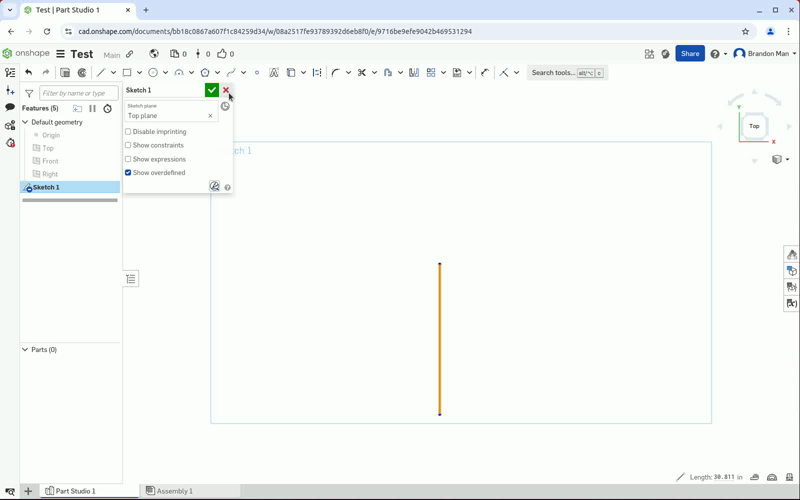
key(shift+h)
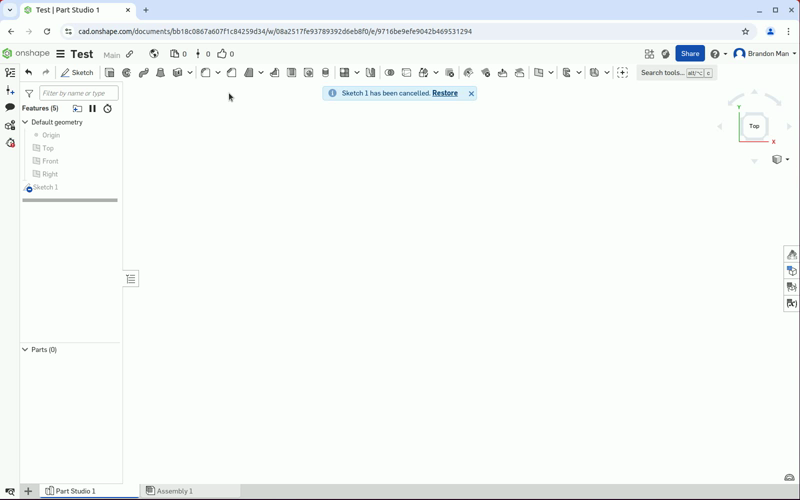
mouse_move(73, 352)
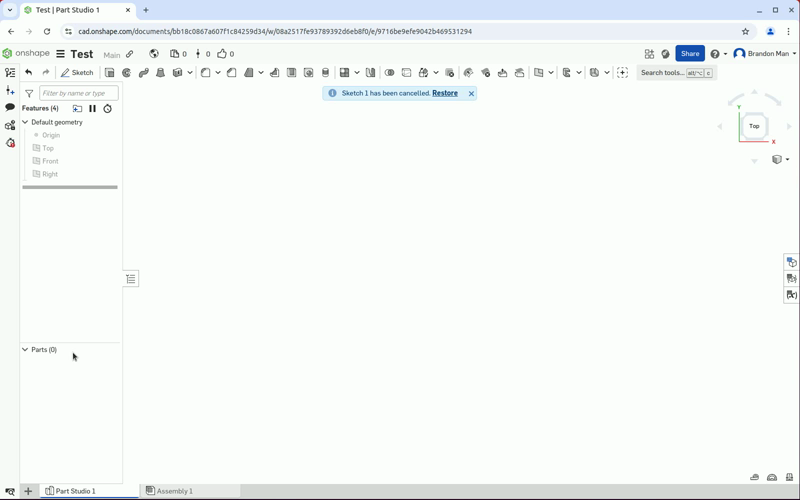
key(y)
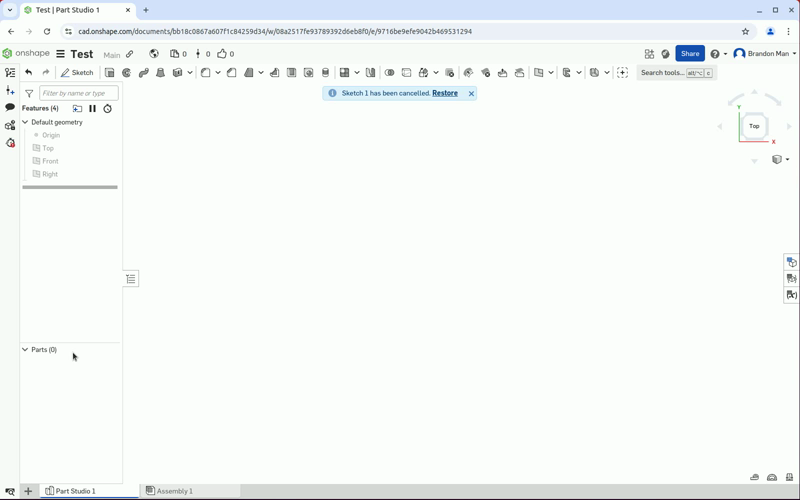
key(shift+p)
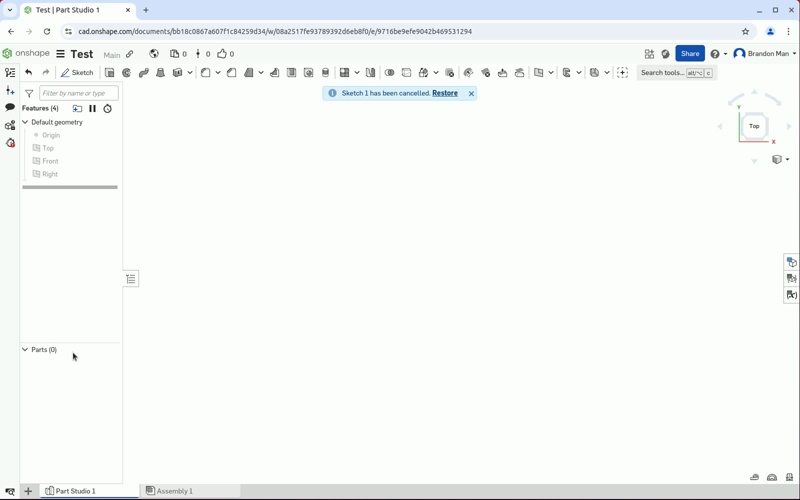
key(space)
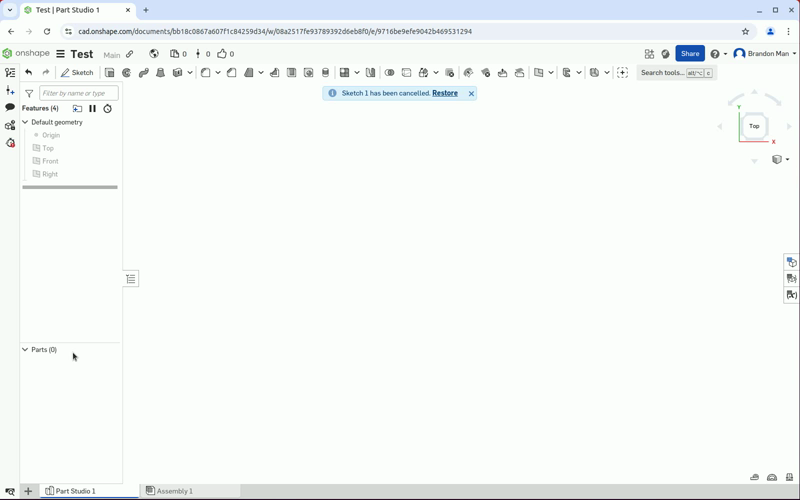
key_down(shift)
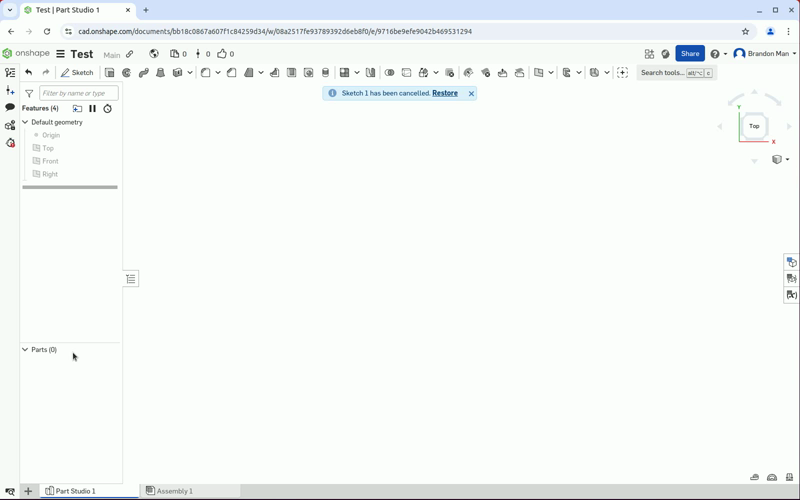
key(up)
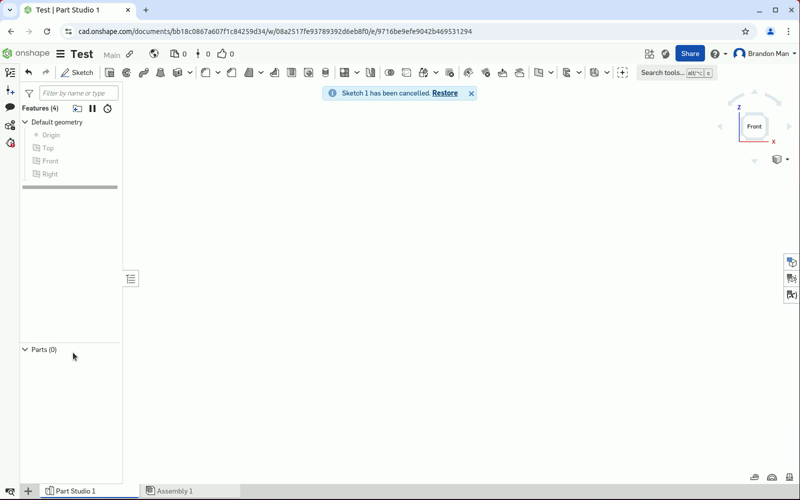
key_up(shift)
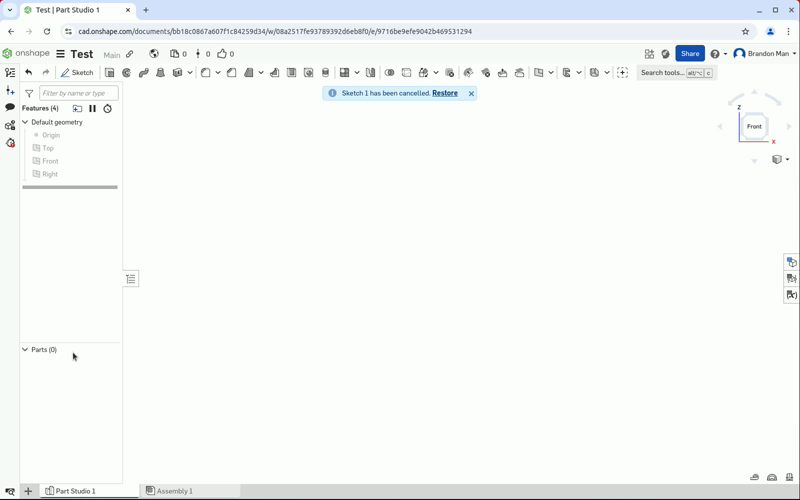
mouse_move(73, 352)
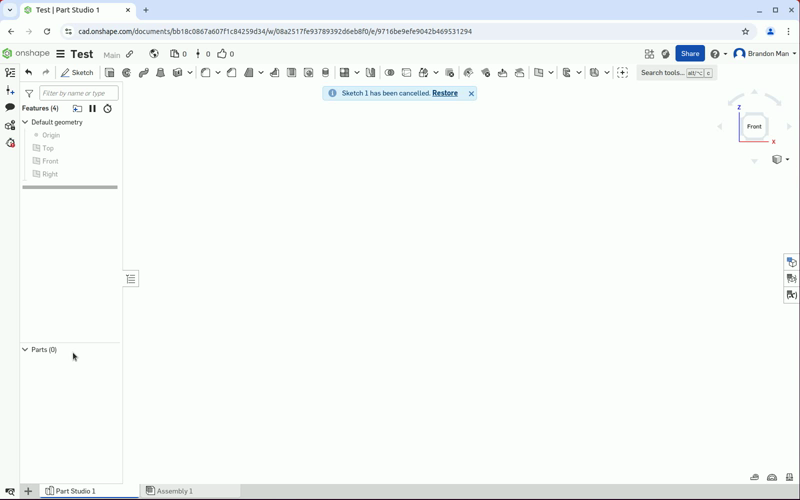
key(shift+y)
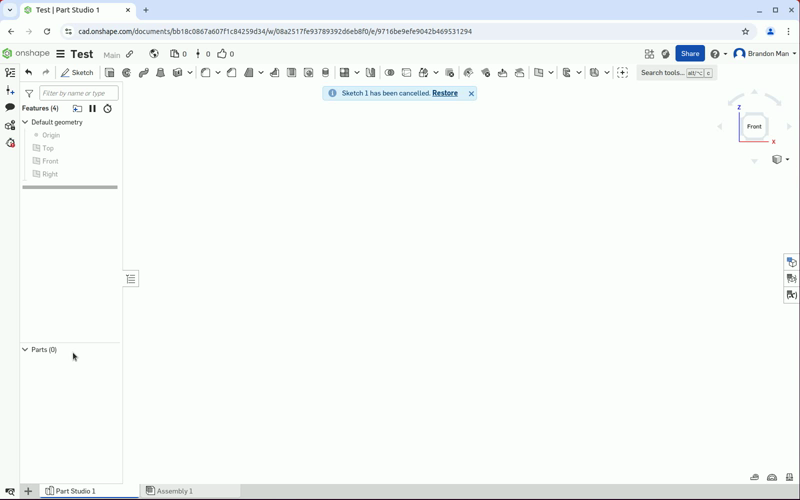
key(shift+s)
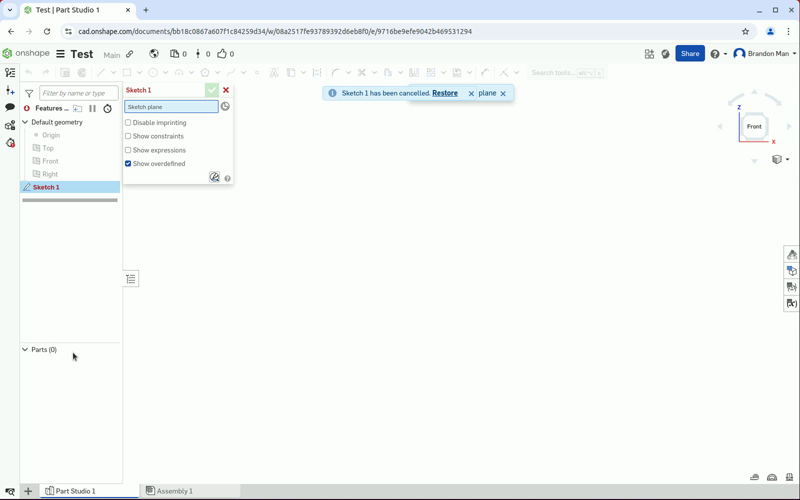
mouse_move(73, 163)
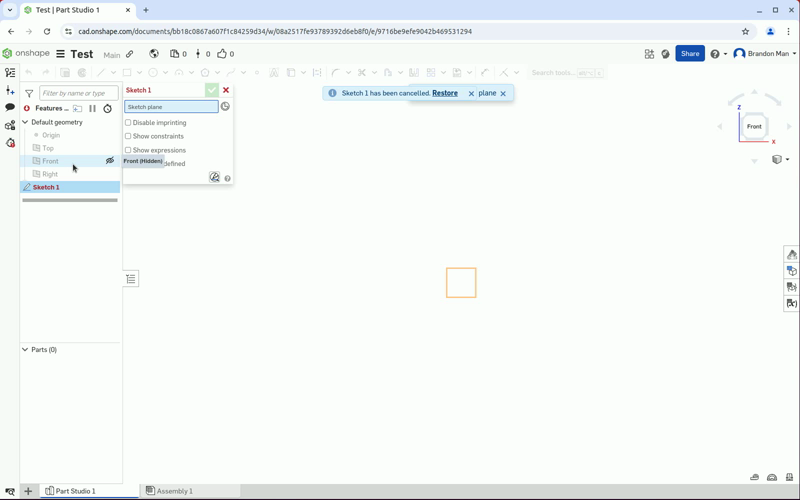
click(73, 163)
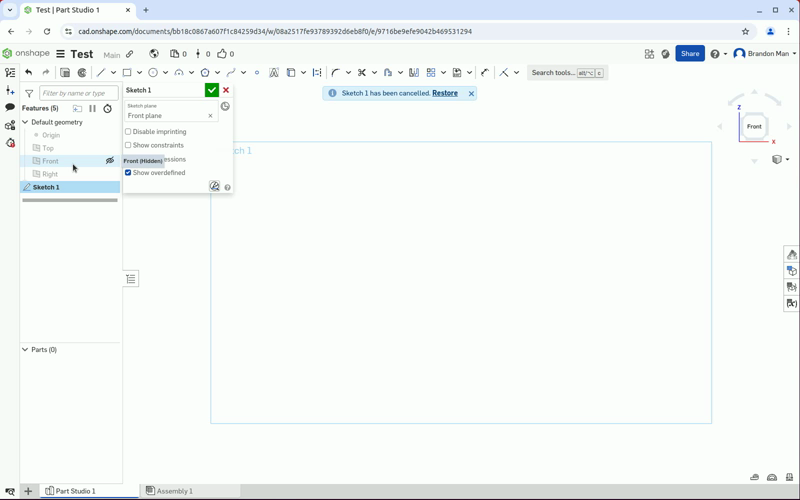
mouse_move(73, 352)
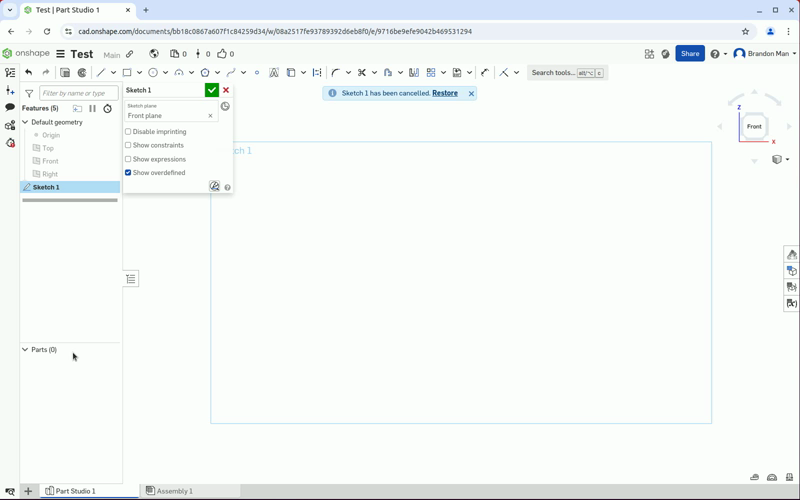
key(y)
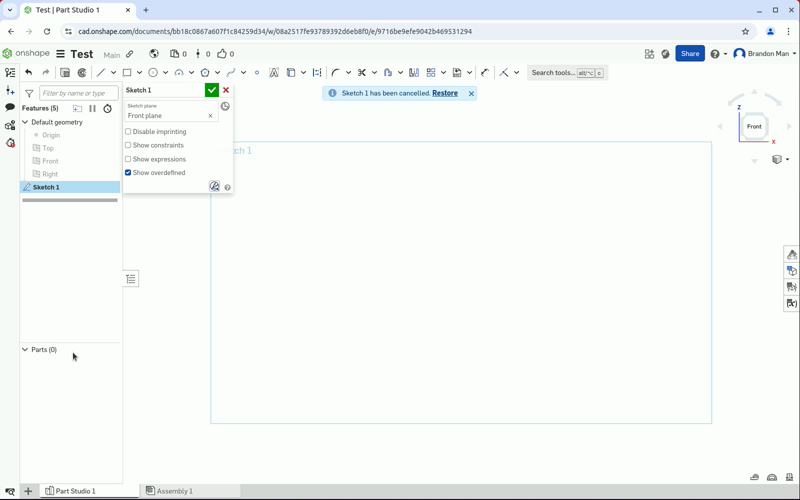
key(l)
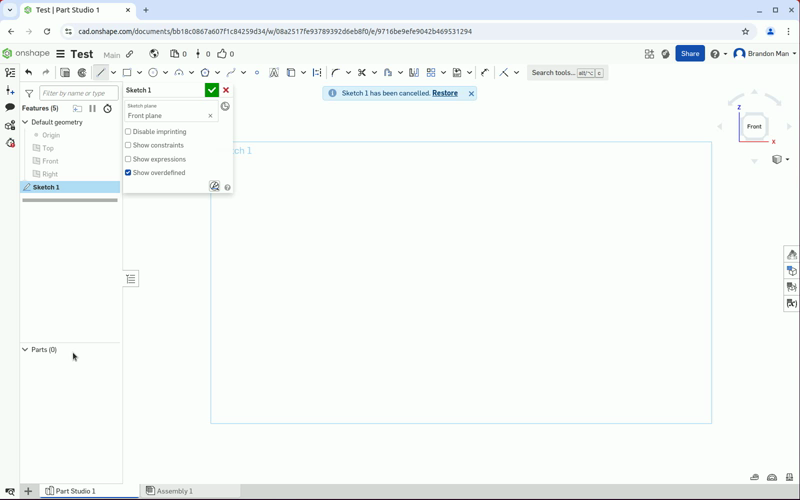
key_down(shift)
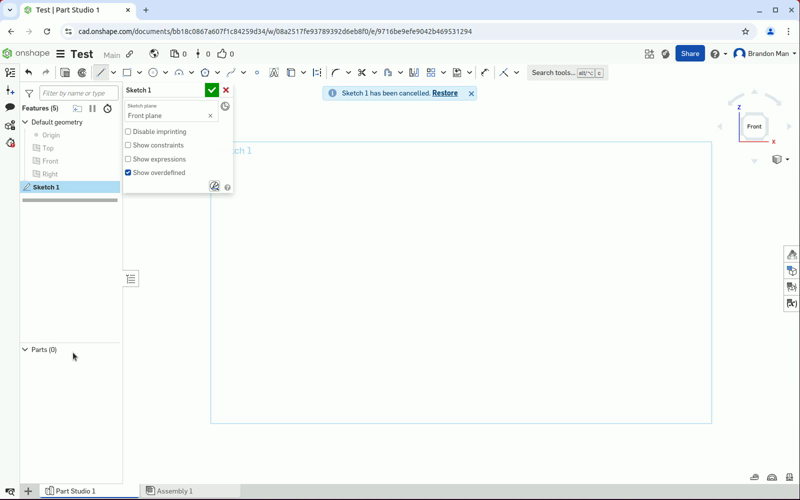
mouse_move(364, 299)
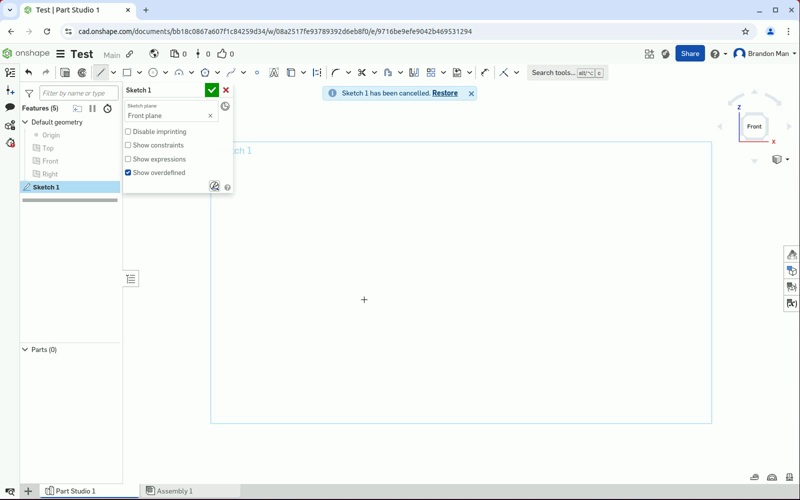
click(364, 299)
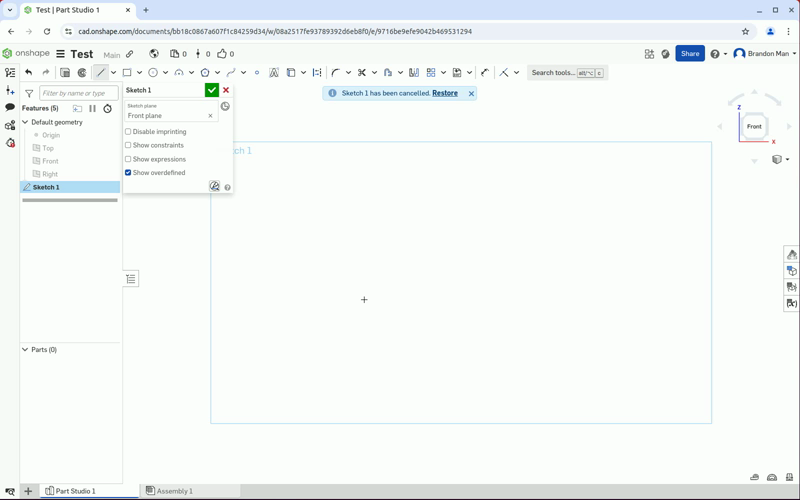
key_up(shift)
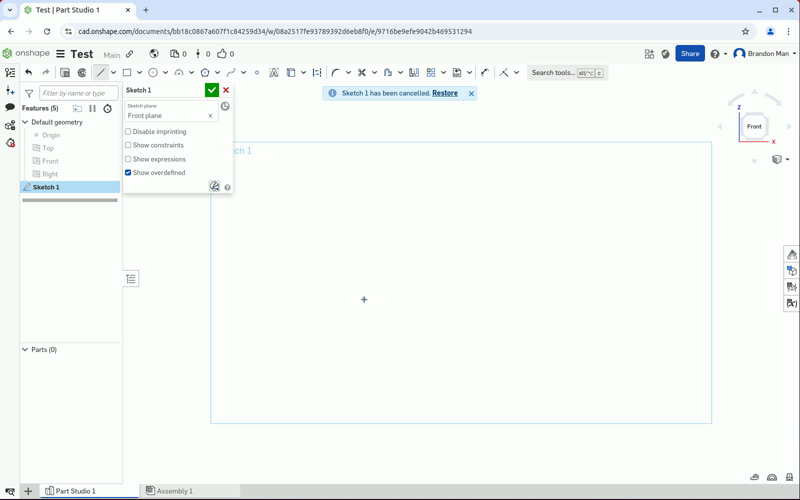
key_down(shift)
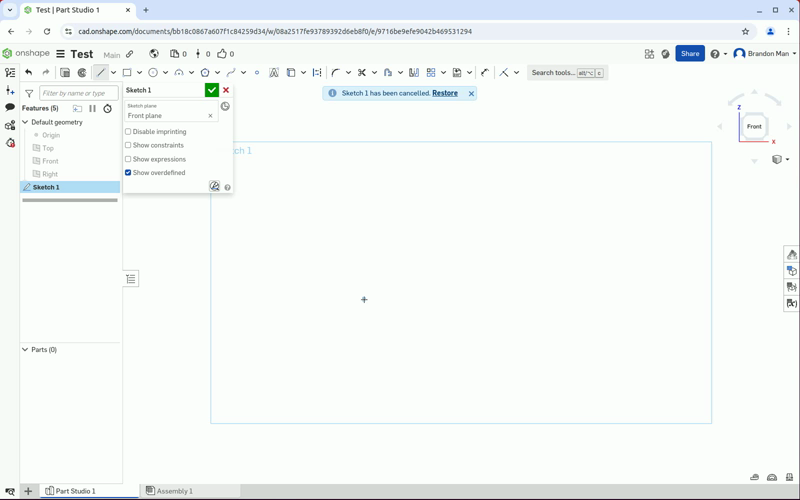
mouse_move(460, 299)
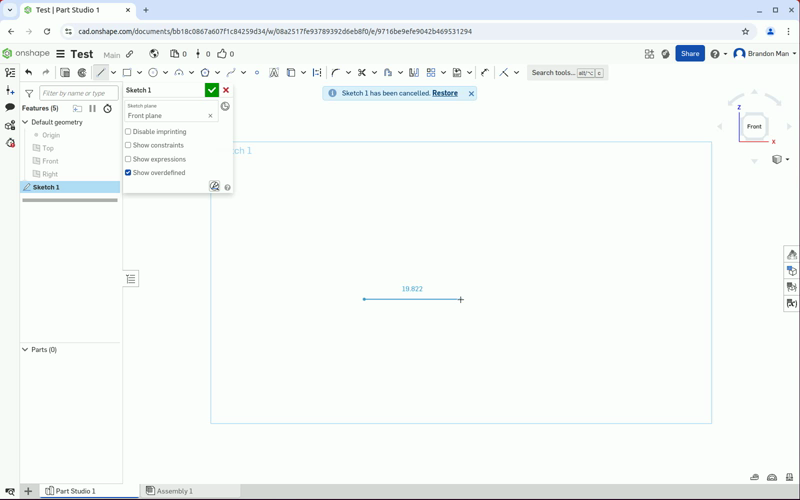
click(460, 299)
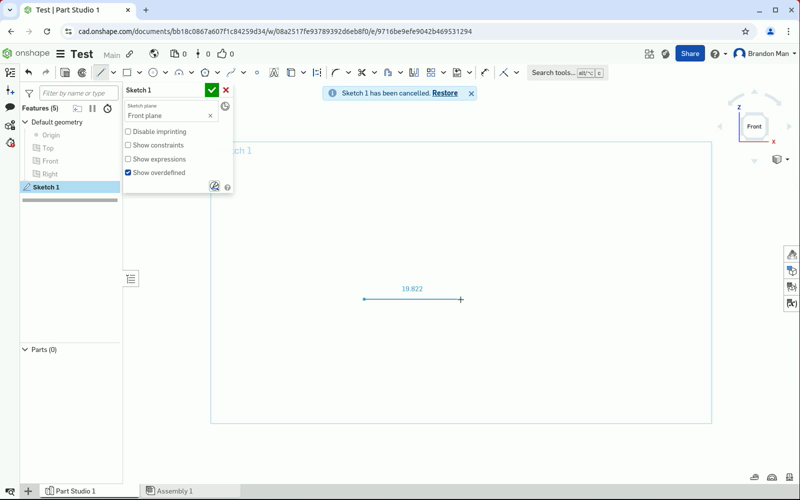
key_up(shift)
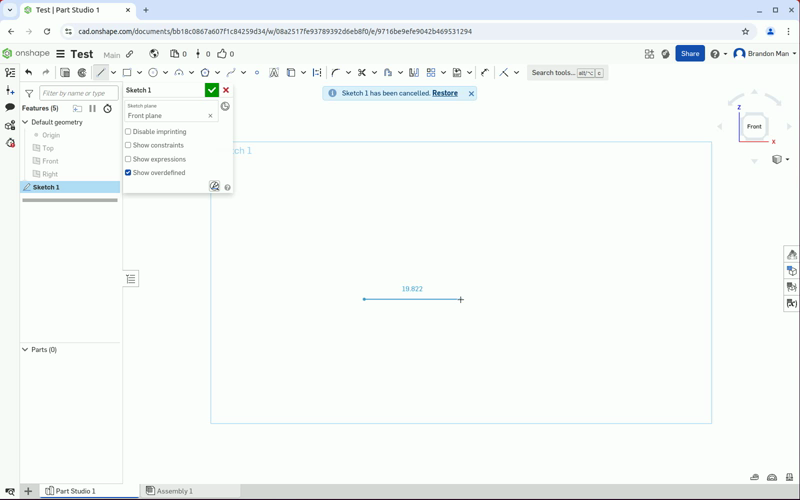
key(esc)
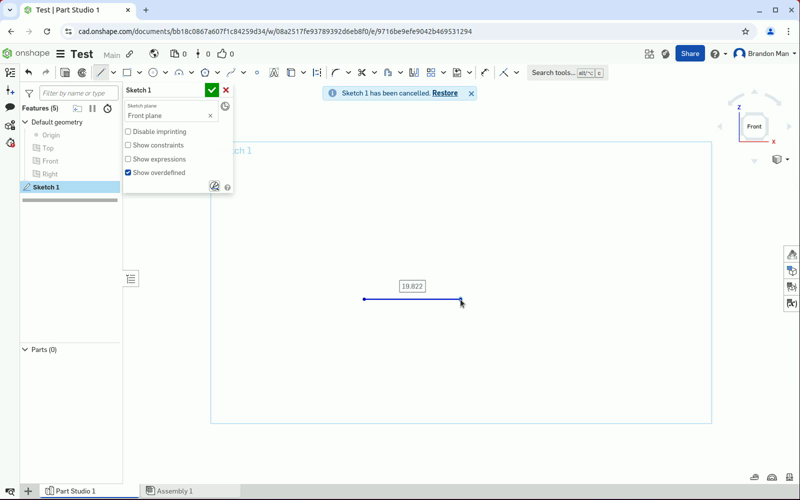
key(a)
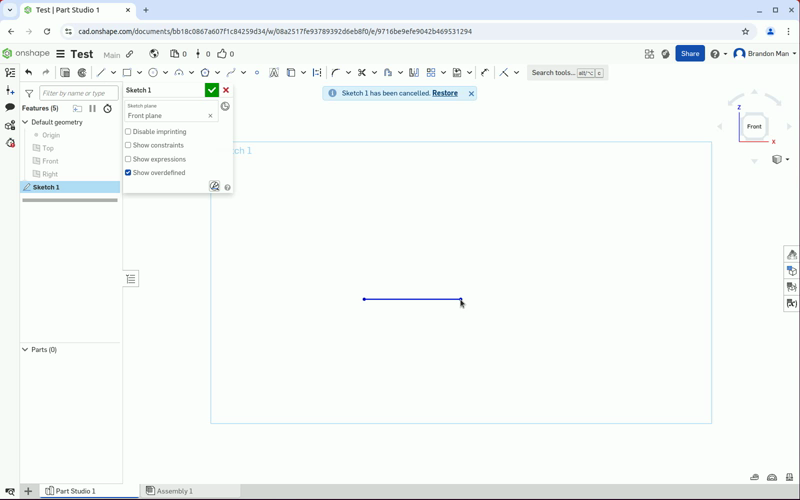
mouse_move(460, 299)
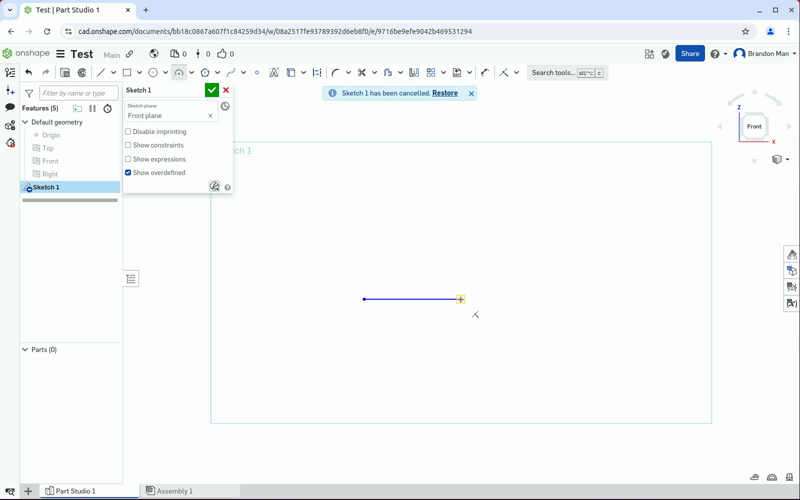
click(460, 299)
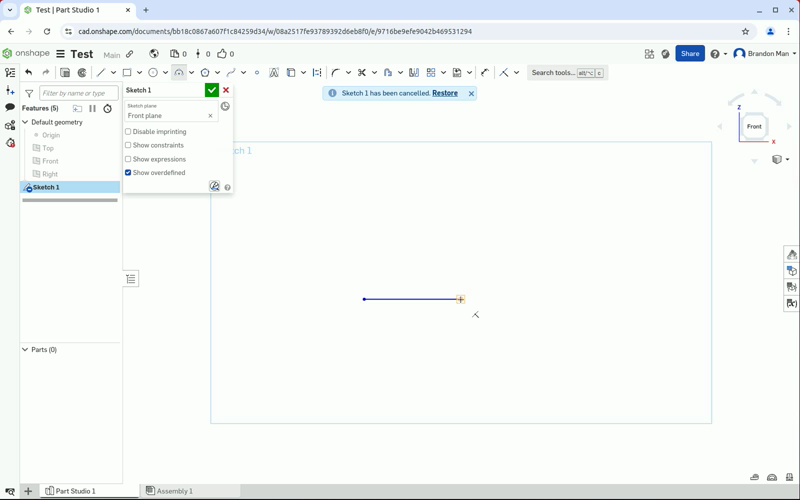
key_down(shift)
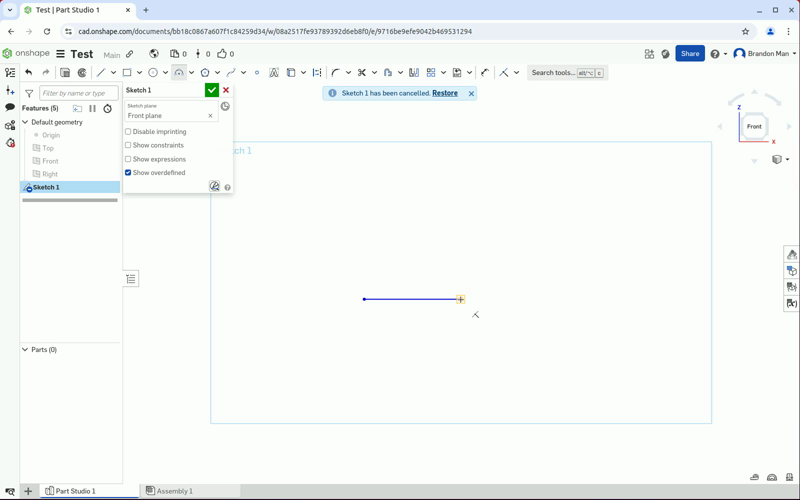
mouse_move(460, 267)
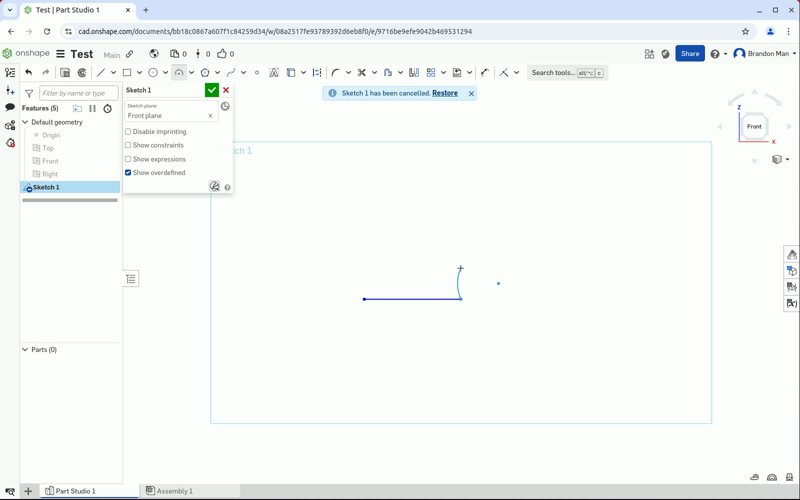
click(460, 267)
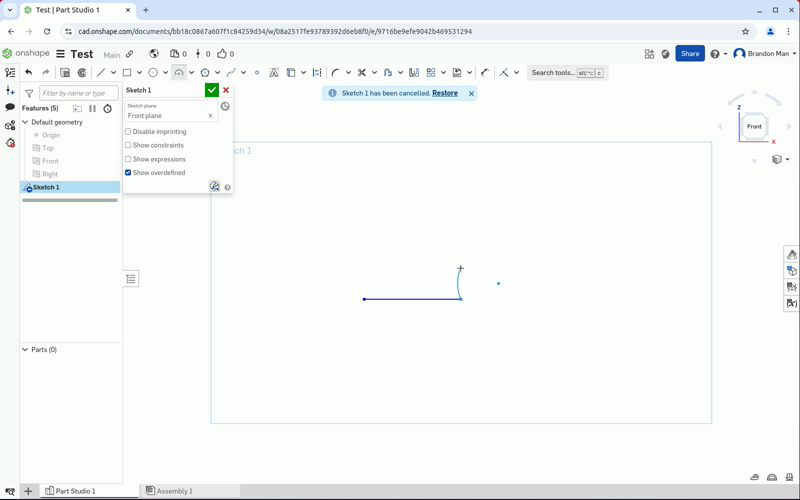
mouse_move(445, 283)
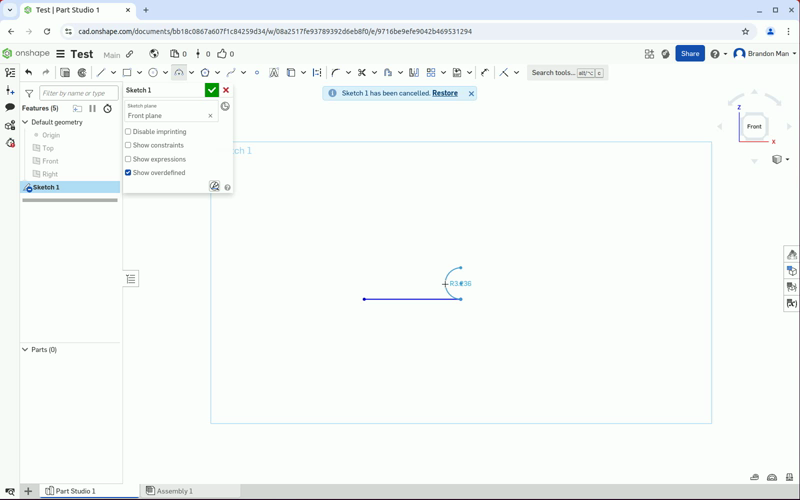
click(445, 283)
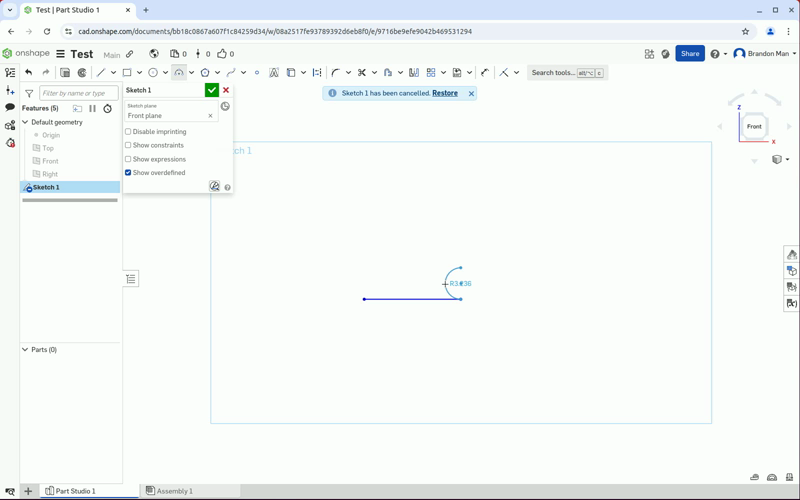
key_up(shift)
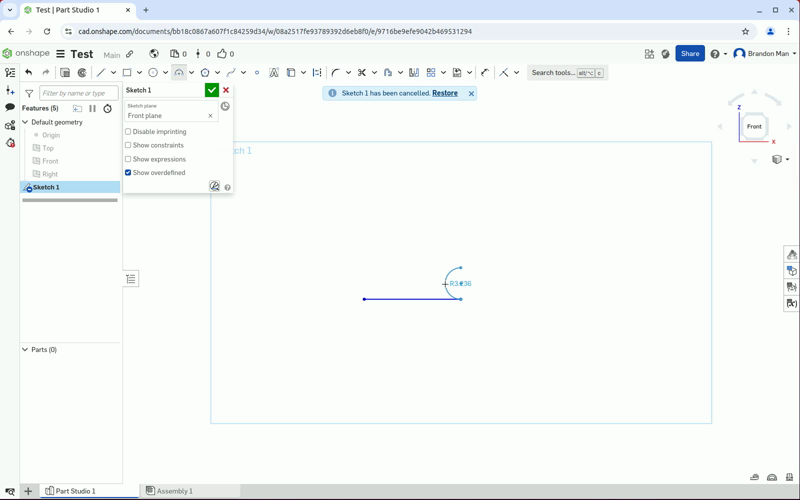
key(esc)
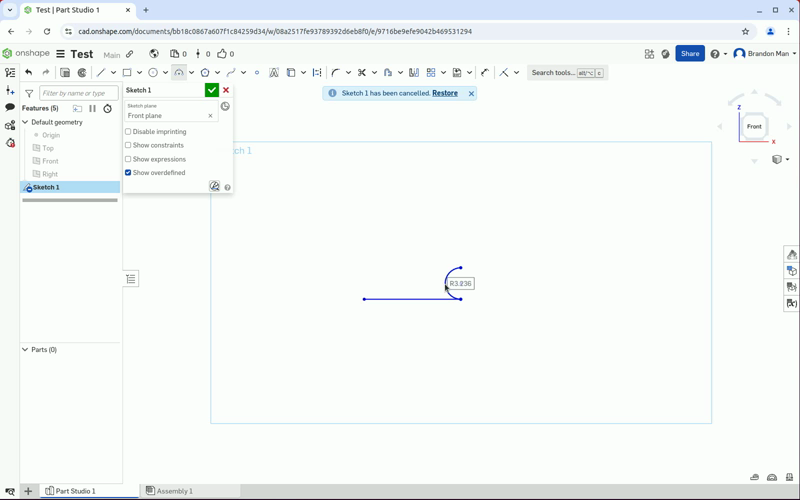
key(l)
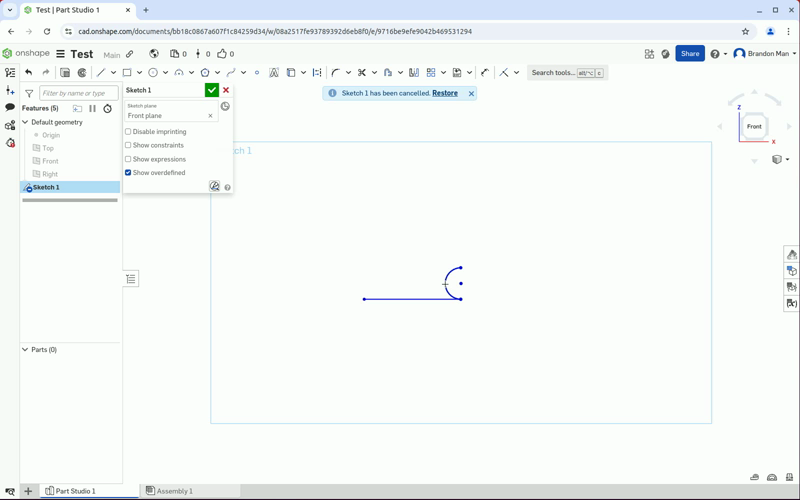
mouse_move(460, 267)
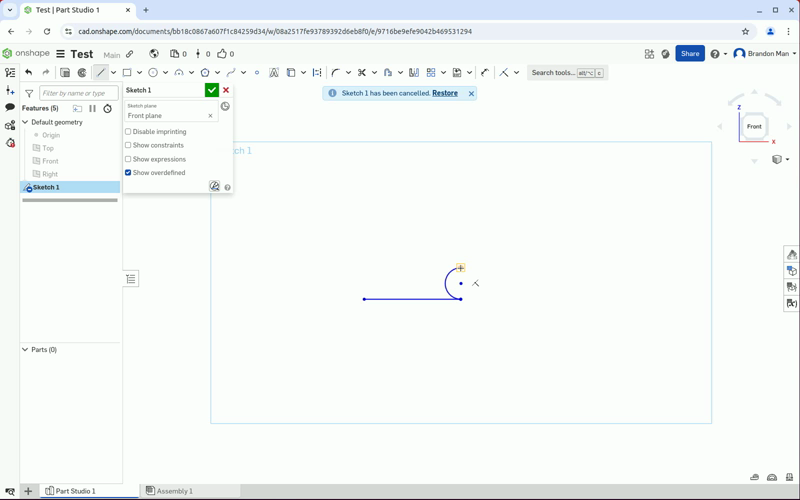
click(460, 267)
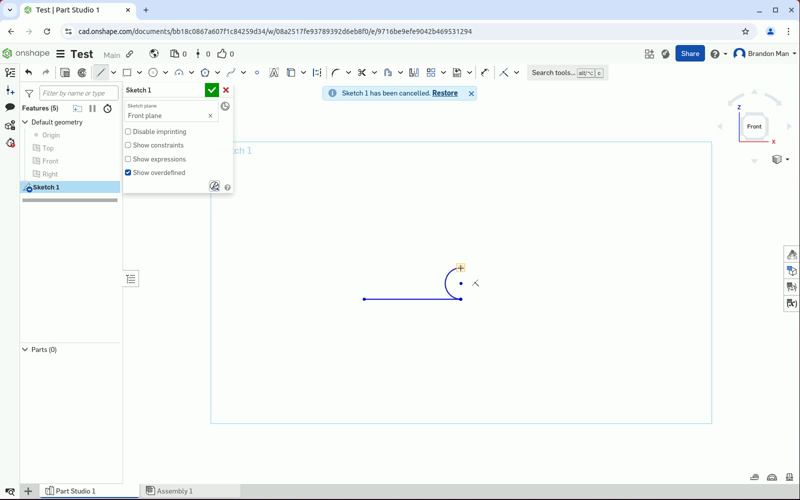
key_down(shift)
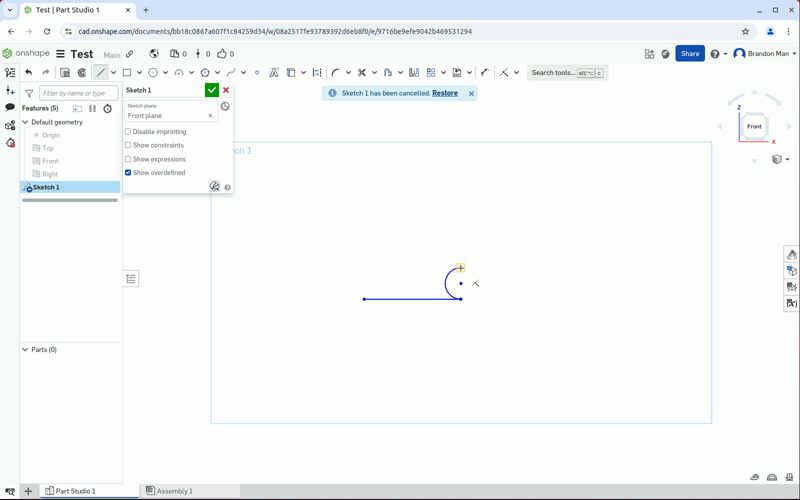
mouse_move(364, 267)
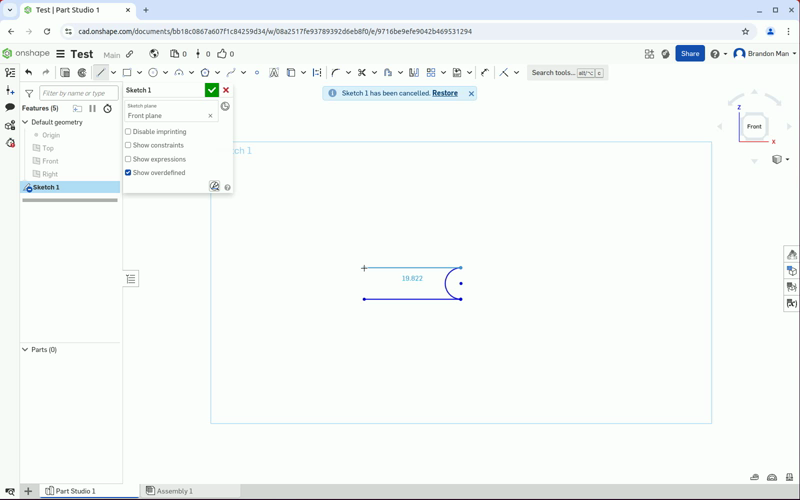
click(364, 267)
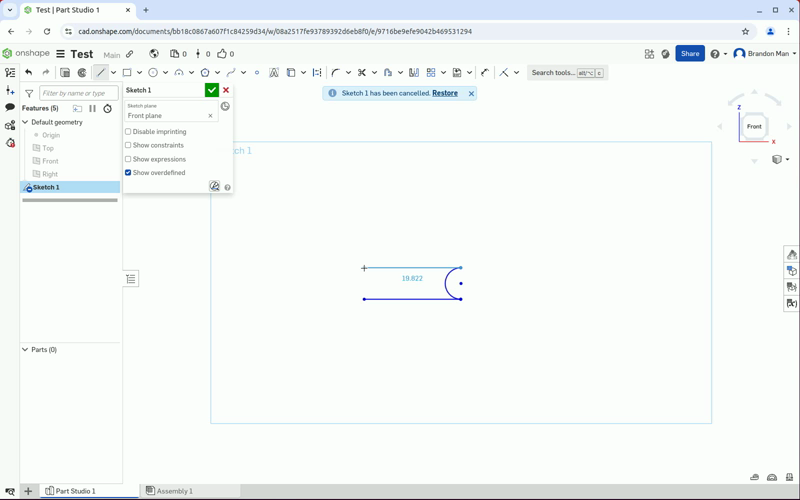
key_up(shift)
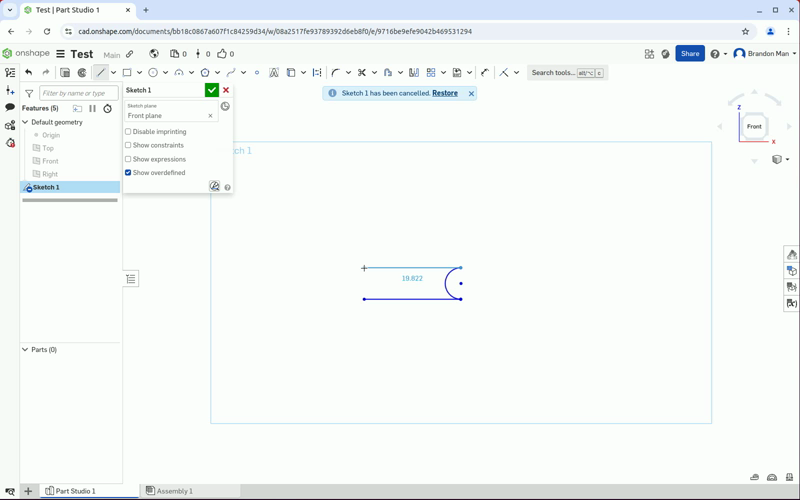
key(esc)
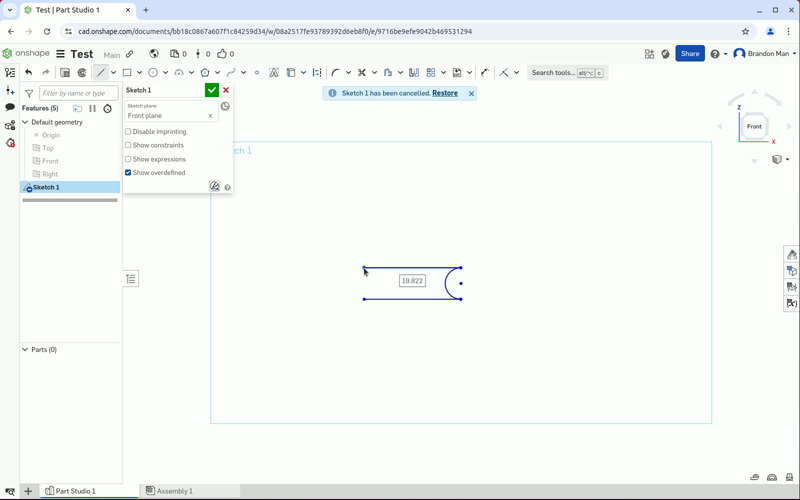
key(a)
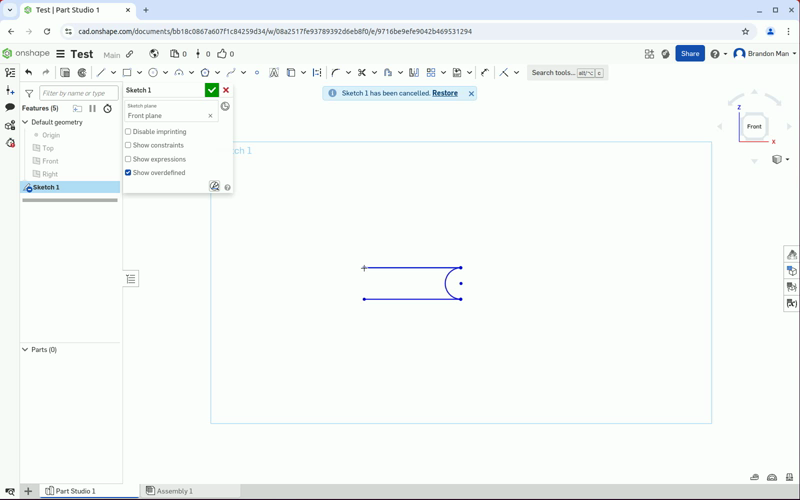
mouse_move(364, 267)
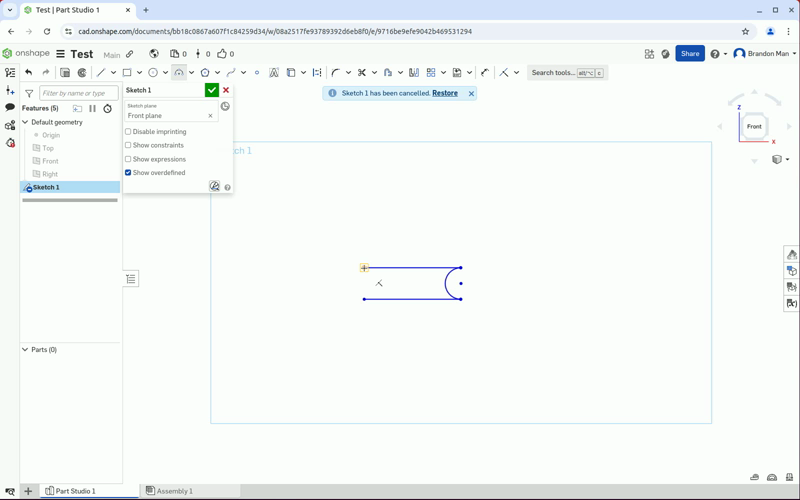
click(364, 267)
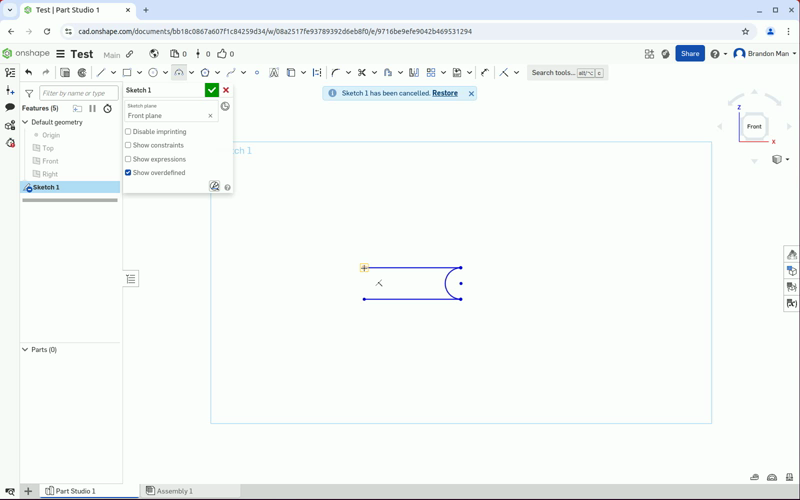
mouse_move(364, 299)
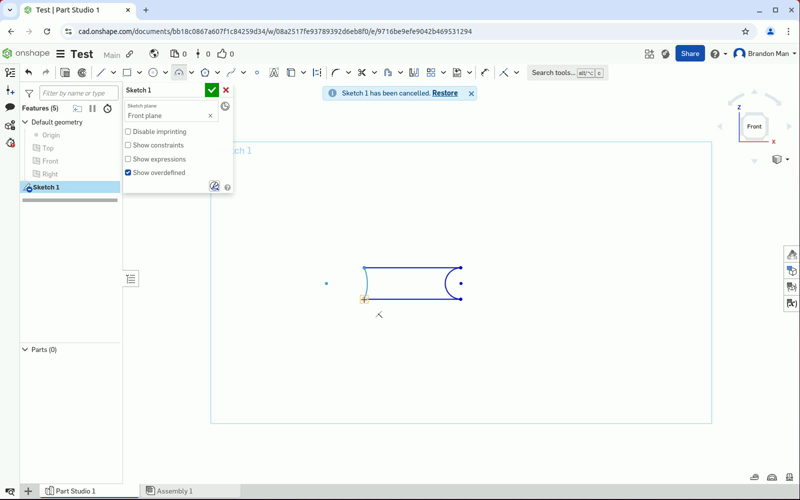
click(364, 299)
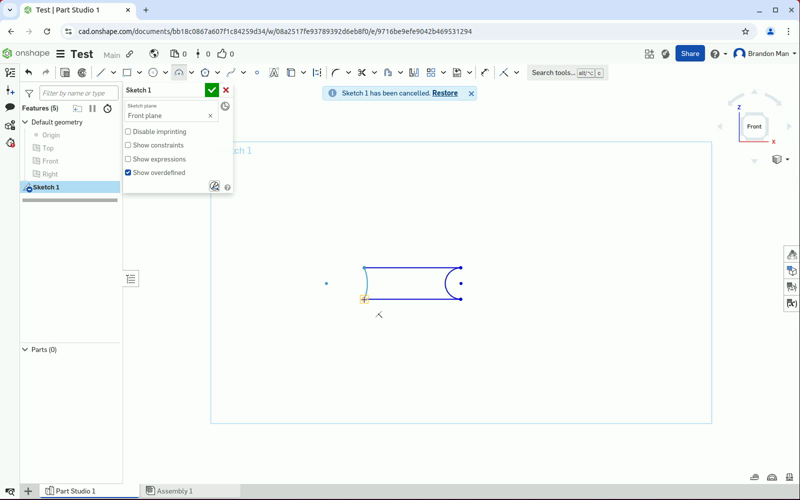
key_down(shift)
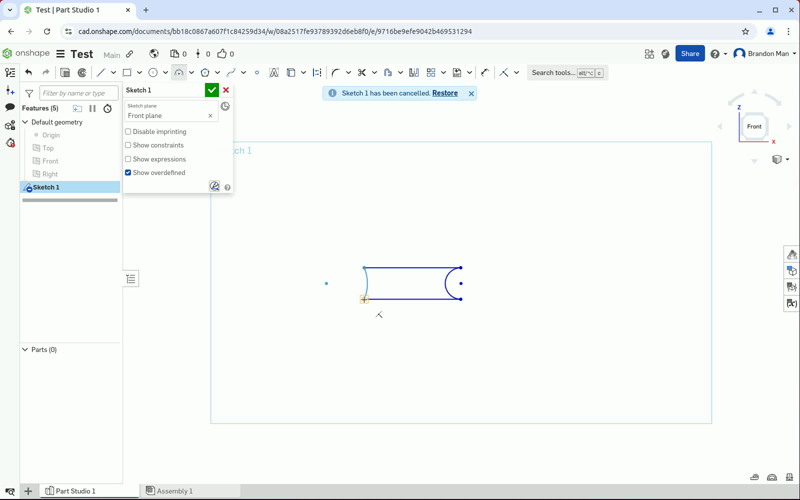
mouse_move(348, 283)
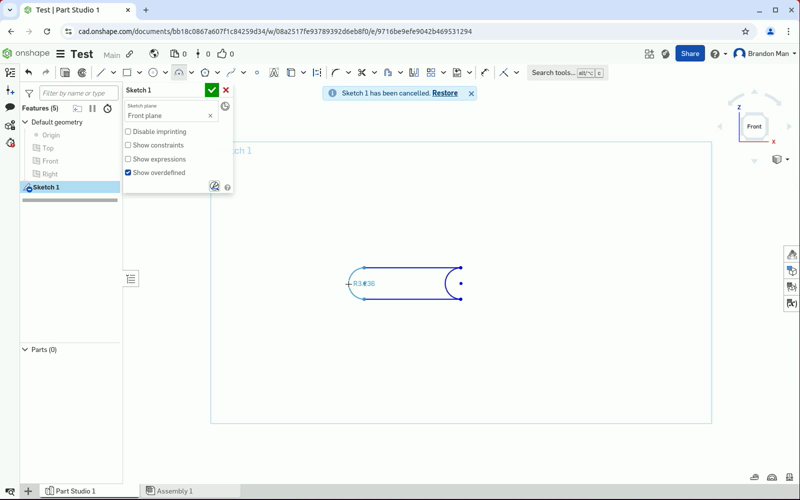
click(348, 283)
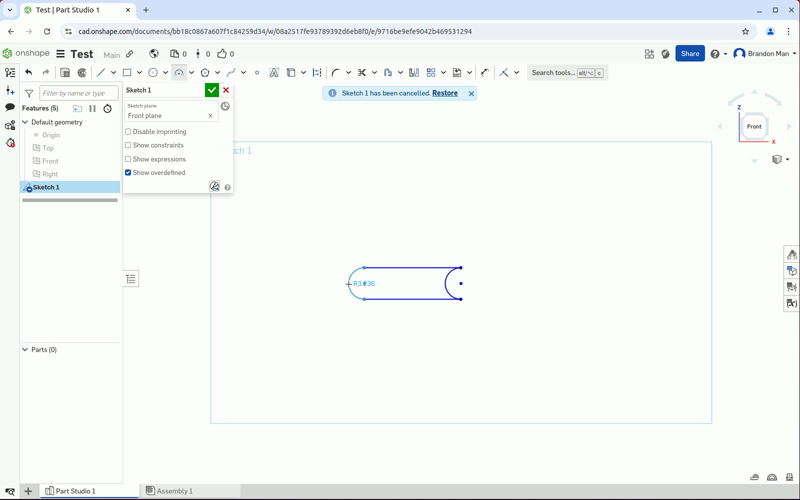
key_up(shift)
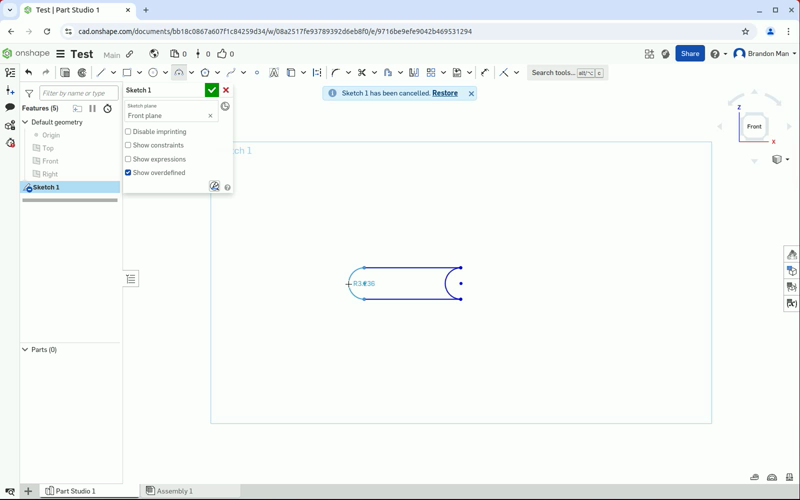
key(esc)
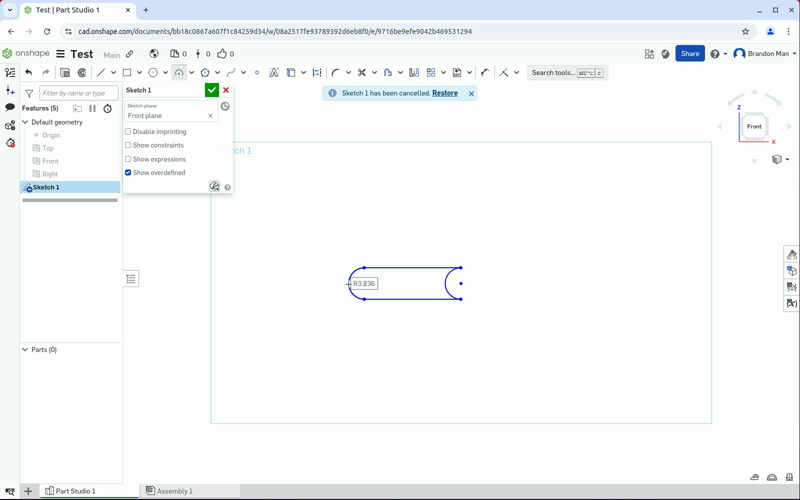
key(c)
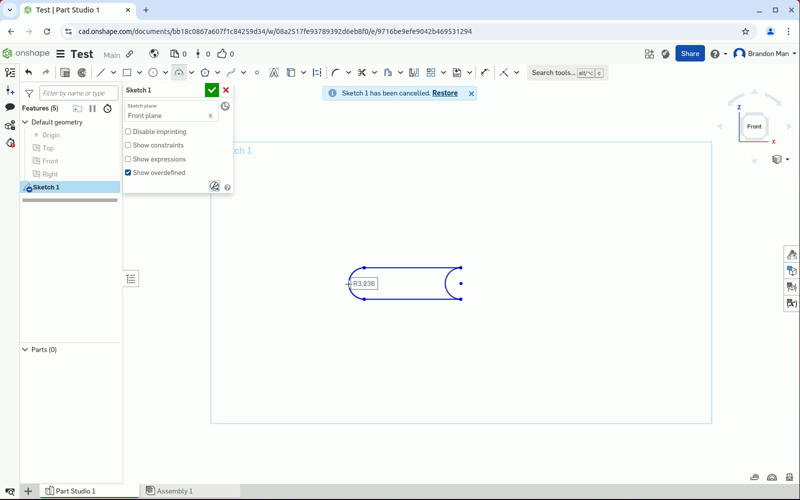
key_down(shift)
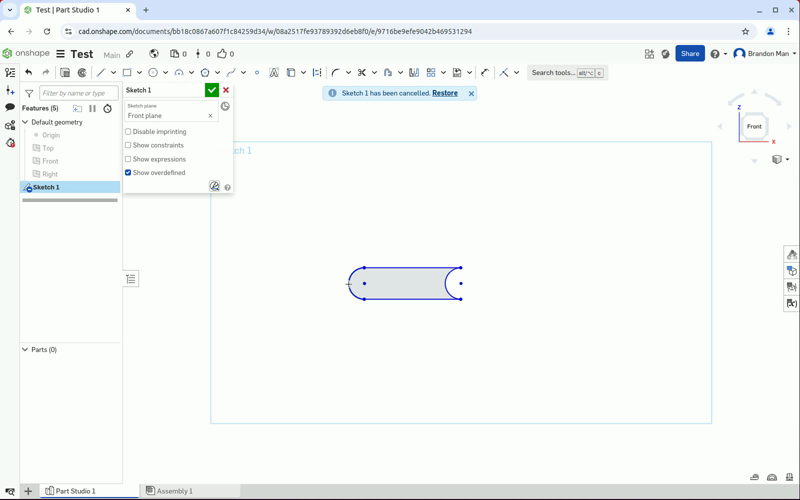
mouse_move(364, 282)
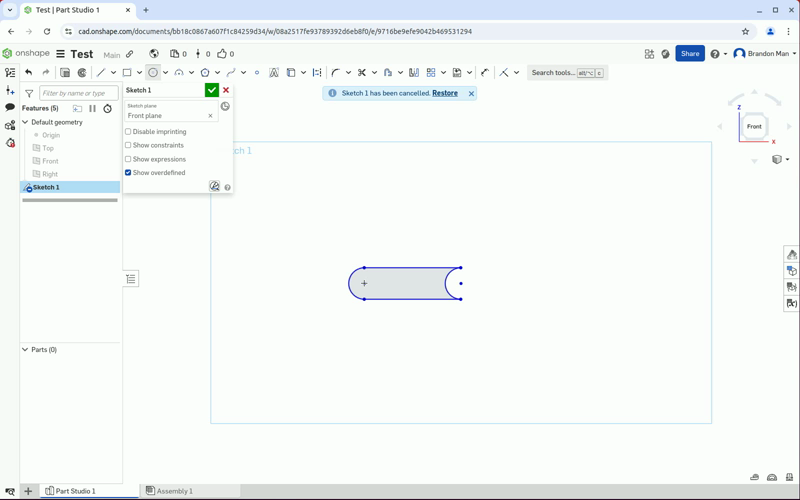
scroll(6)
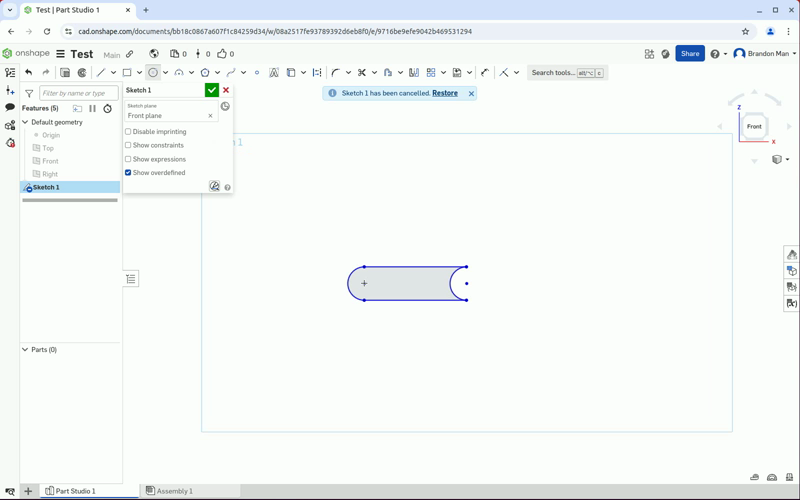
scroll(6)
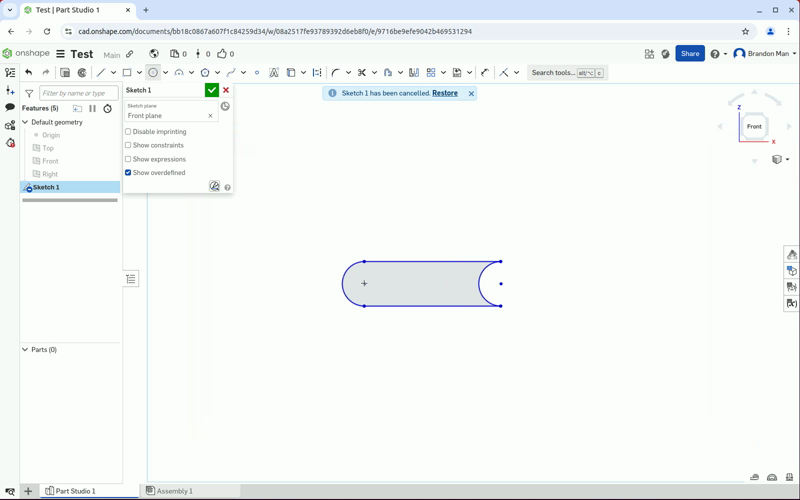
scroll(6)
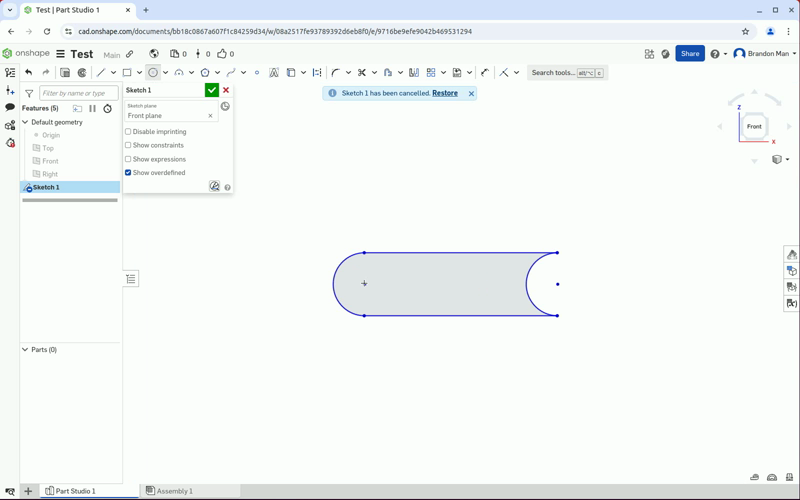
scroll(6)
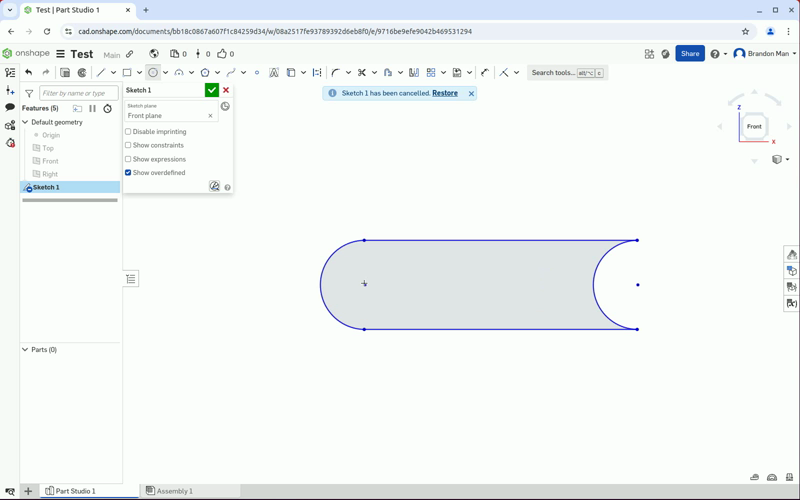
scroll(6)
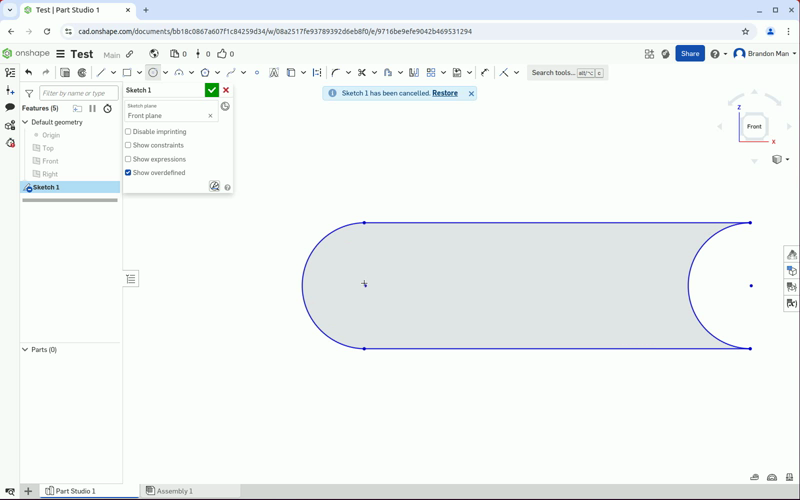
scroll(6)
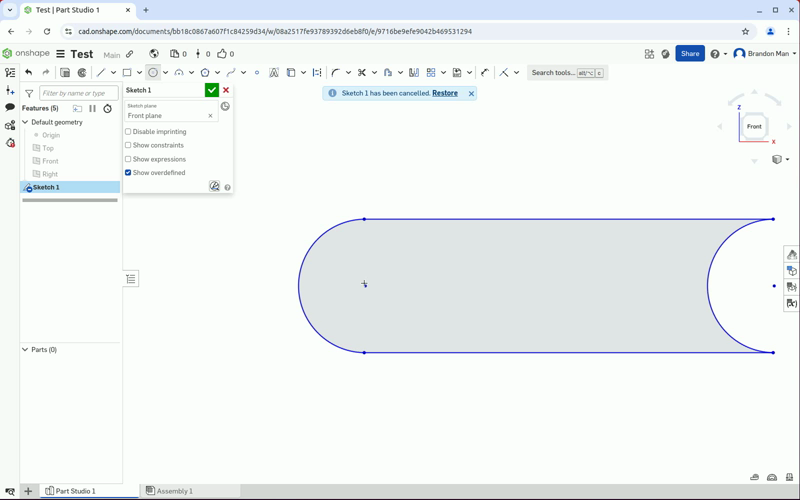
scroll(6)
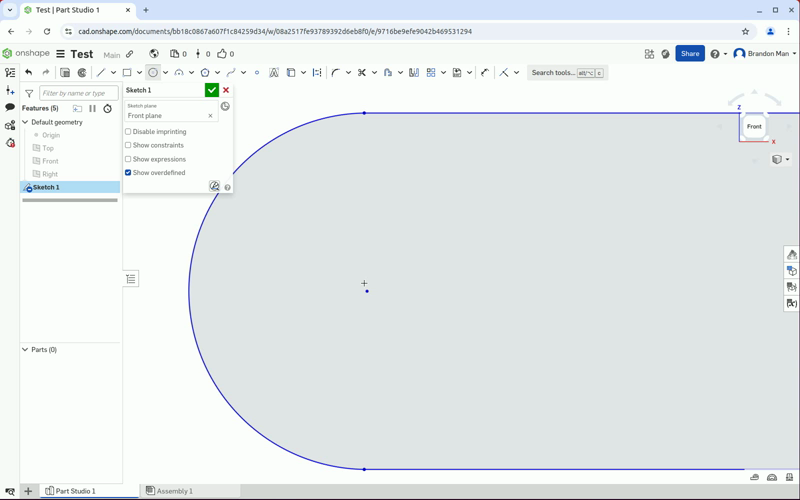
click(364, 282)
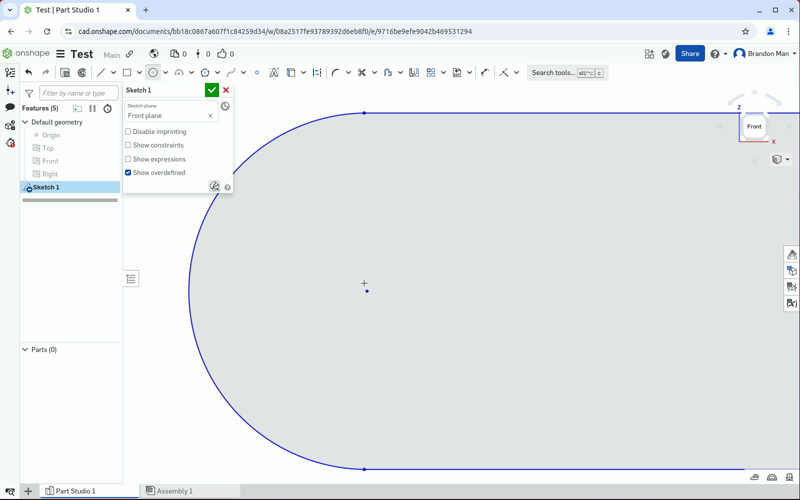
scroll(-6)
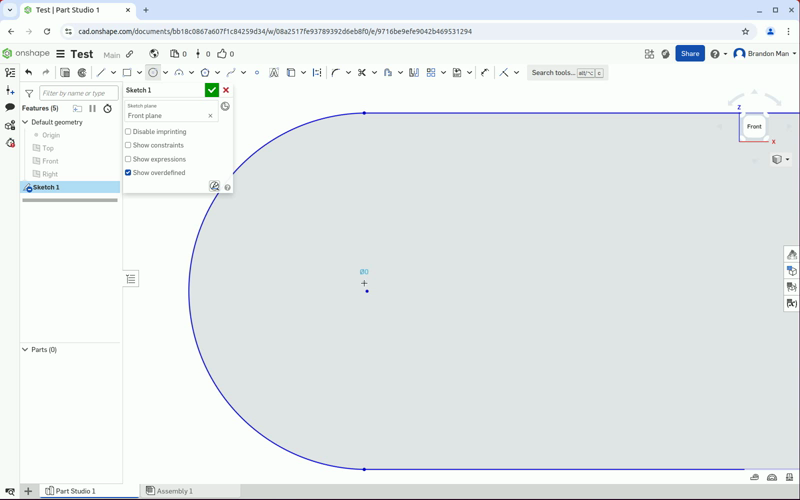
scroll(-6)
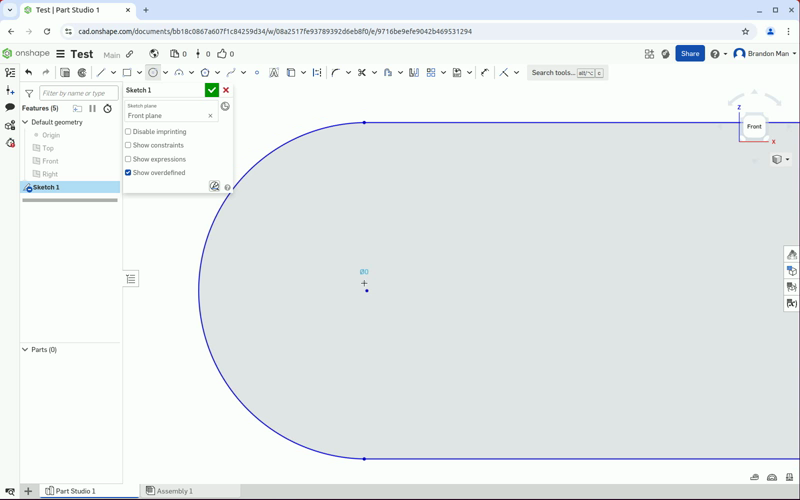
scroll(-6)
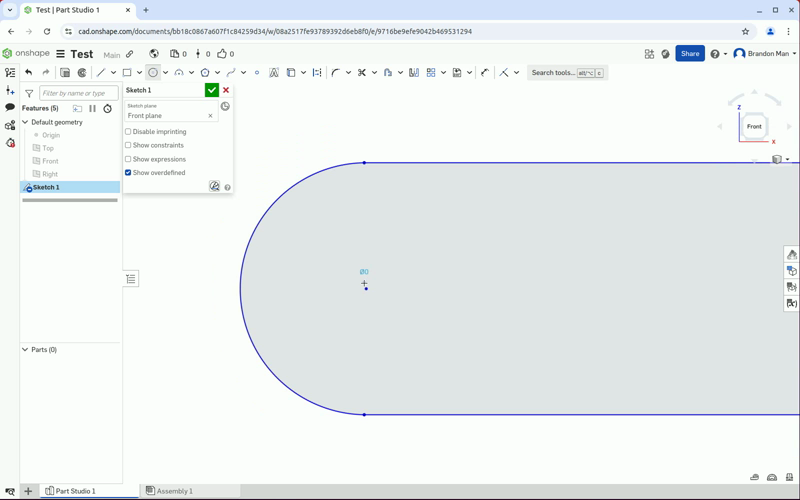
scroll(-6)
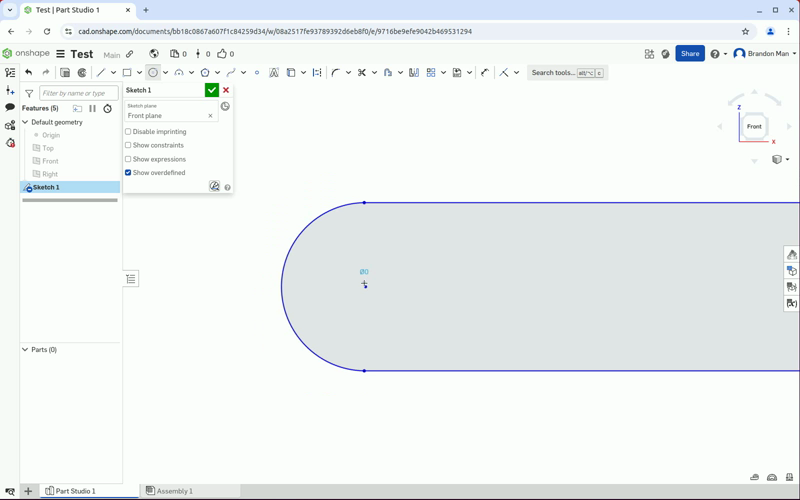
scroll(-6)
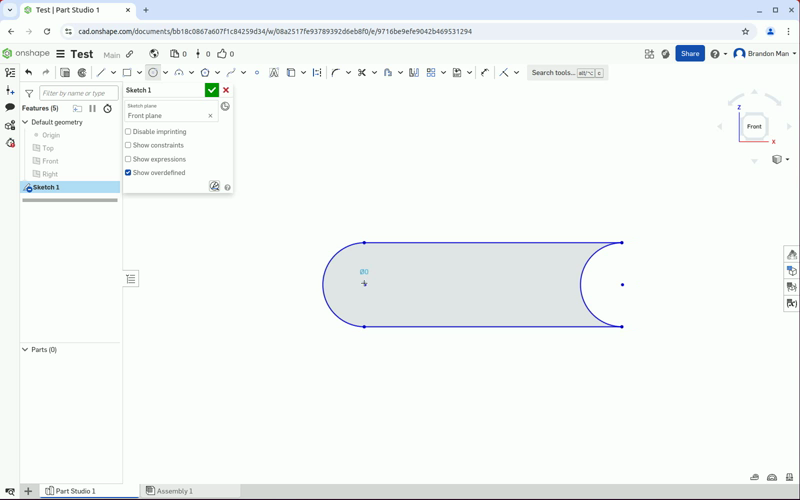
scroll(-6)
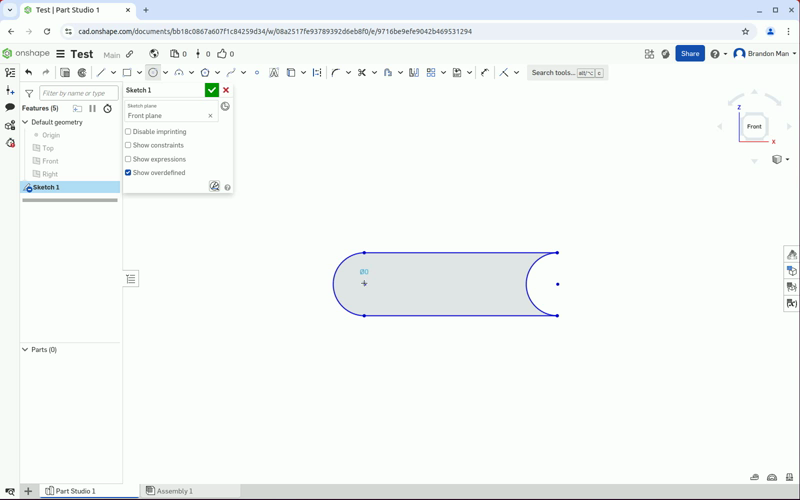
scroll(-6)
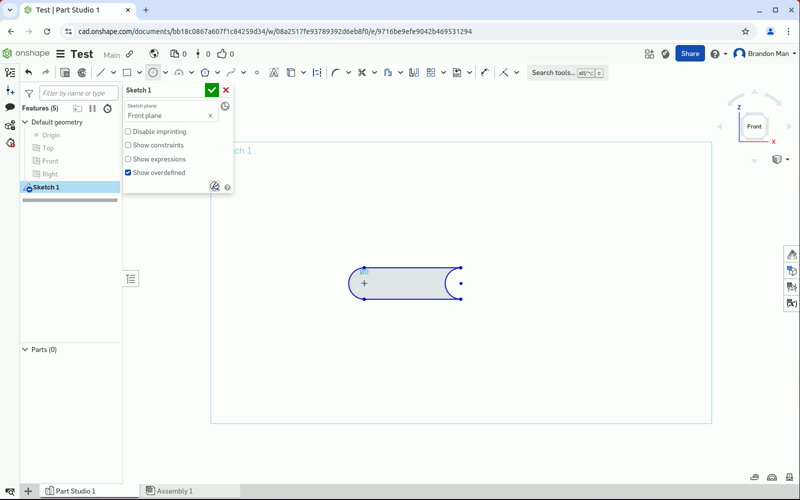
key_up(shift)
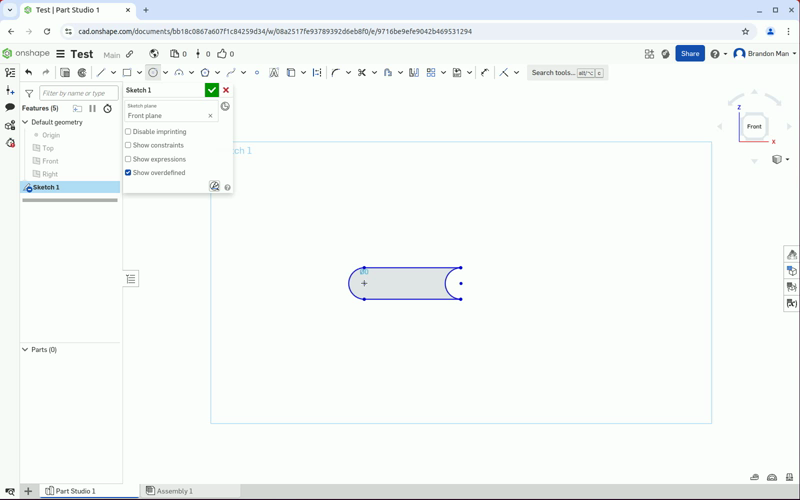
mouse_move(374, 282)
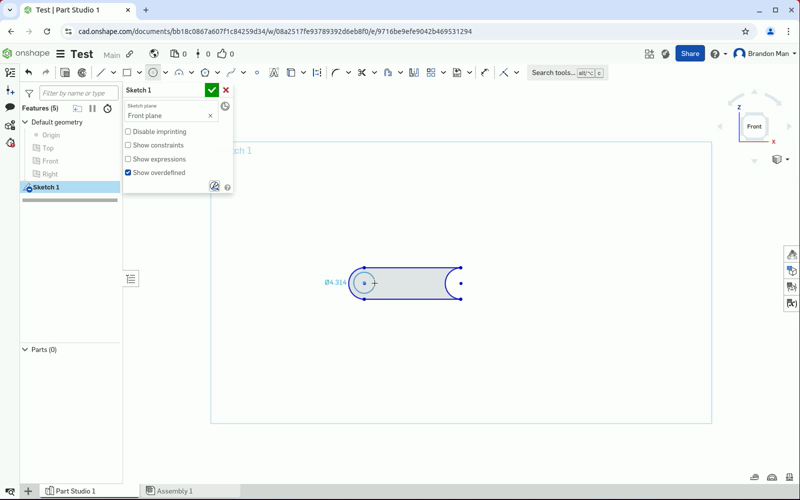
click(374, 282)
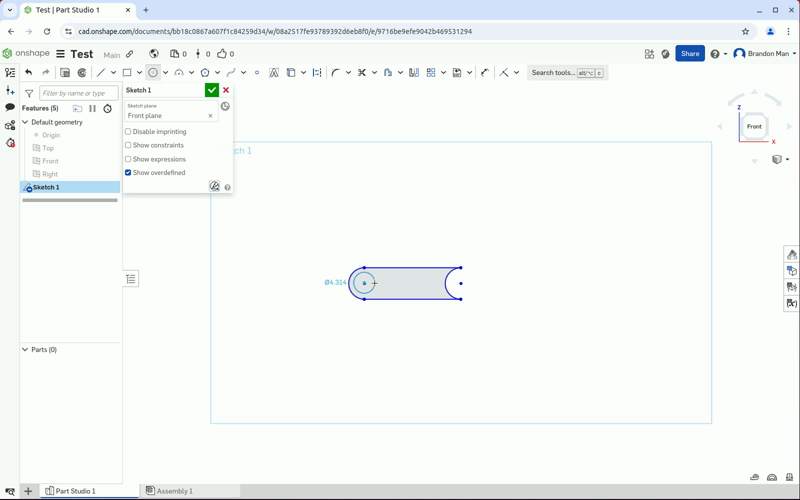
key(esc)
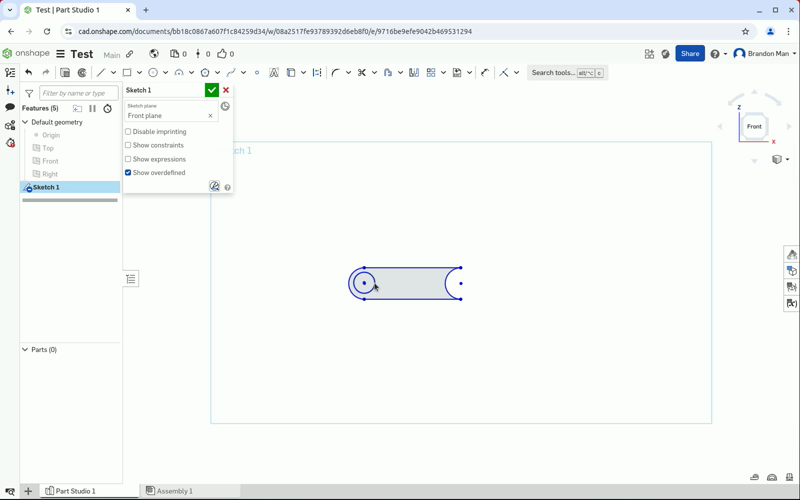
mouse_move(353, 275)
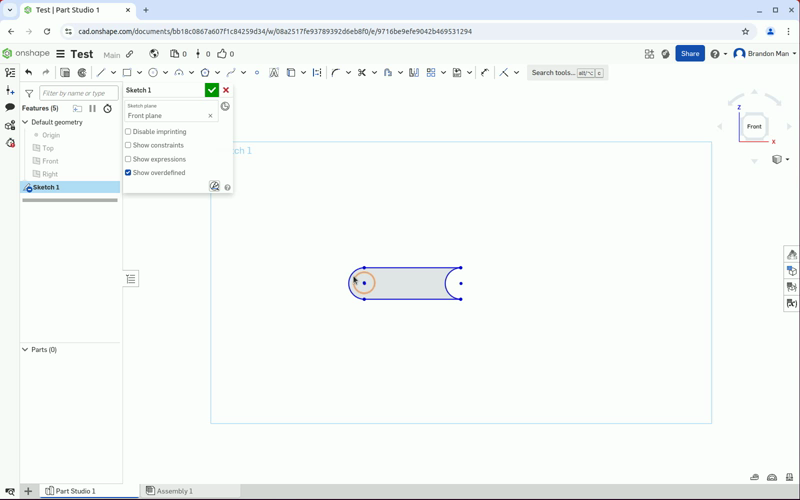
click(353, 275)
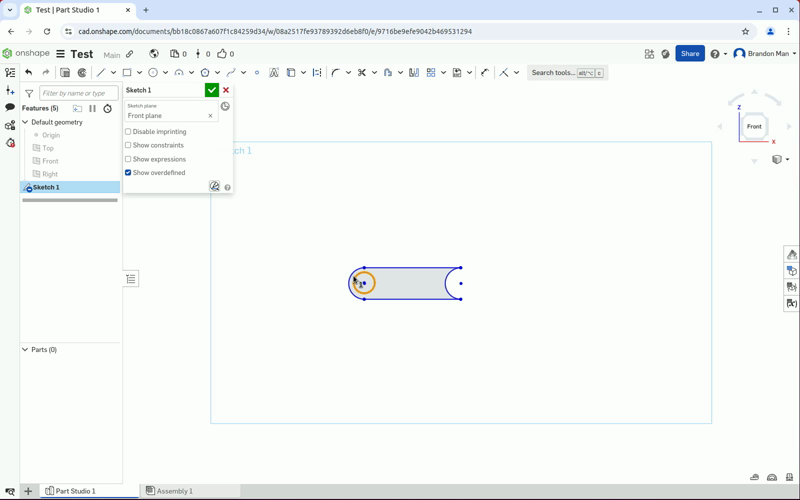
mouse_move(73, 352)
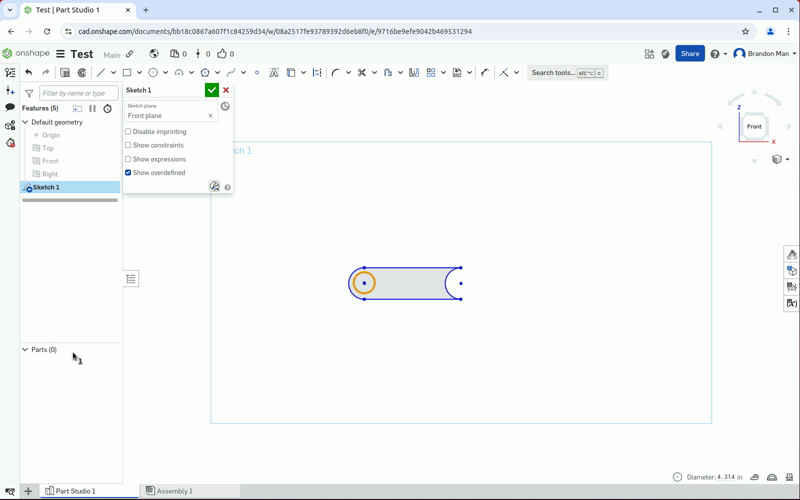
key(shift+y)
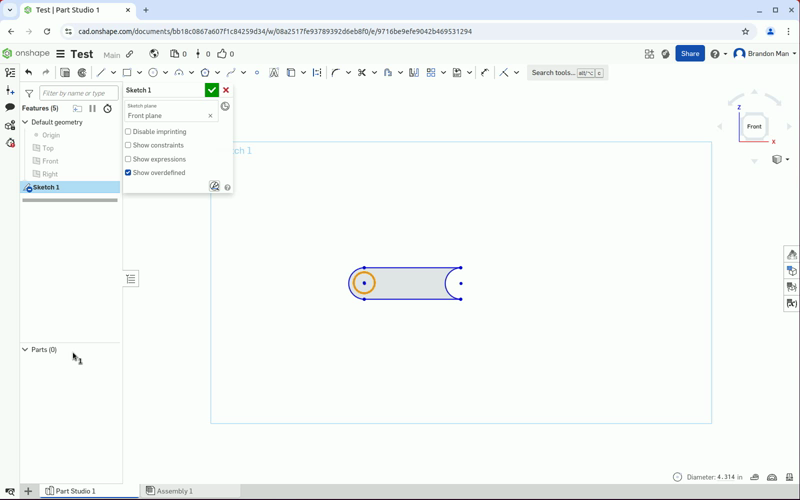
key(shift+e)
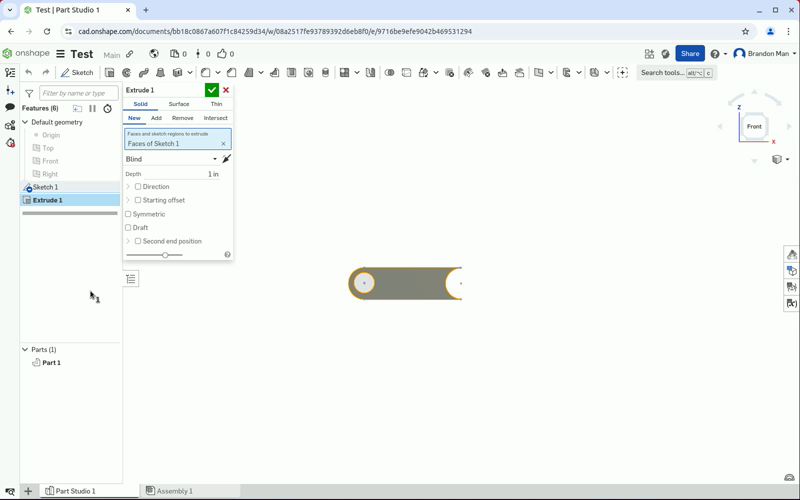
mouse_move(143, 106)
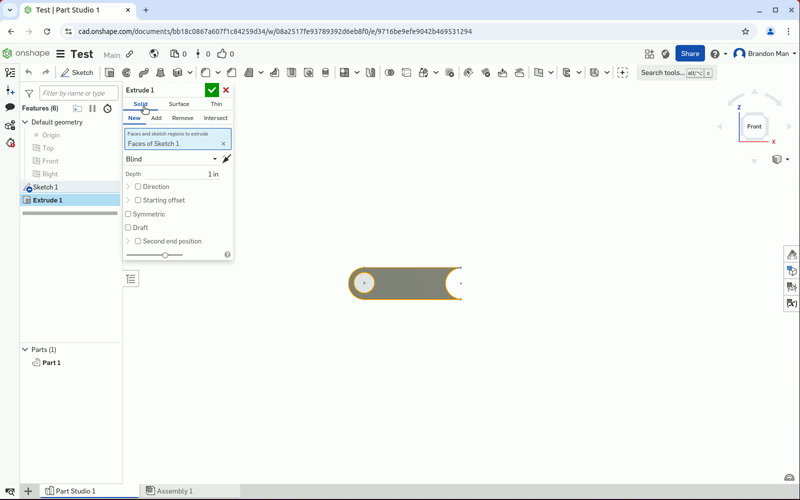
click(143, 106)
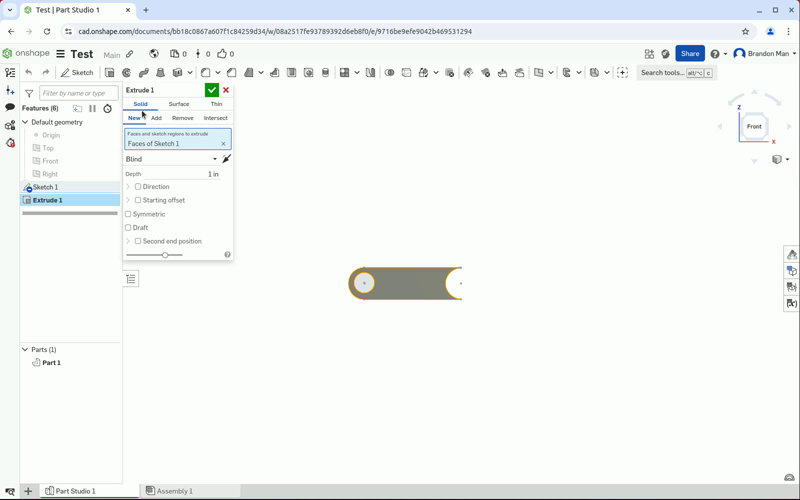
mouse_move(137, 120)
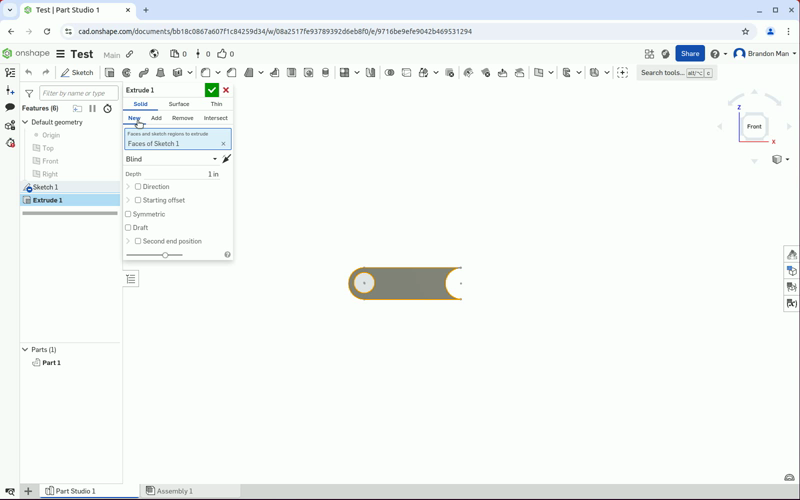
click(137, 120)
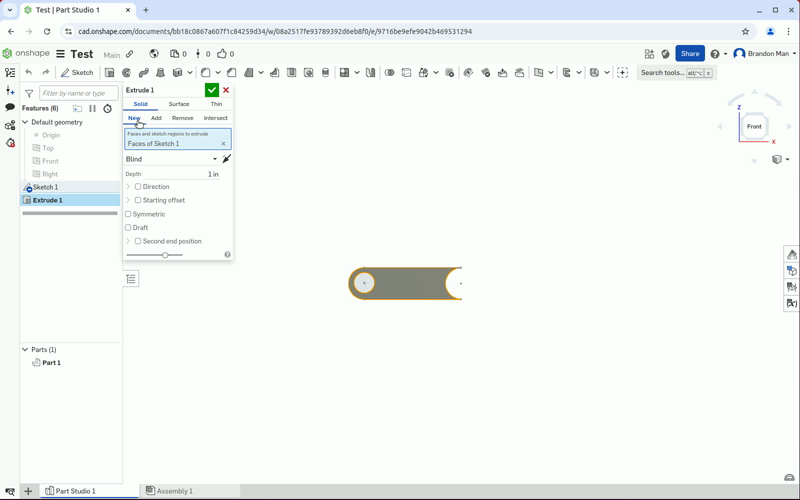
key(tab, 4)
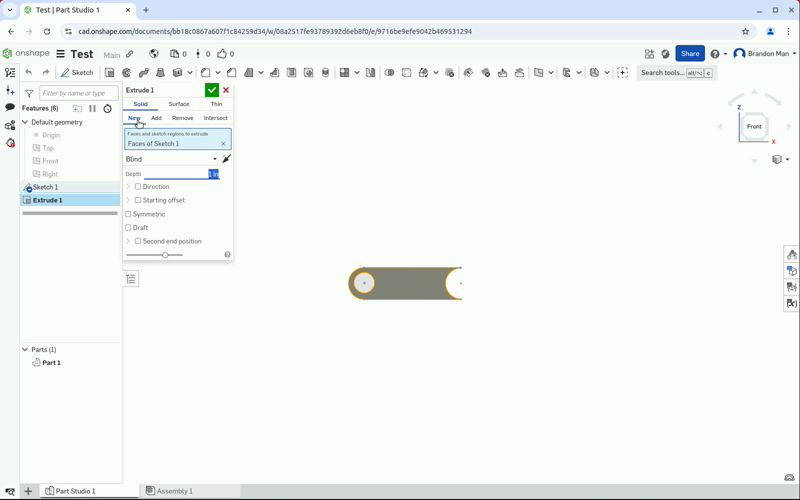
text(16.85)
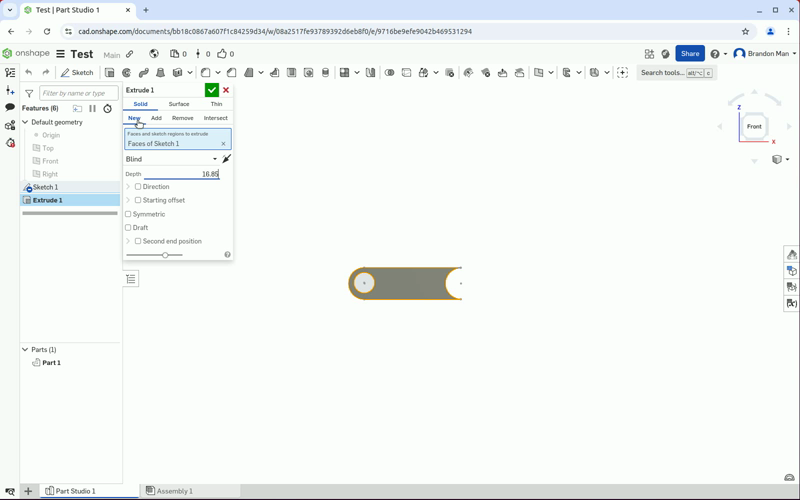
key(enter)
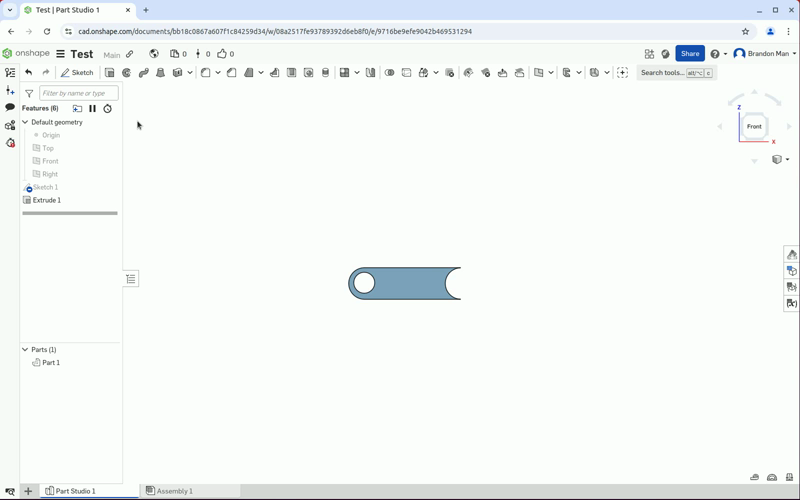
key(shift+h)
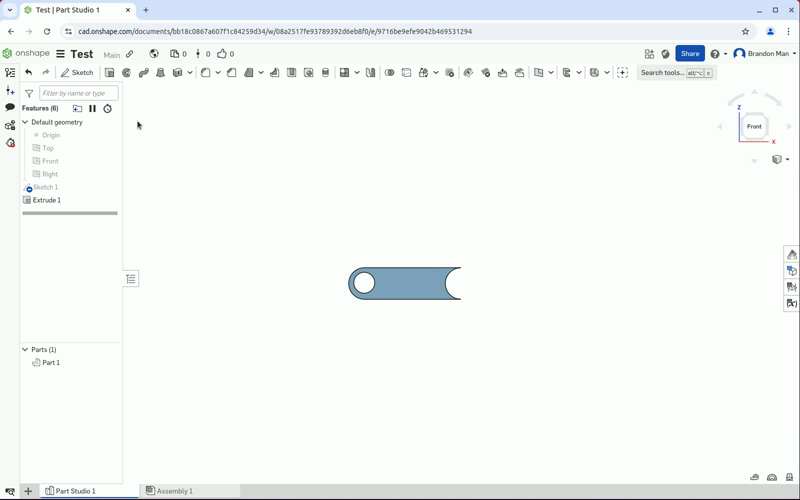
key(shift+h)
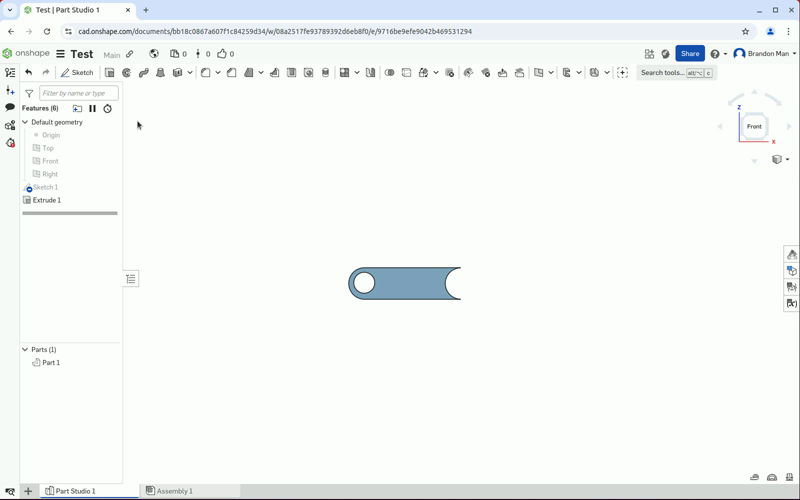
mouse_move(73, 189)
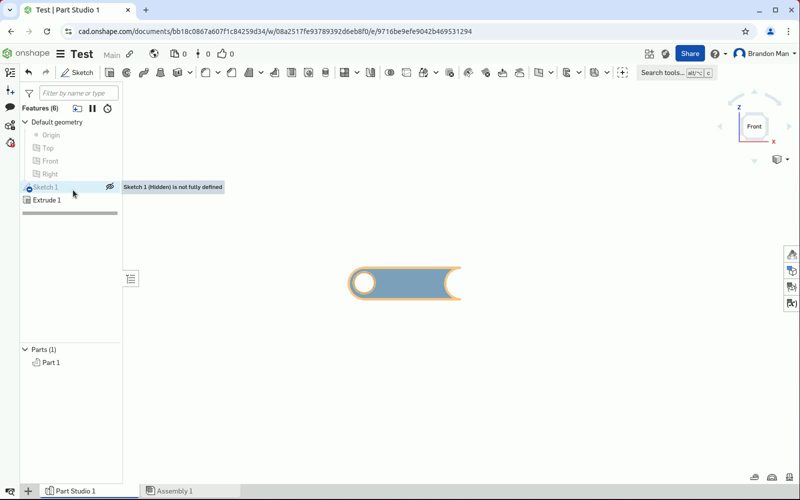
click(73, 189)
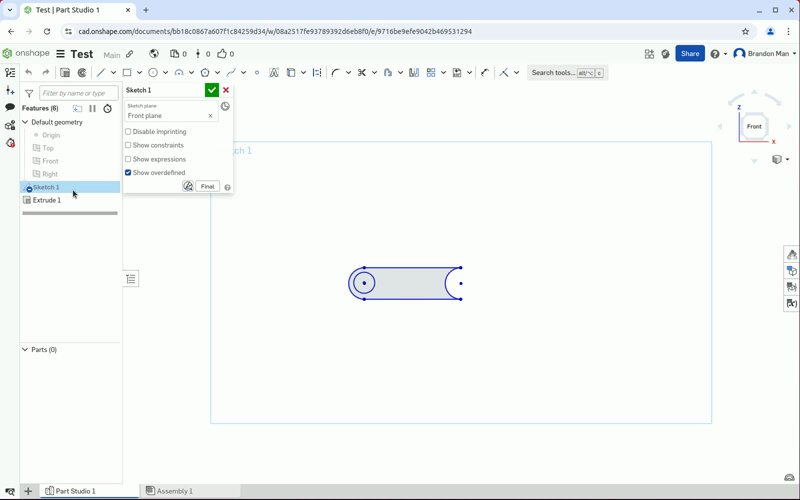
mouse_move(229, 92)
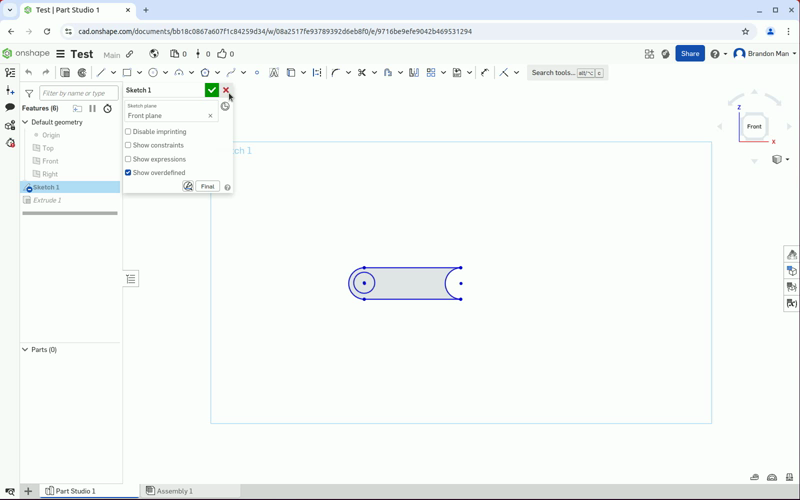
click(229, 92)
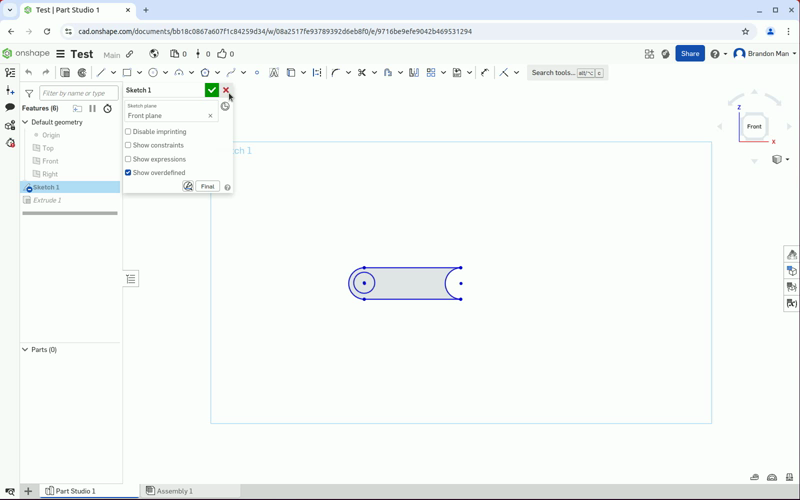
key(shift+s)
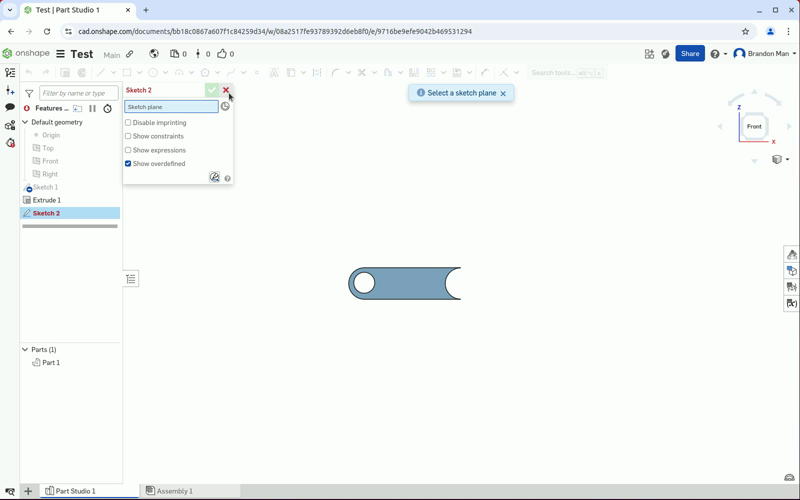
mouse_move(73, 163)
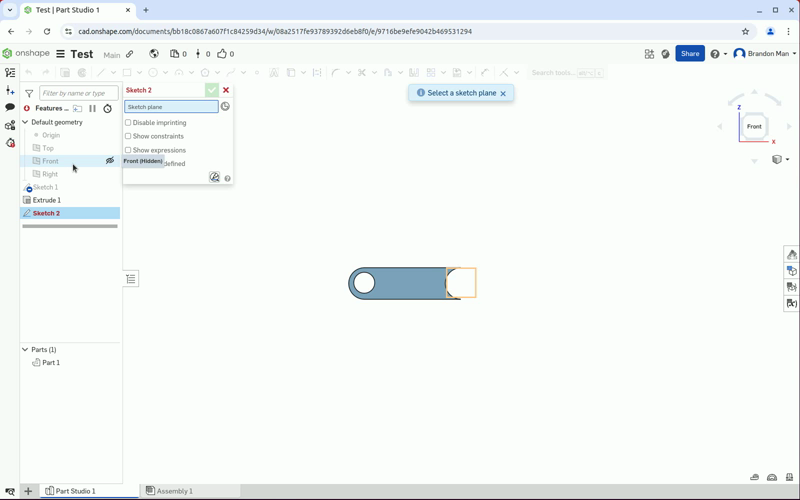
click(73, 163)
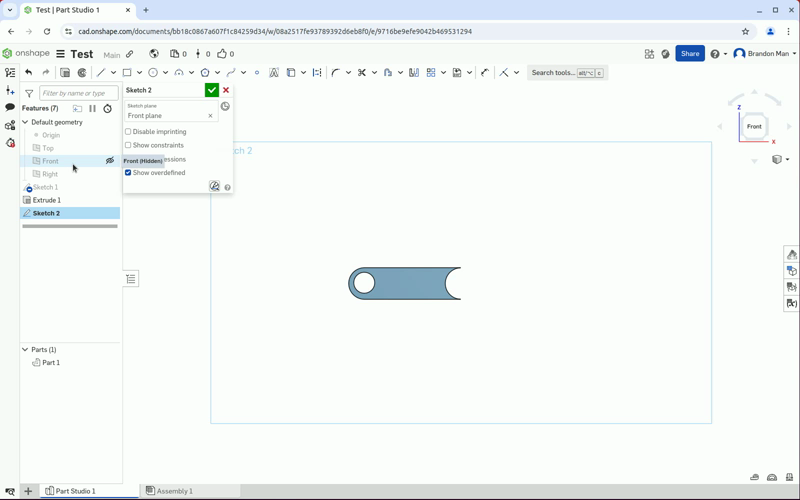
mouse_move(73, 352)
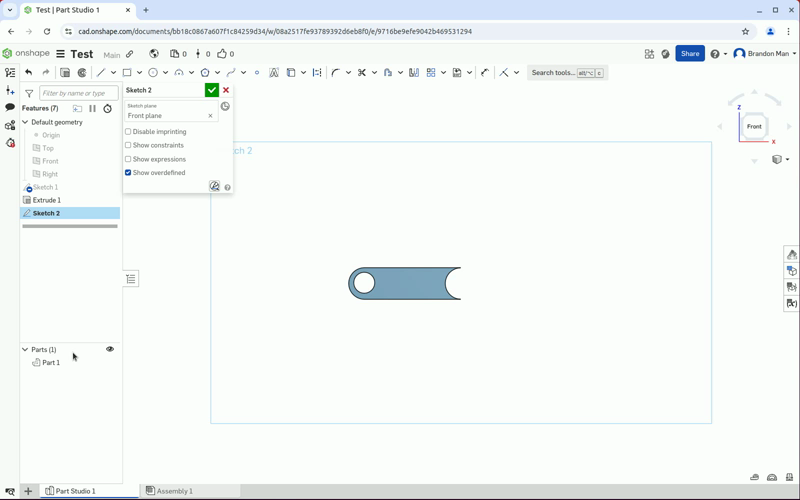
key(y)
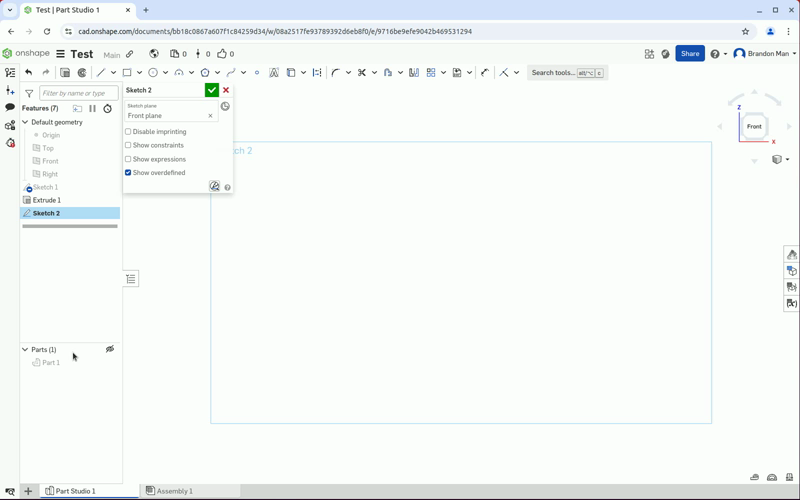
key(c)
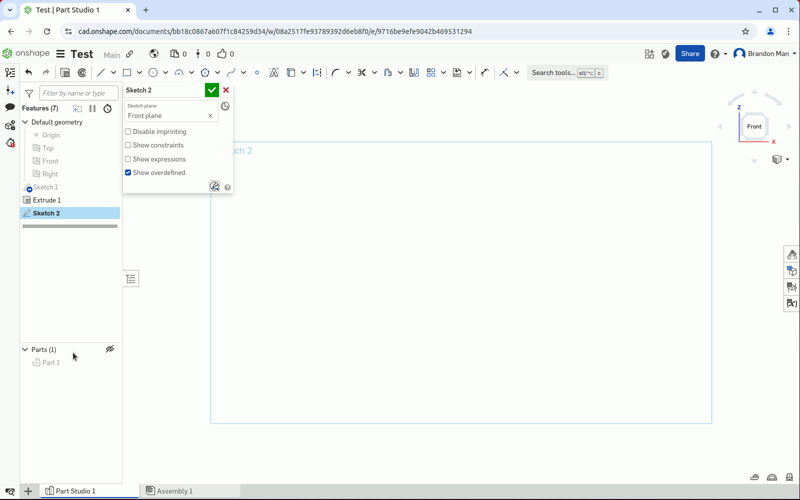
key_down(shift)
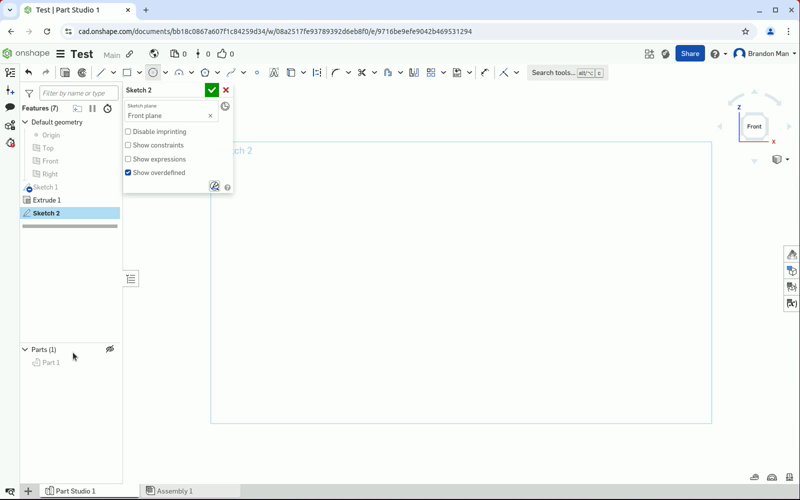
mouse_move(460, 282)
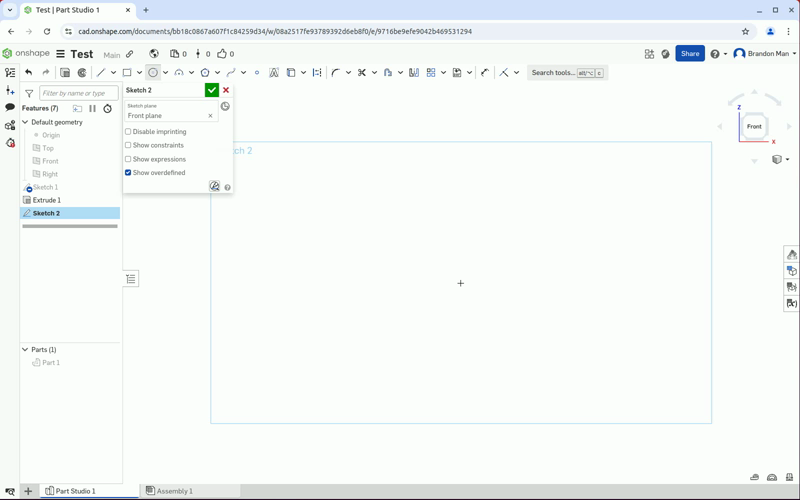
click(460, 282)
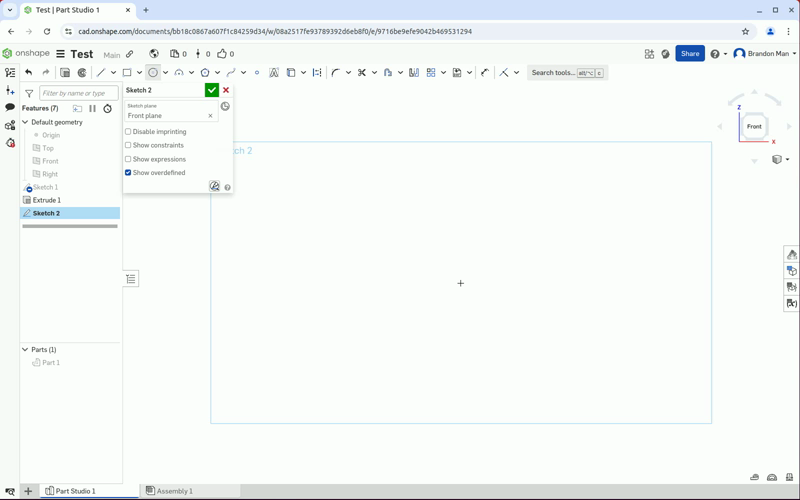
key_up(shift)
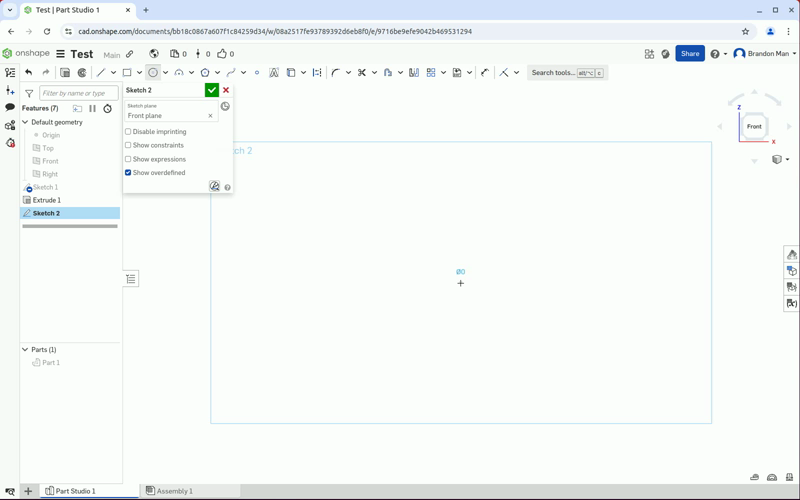
mouse_move(477, 282)
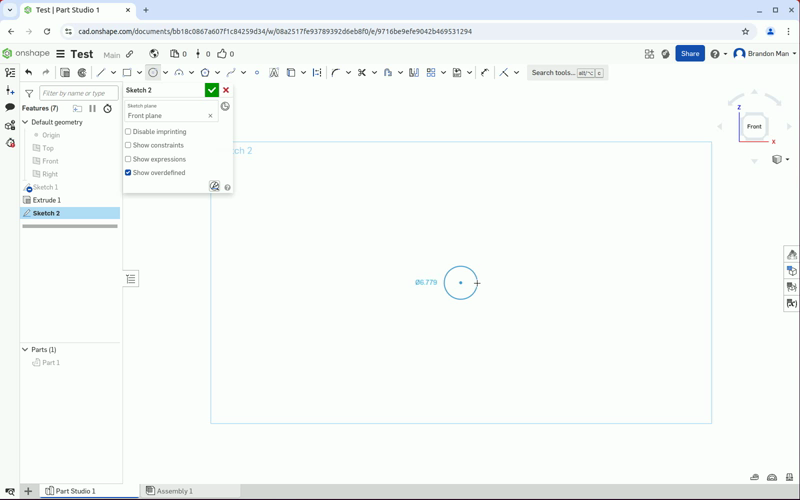
click(477, 282)
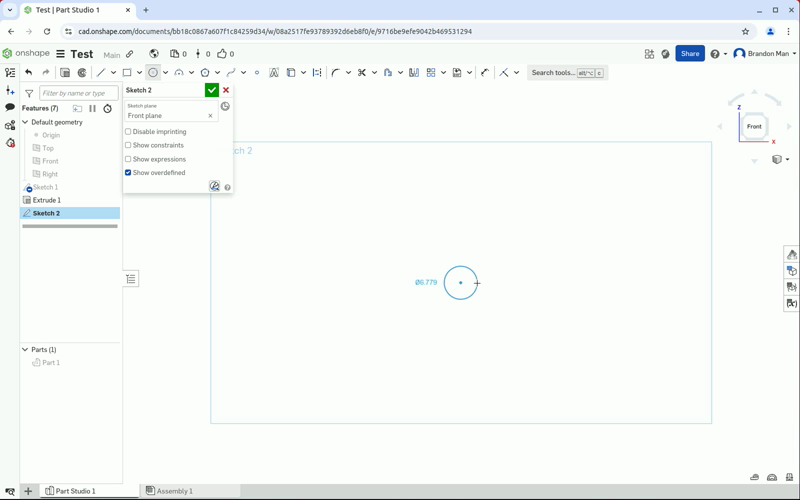
key(esc)
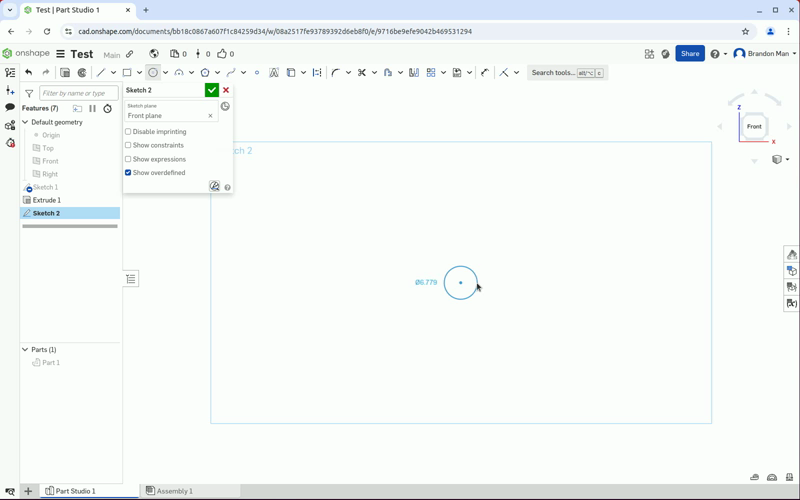
mouse_move(450, 288)
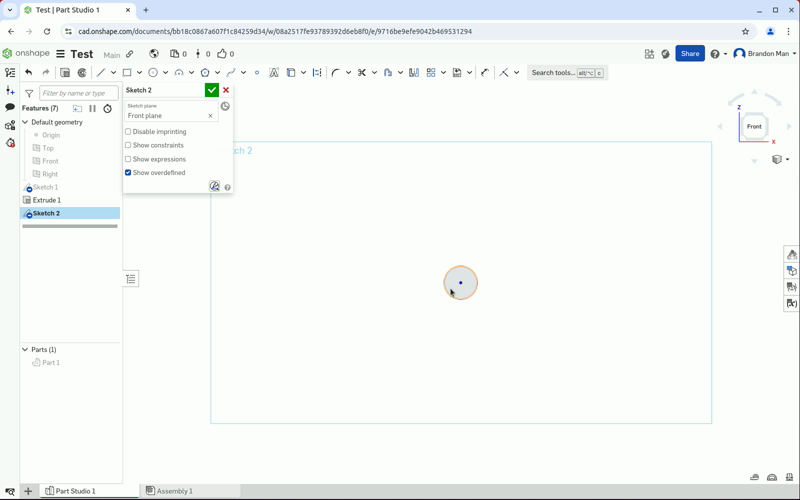
scroll(6)
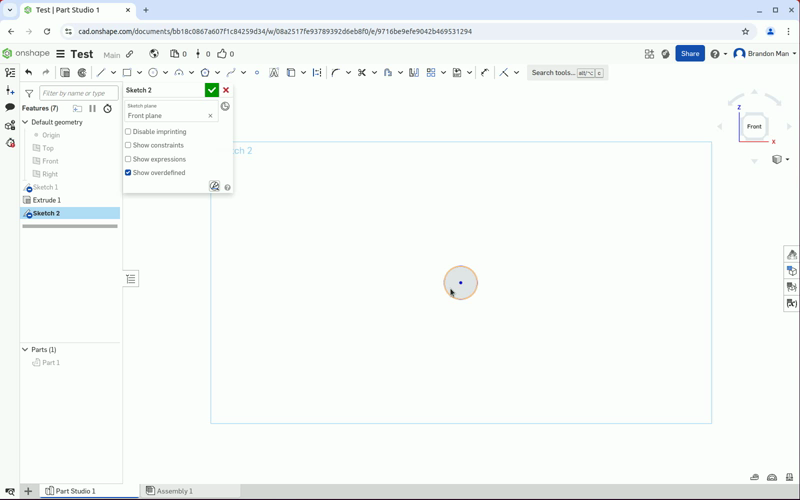
scroll(6)
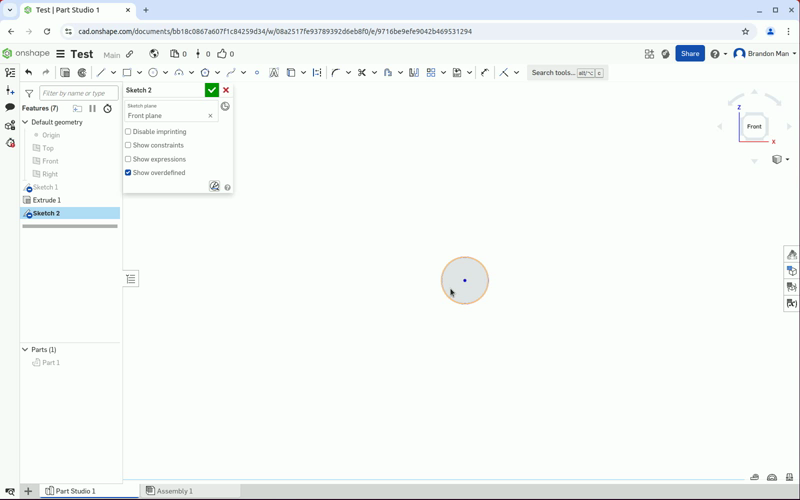
scroll(6)
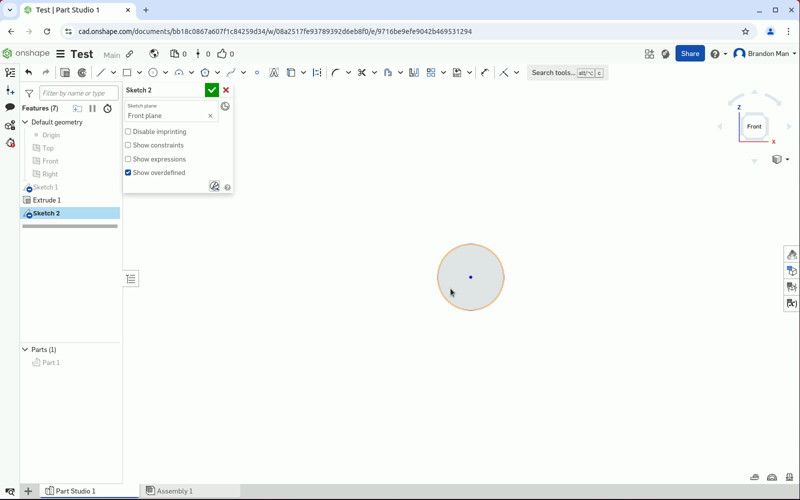
scroll(6)
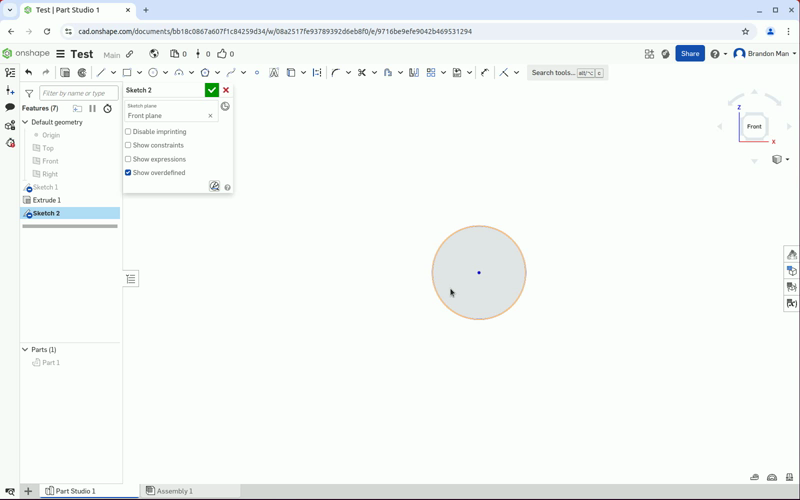
scroll(6)
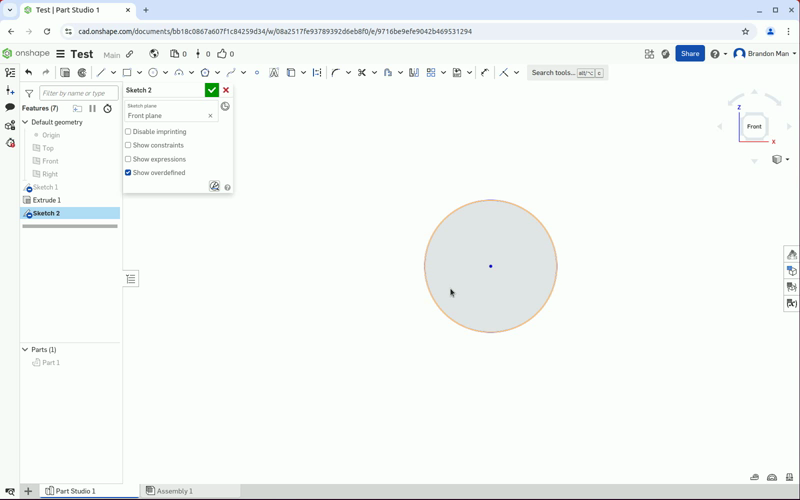
scroll(6)
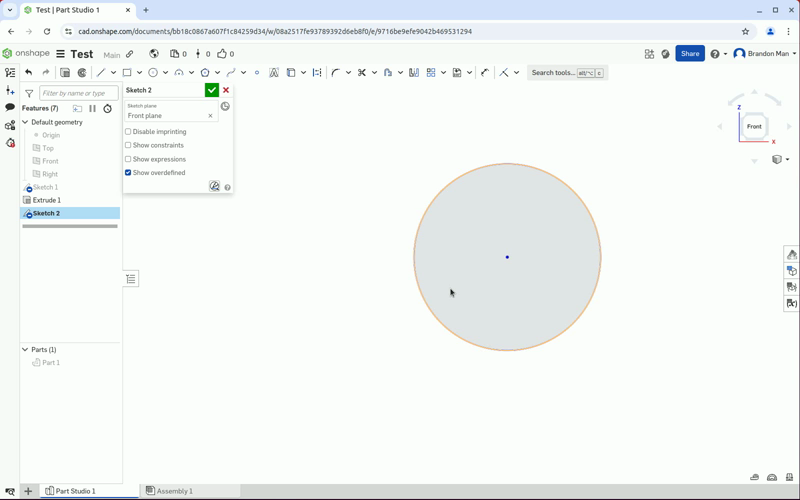
scroll(6)
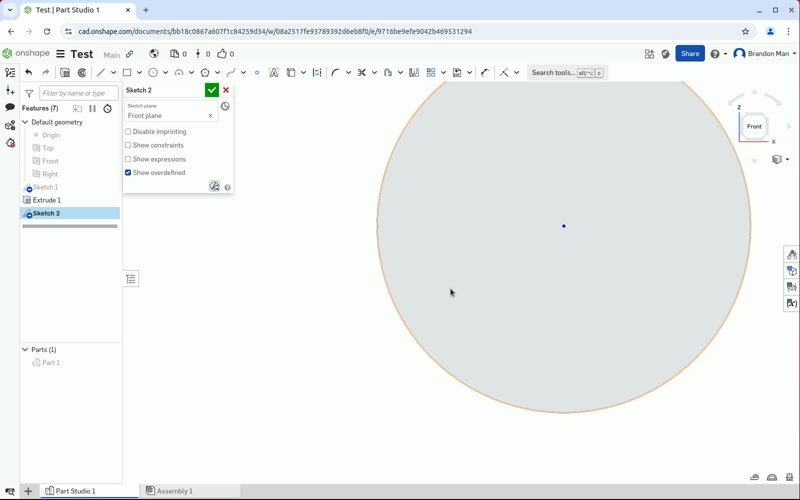
click(450, 288)
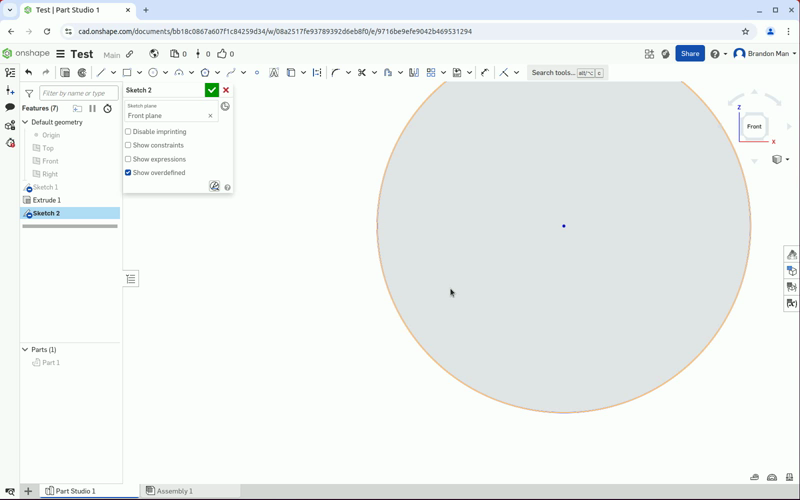
scroll(-6)
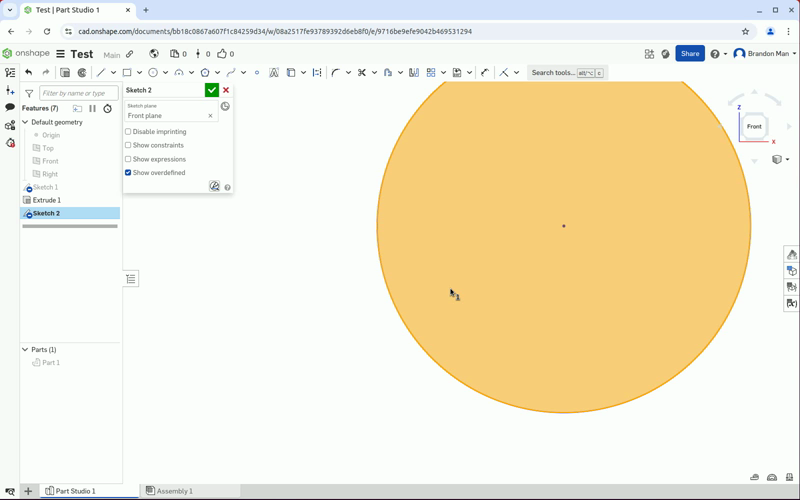
scroll(-6)
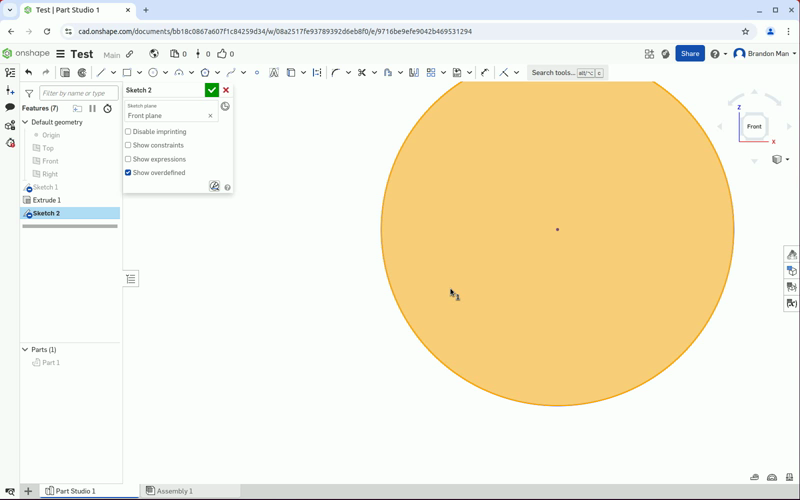
scroll(-6)
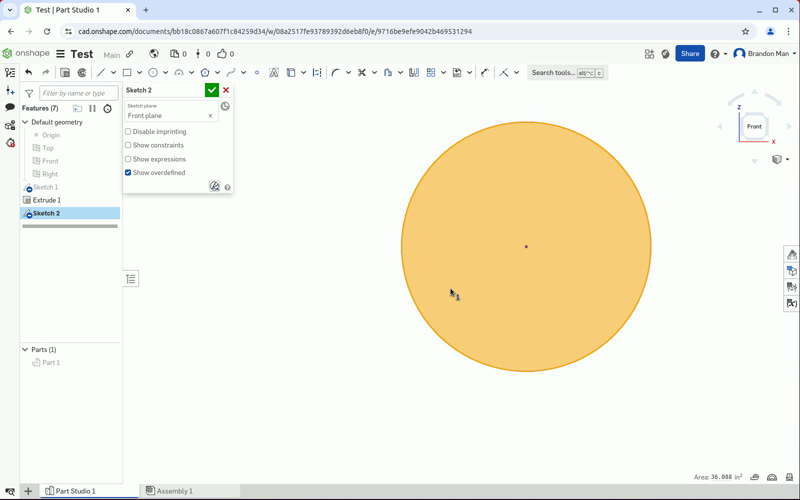
scroll(-6)
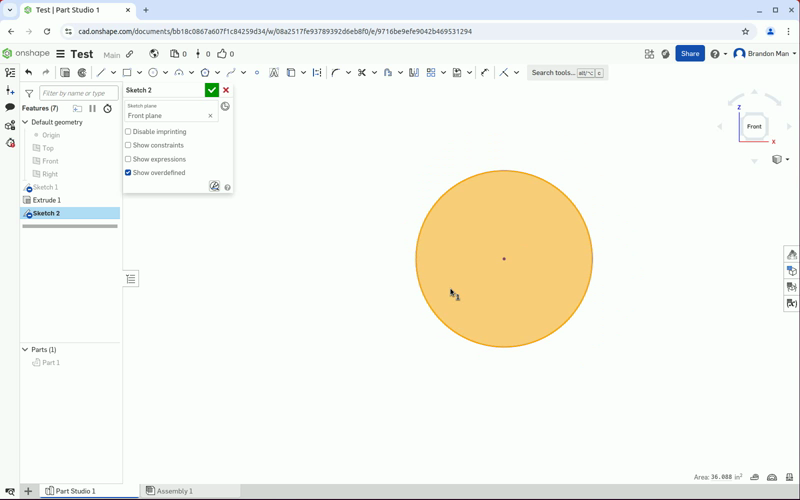
scroll(-6)
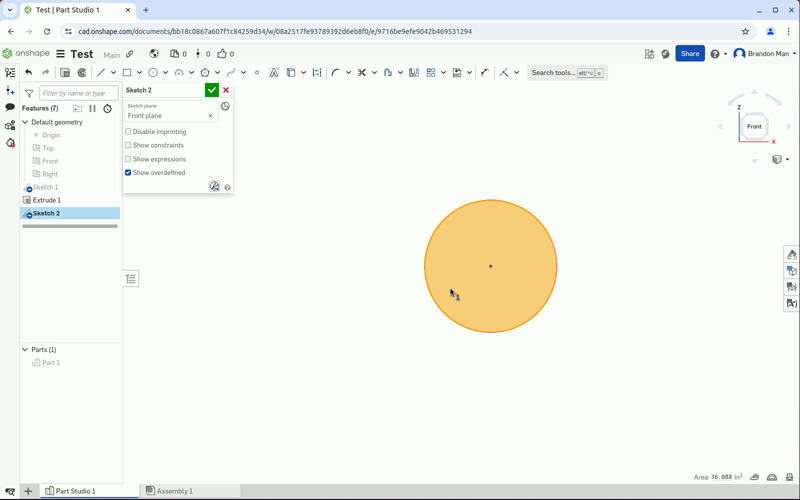
scroll(-6)
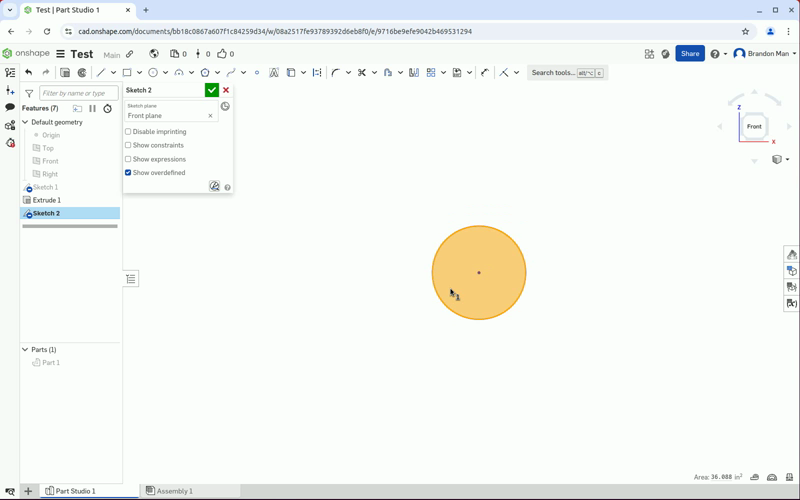
scroll(-6)
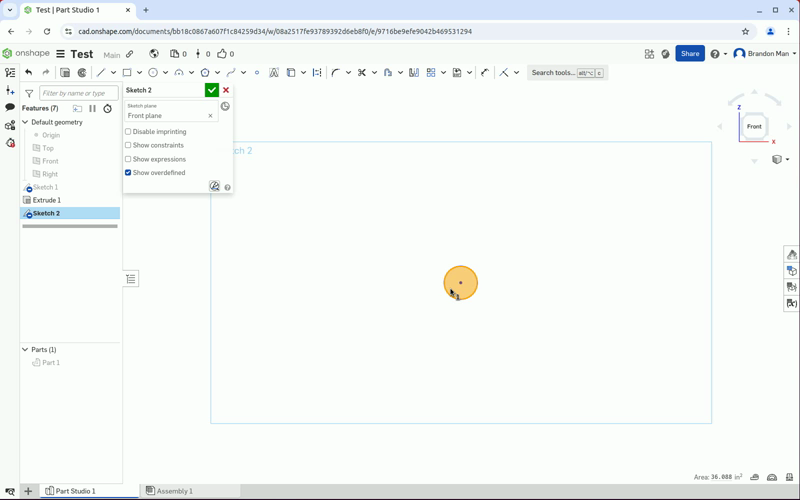
mouse_move(73, 352)
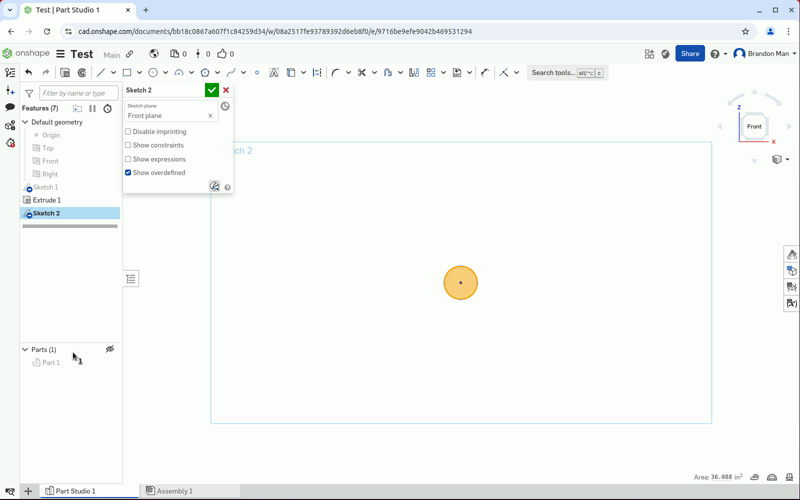
key(shift+y)
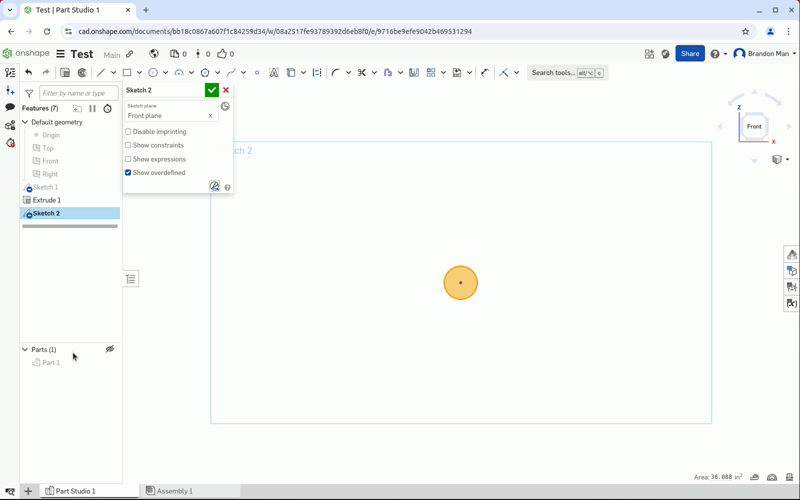
key(shift+e)
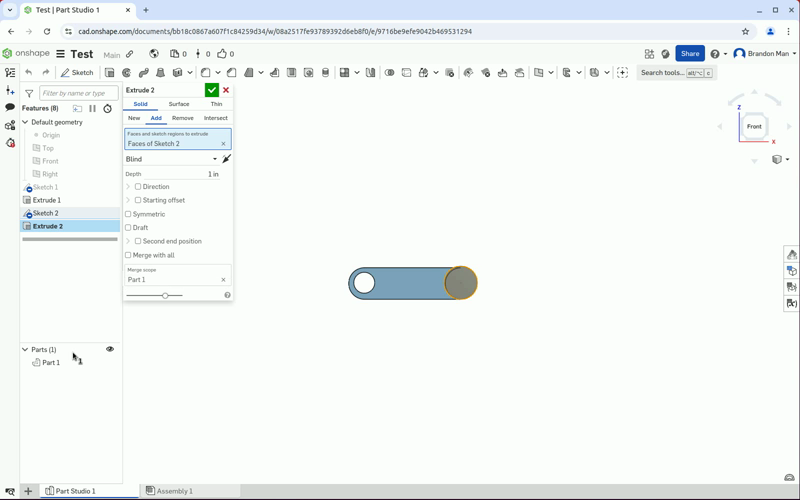
mouse_move(143, 106)
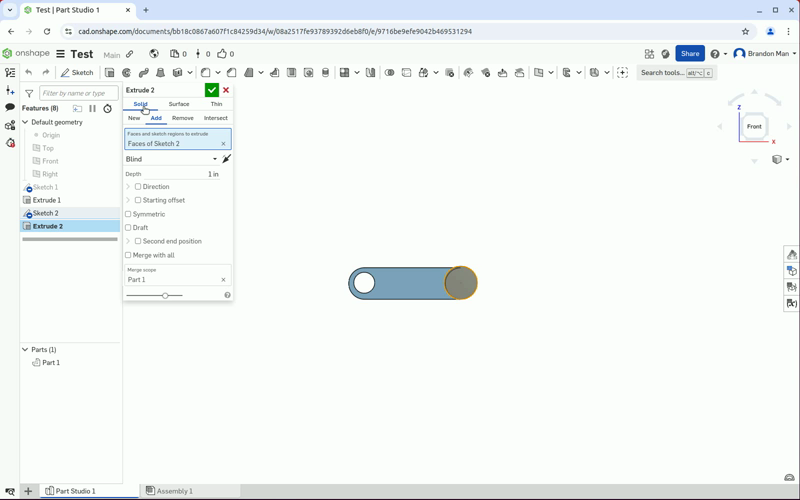
click(143, 106)
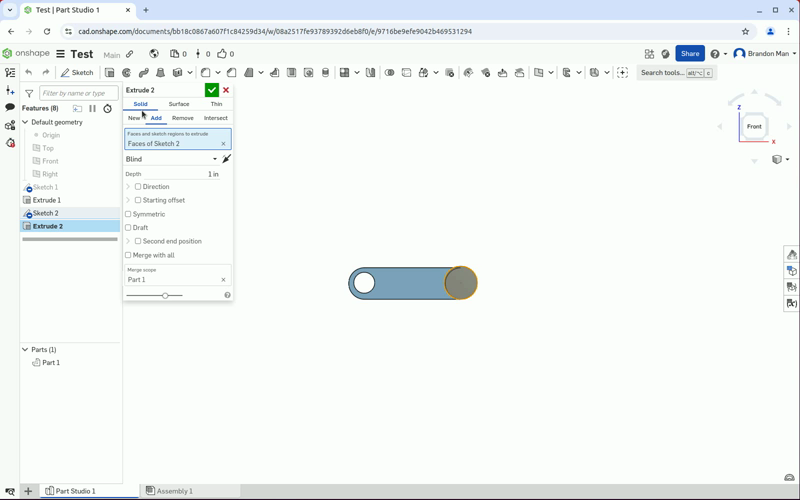
mouse_move(137, 120)
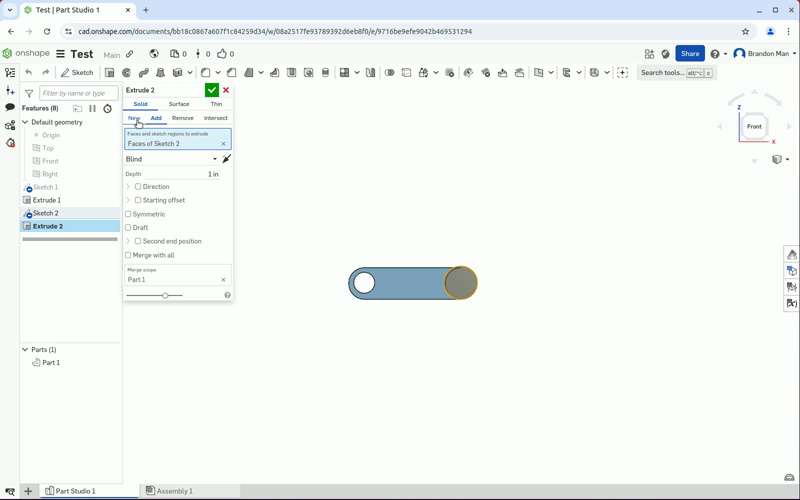
click(137, 120)
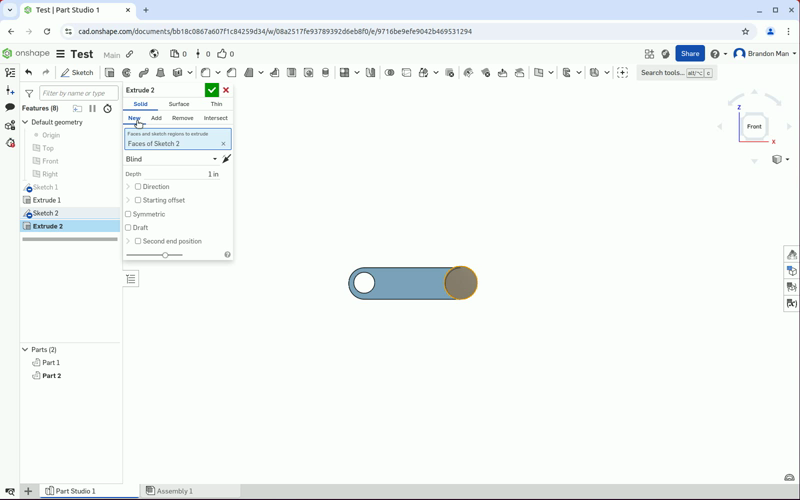
key(tab, 4)
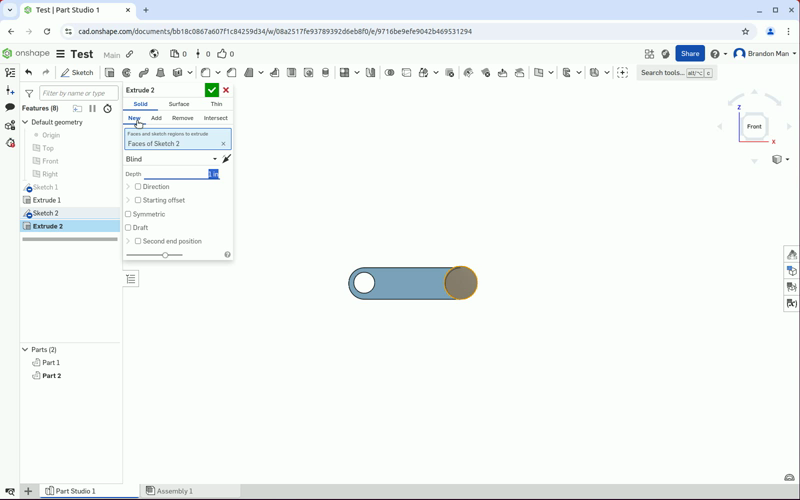
text(16.85)
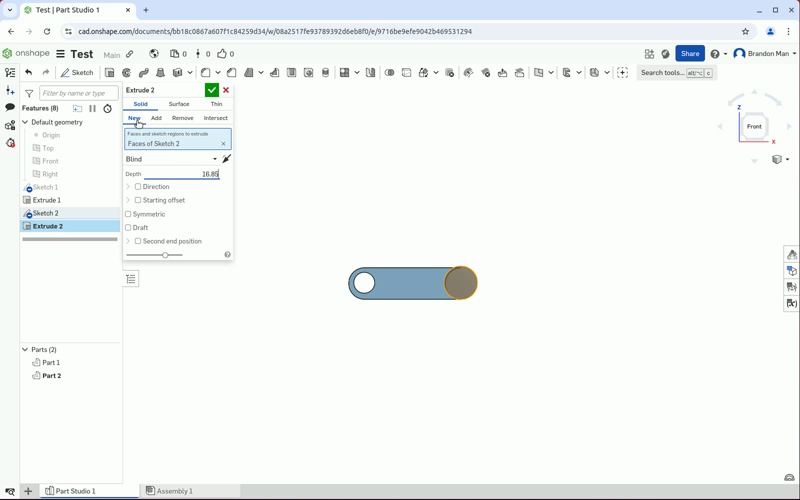
key(enter)
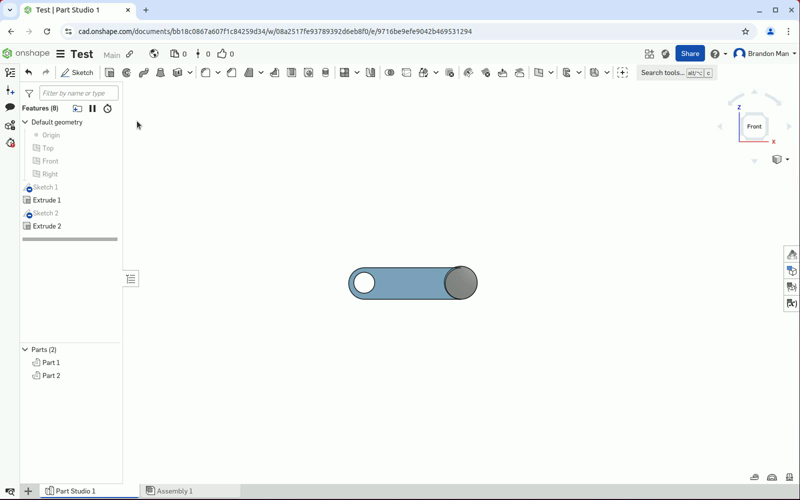
key(shift+h)
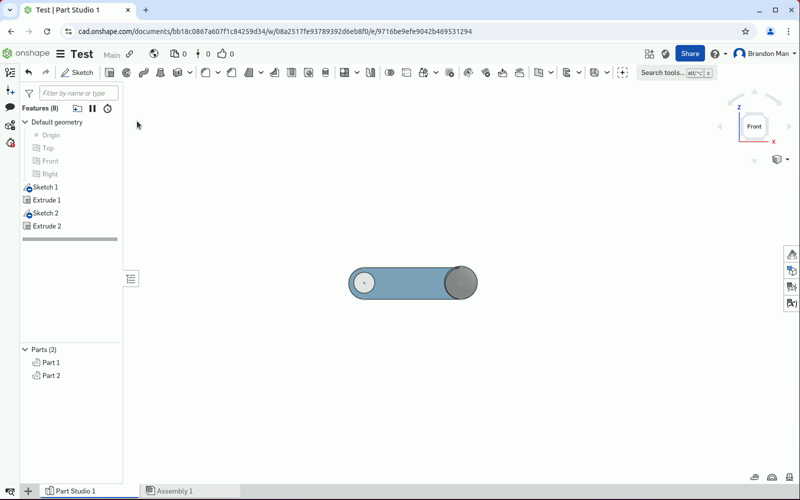
key(shift+h)
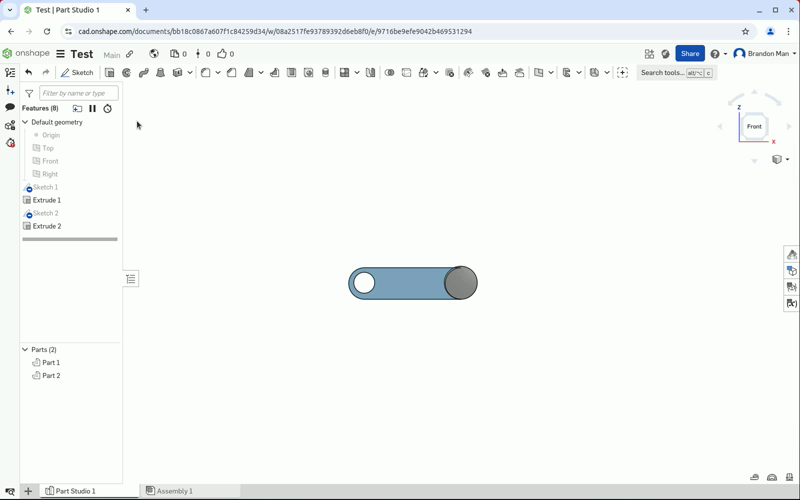
mouse_move(73, 189)
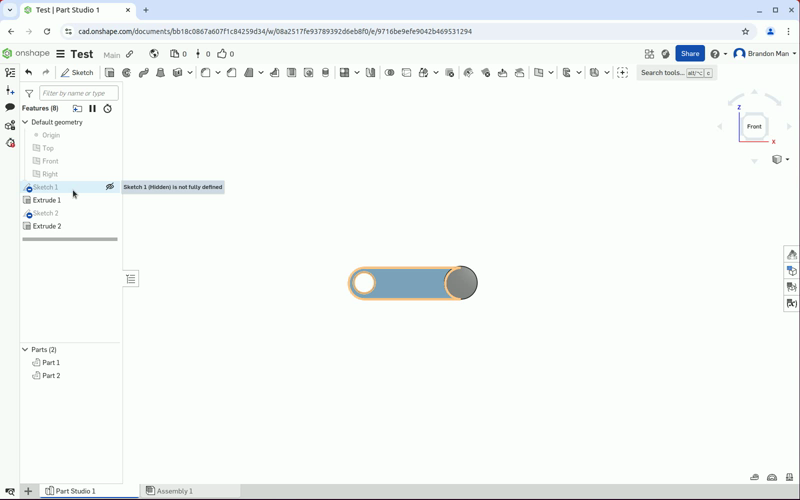
click(73, 189)
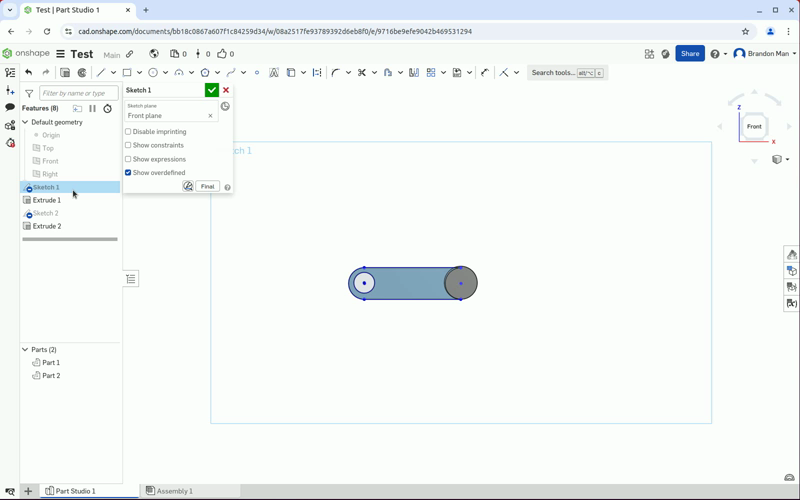
mouse_move(229, 92)
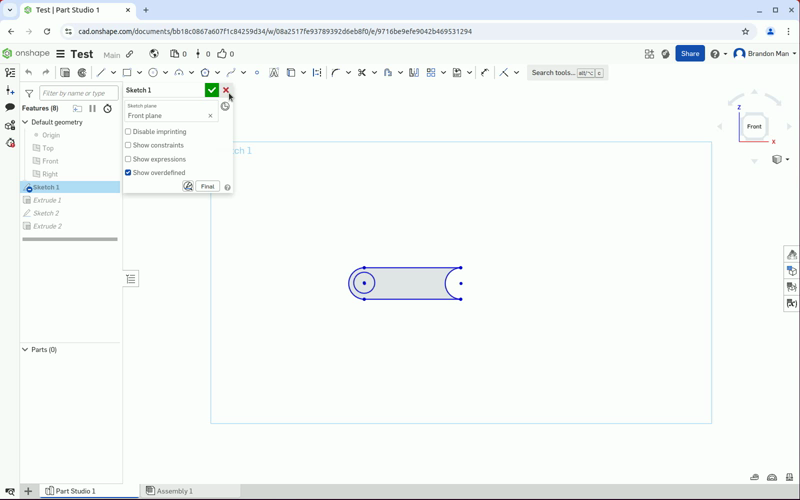
click(229, 92)
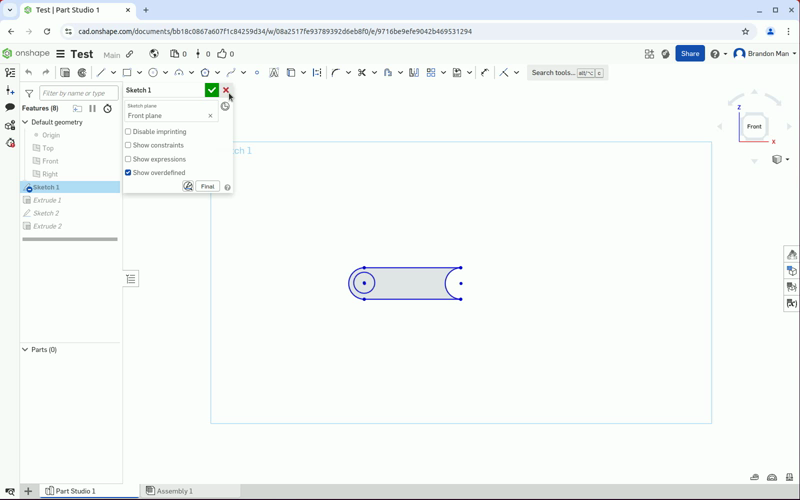
key(shift+s)
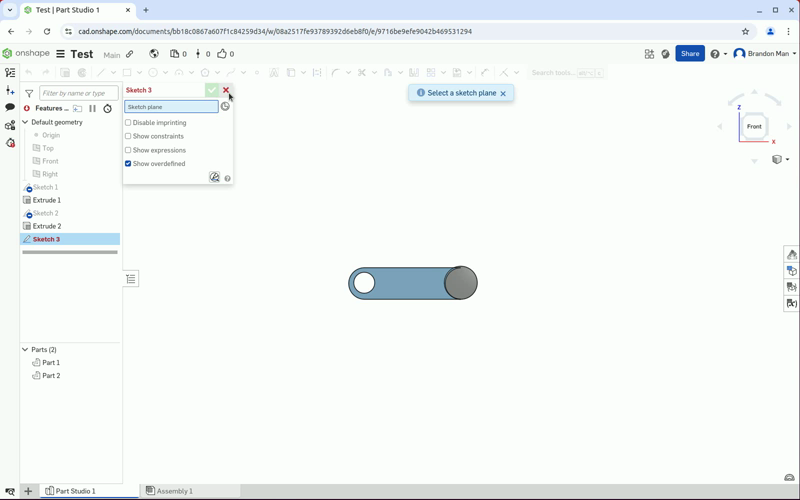
mouse_move(73, 163)
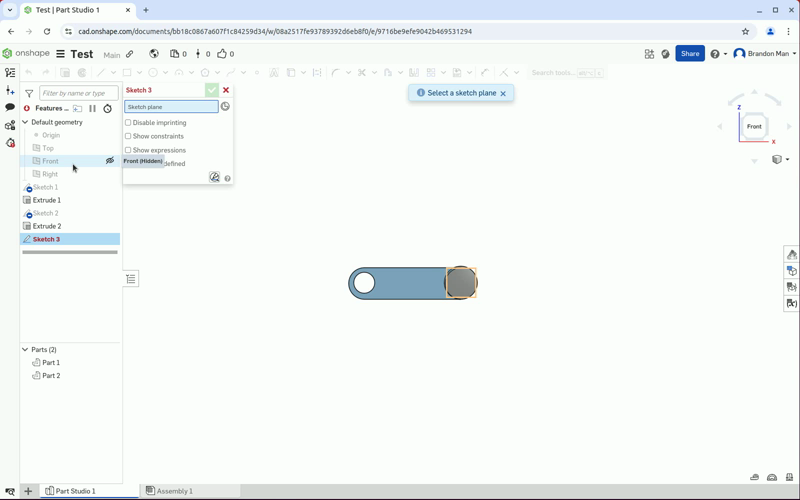
click(73, 163)
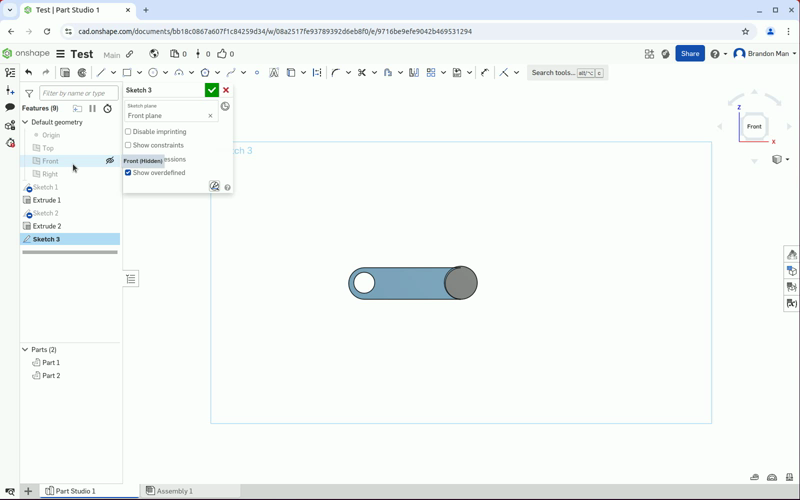
mouse_move(73, 352)
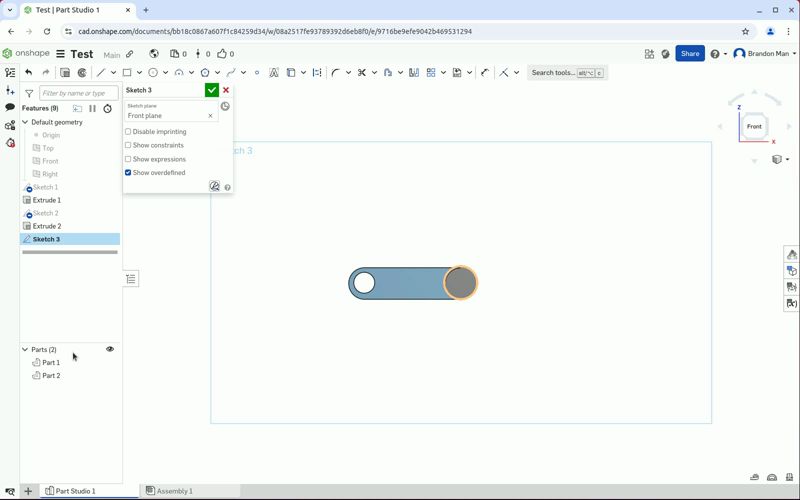
key(y)
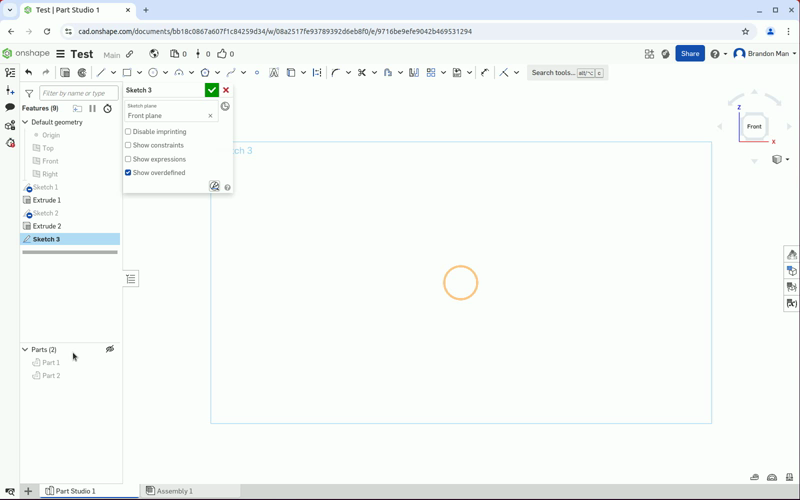
key(l)
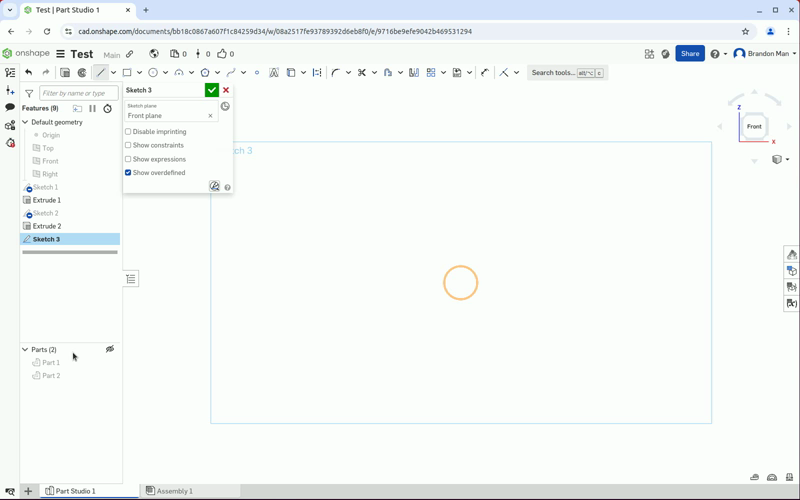
key_down(shift)
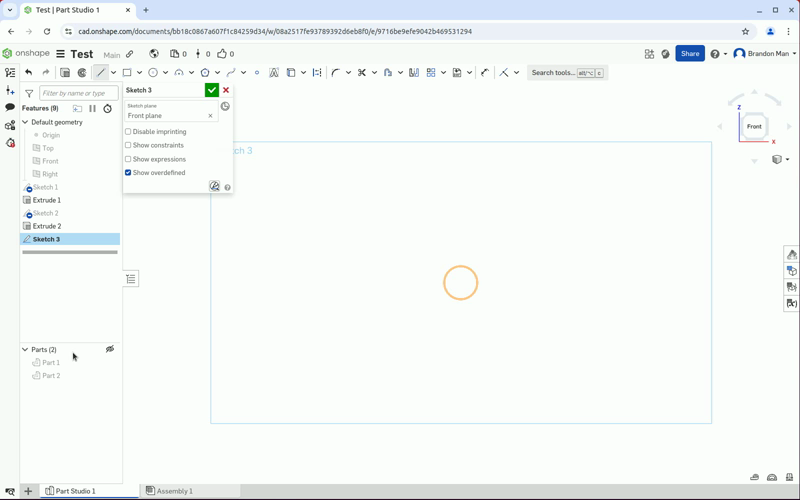
mouse_move(460, 299)
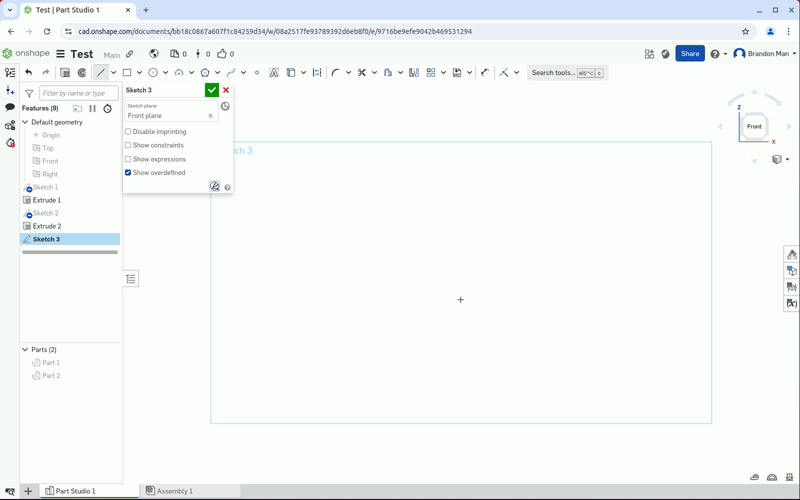
click(460, 299)
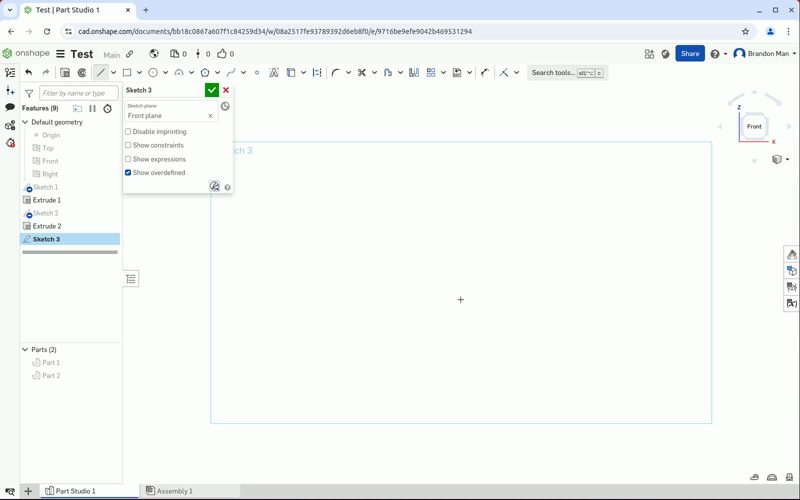
key_up(shift)
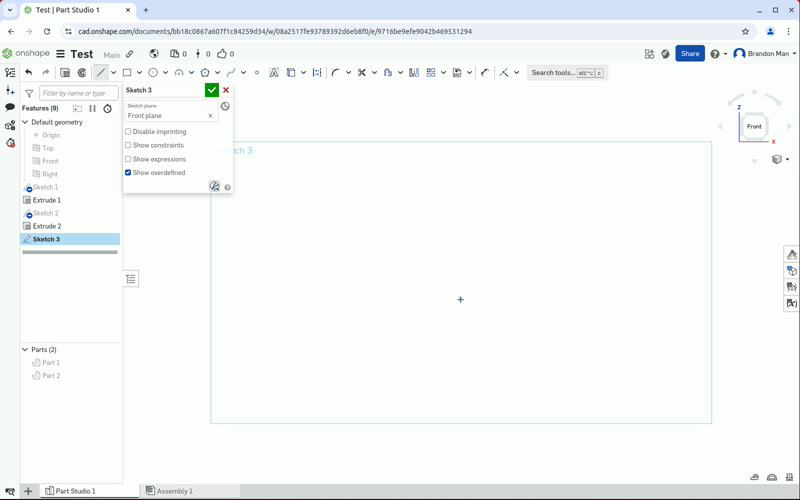
key_down(shift)
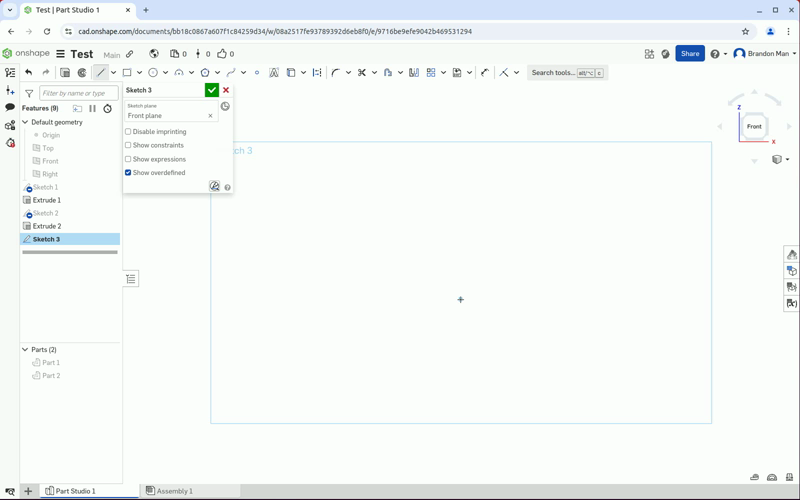
mouse_move(523, 299)
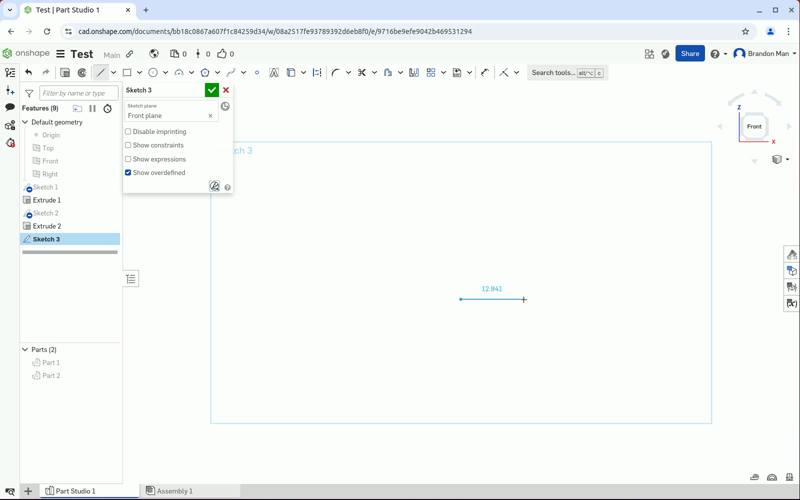
click(523, 299)
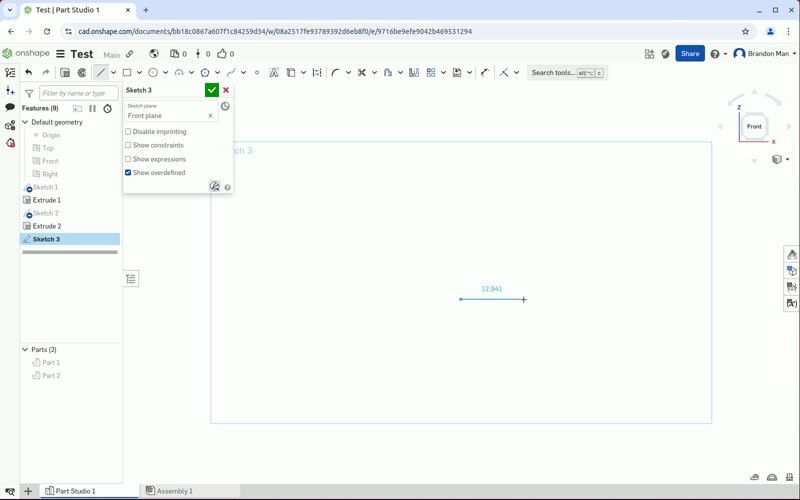
key_up(shift)
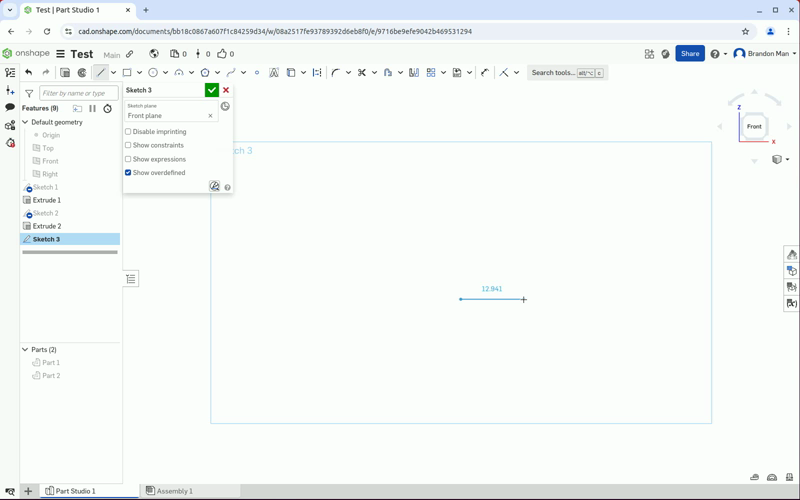
key(esc)
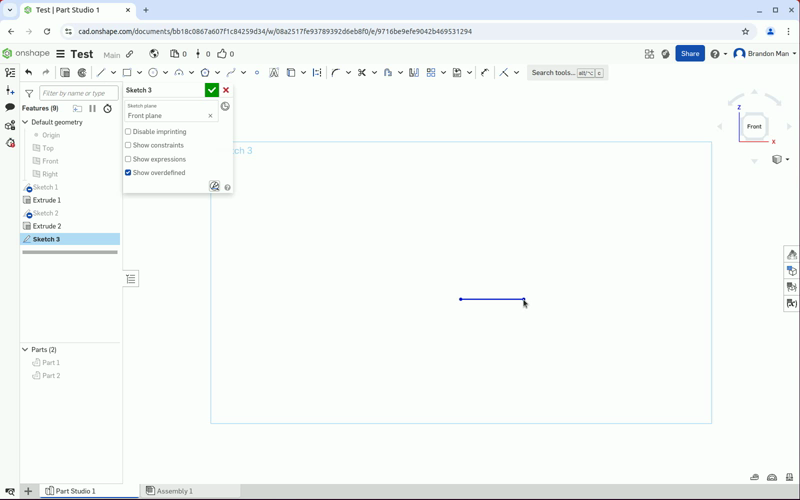
key(a)
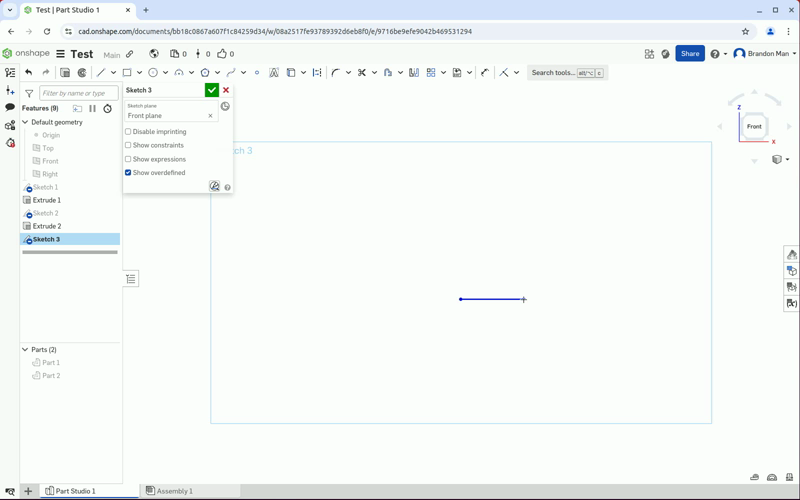
mouse_move(523, 299)
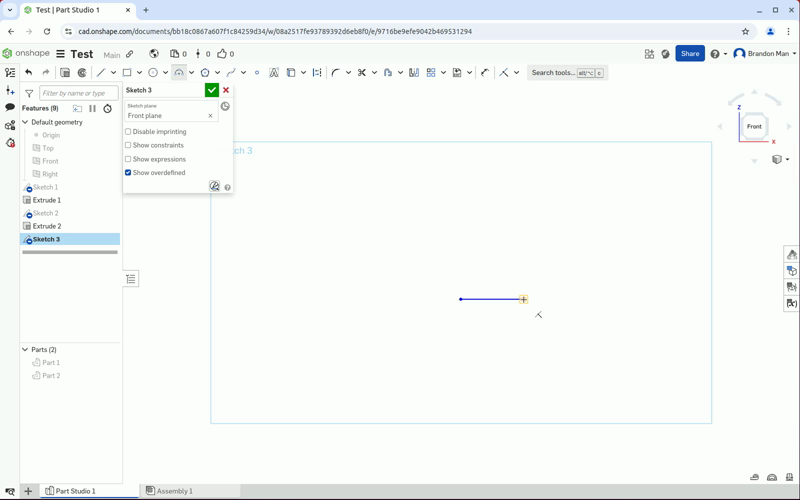
click(523, 299)
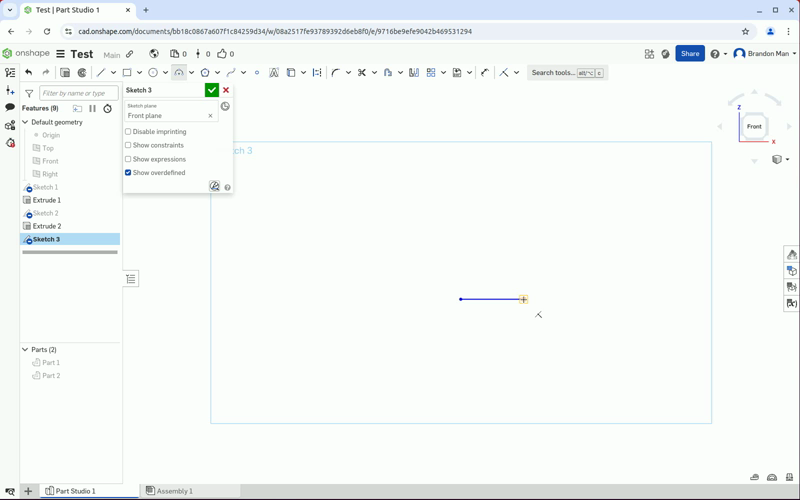
key_down(shift)
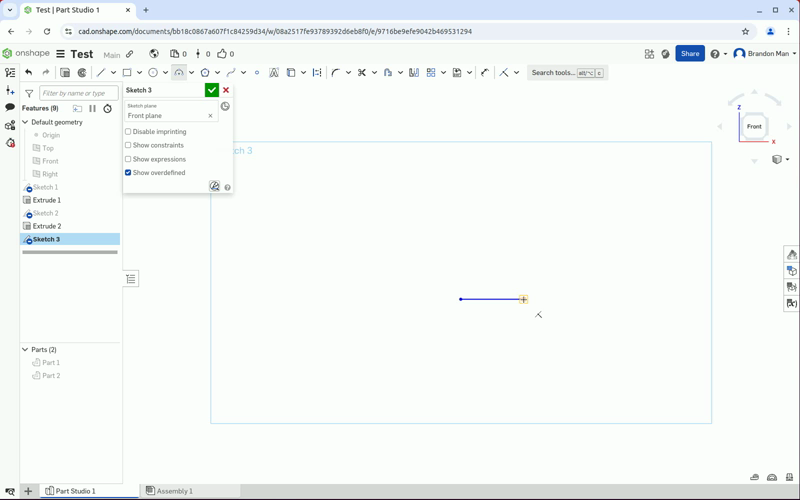
mouse_move(523, 267)
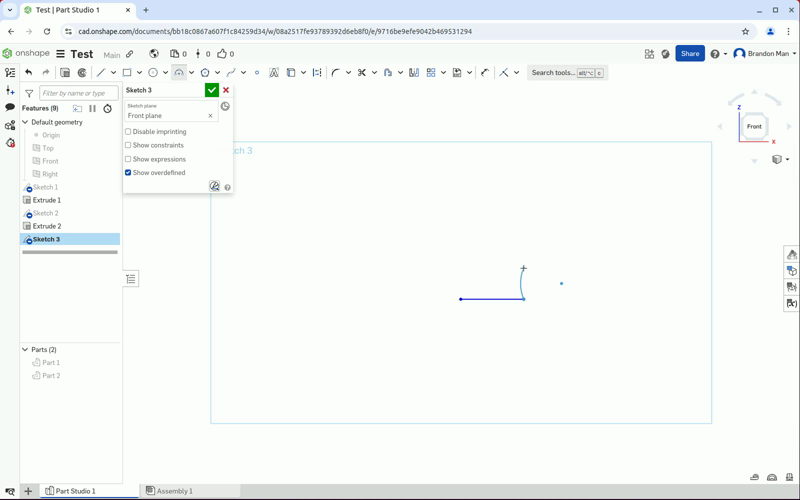
click(523, 267)
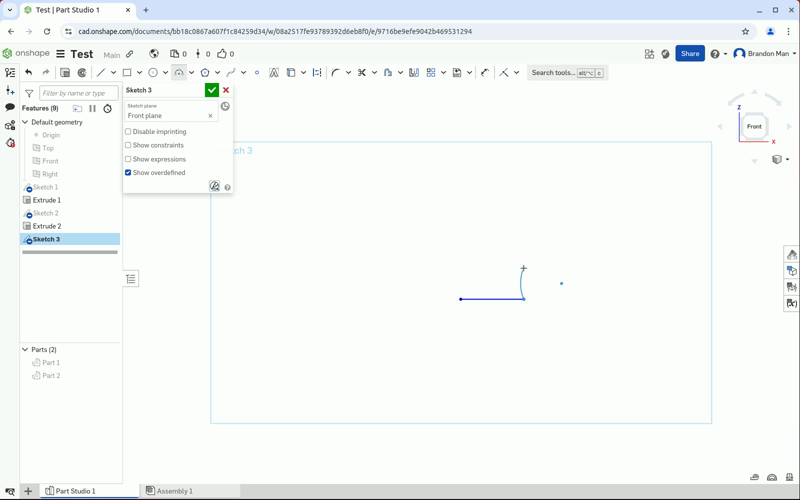
mouse_move(539, 283)
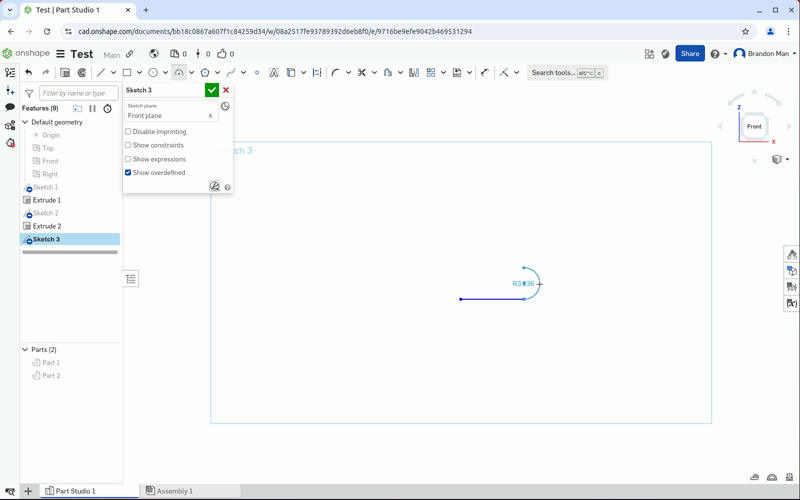
click(539, 283)
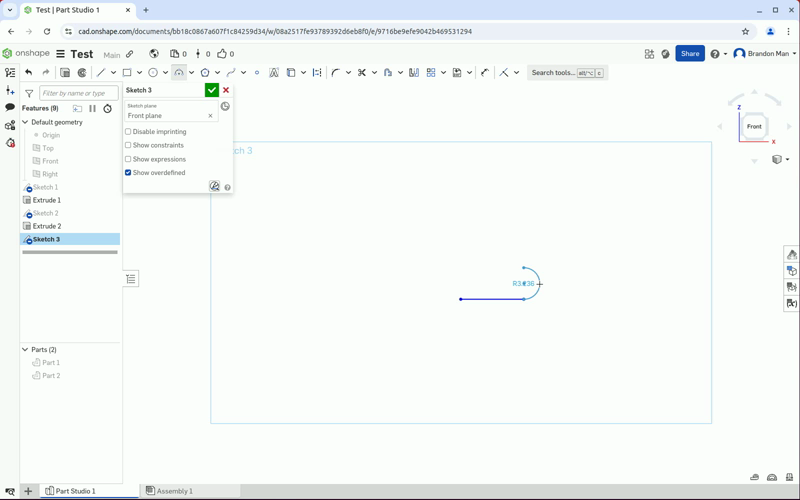
key_up(shift)
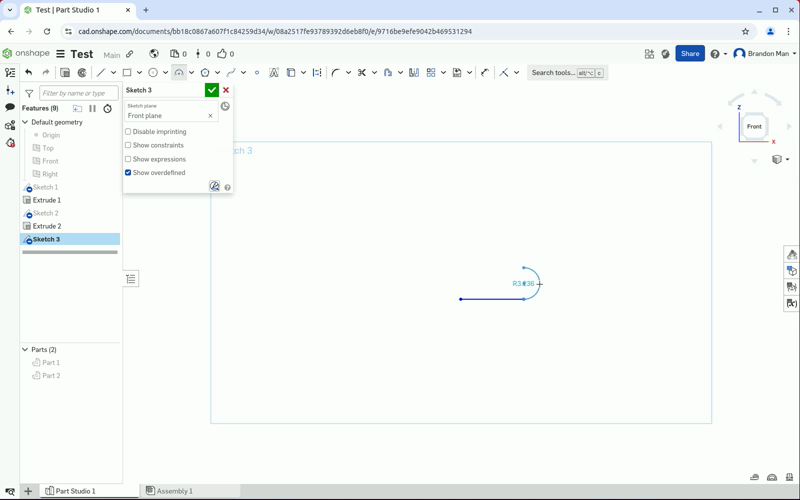
key(esc)
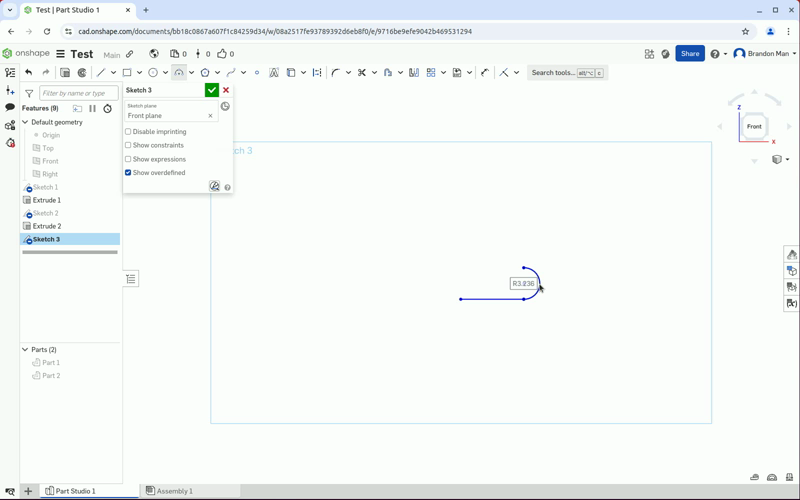
key(l)
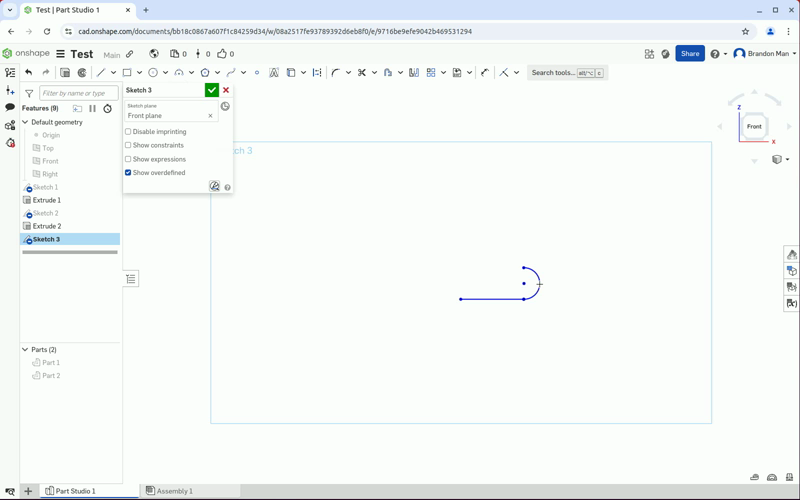
mouse_move(523, 267)
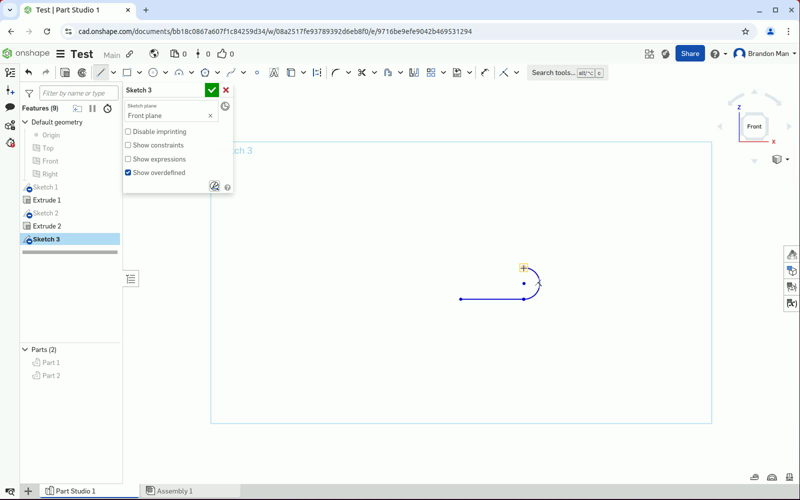
click(523, 267)
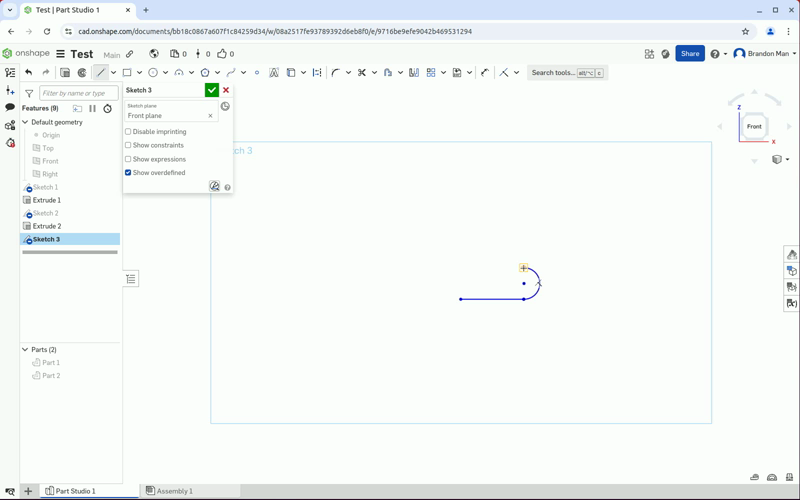
key_down(shift)
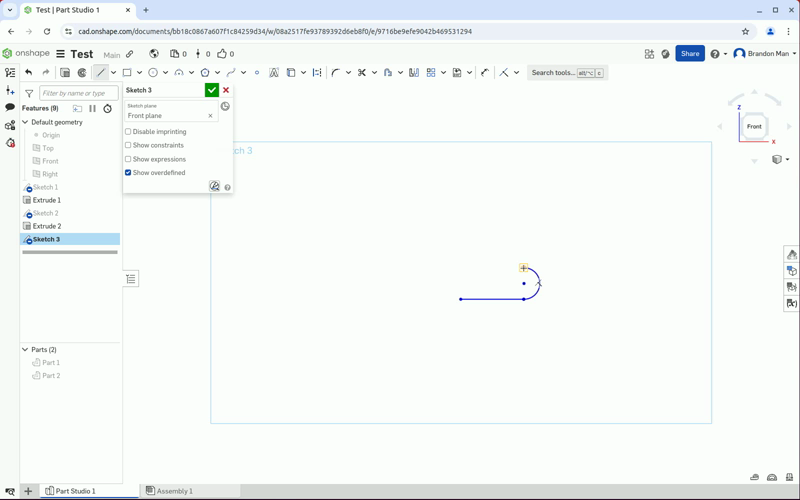
mouse_move(460, 267)
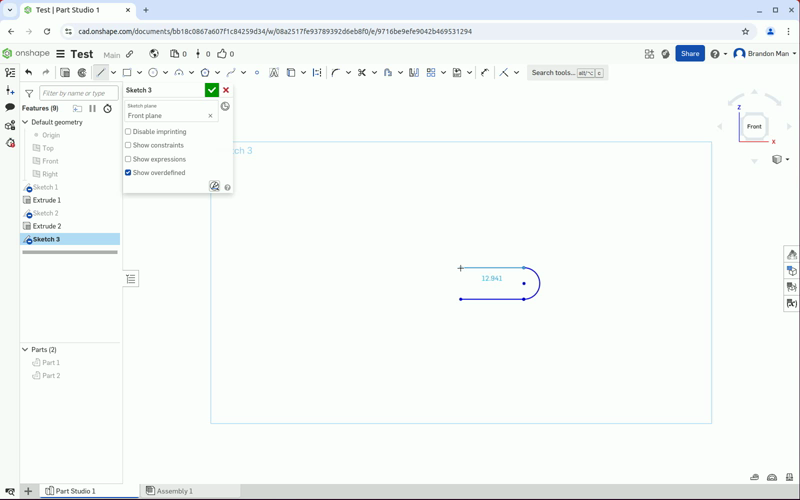
click(460, 267)
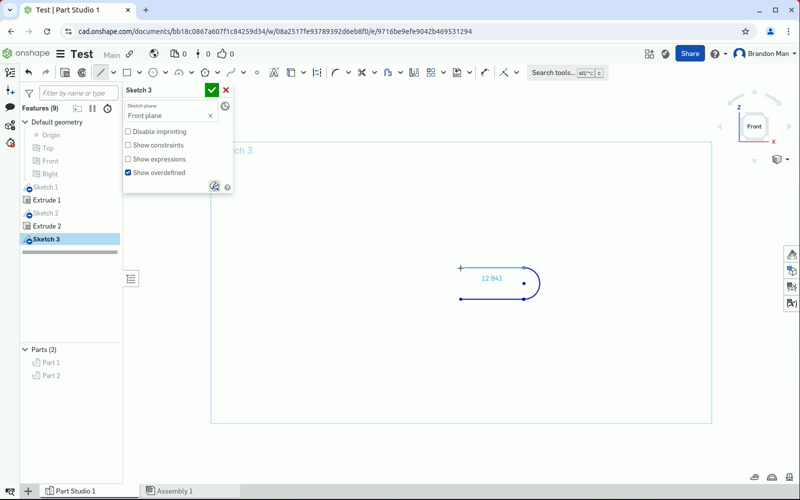
key_up(shift)
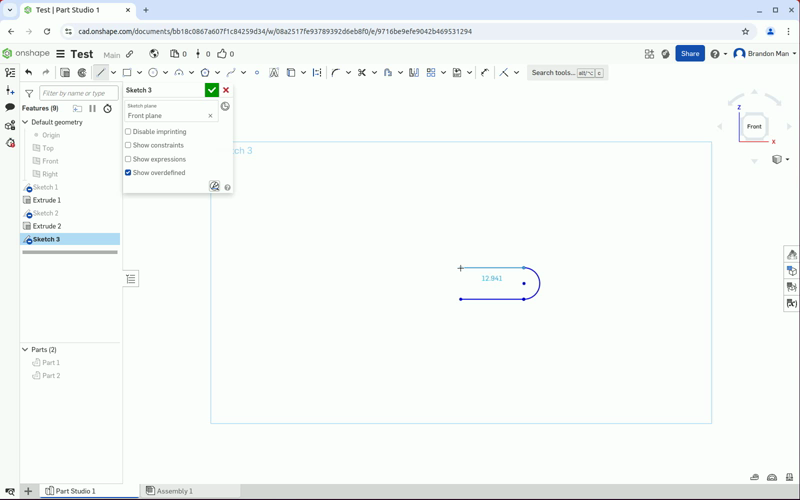
key(esc)
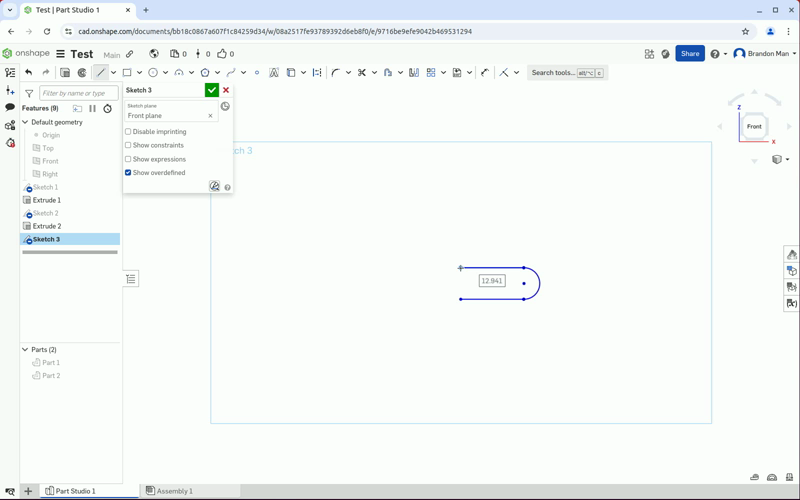
key(a)
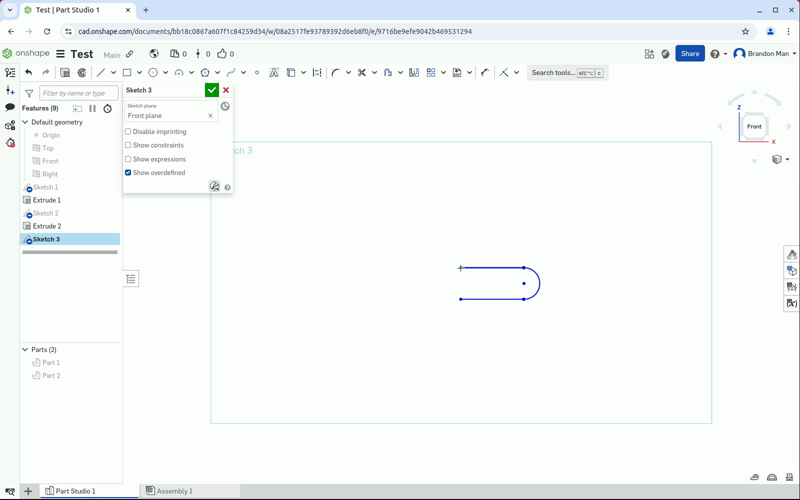
mouse_move(460, 267)
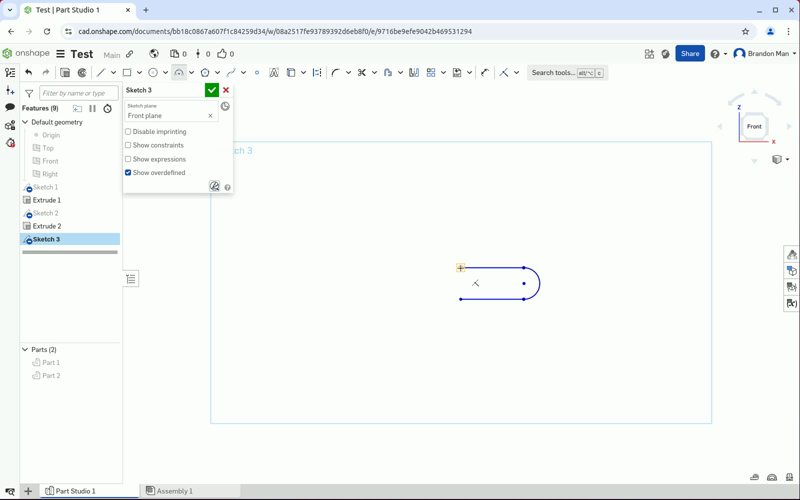
click(460, 267)
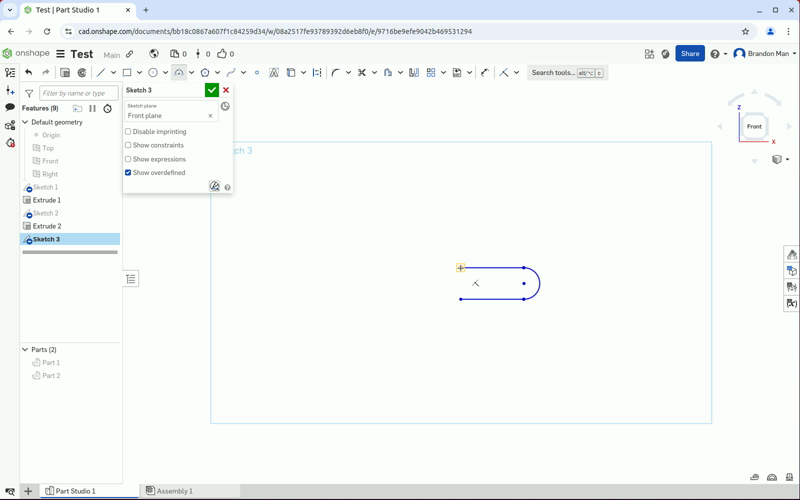
mouse_move(460, 299)
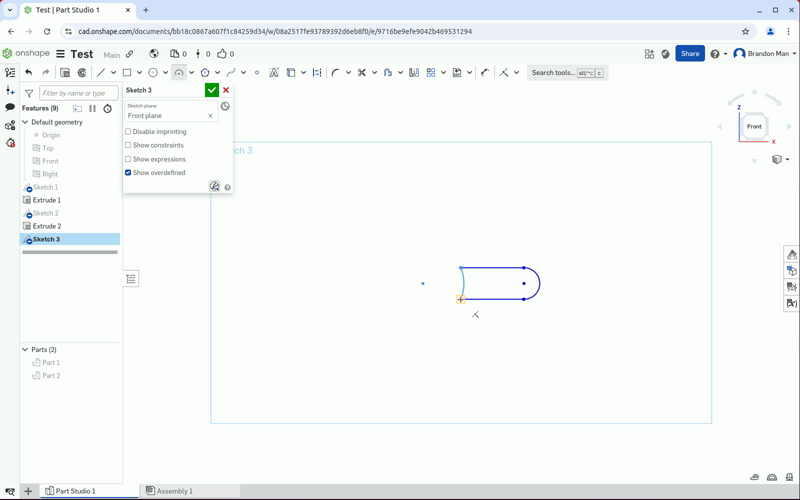
click(460, 299)
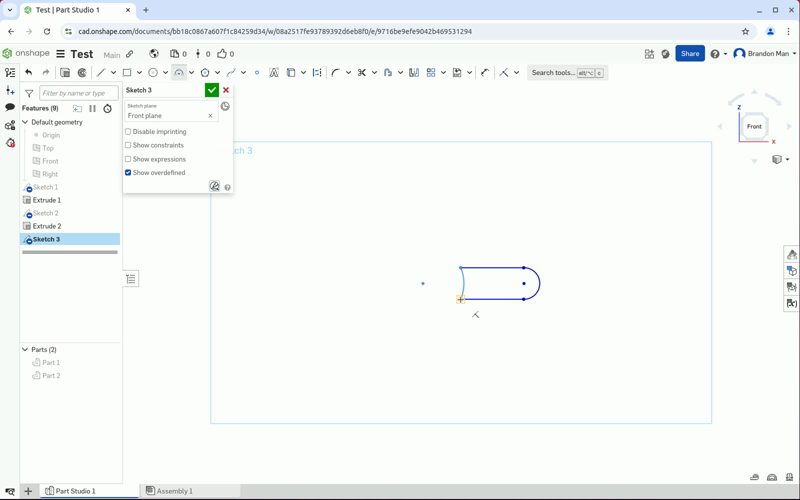
key_down(shift)
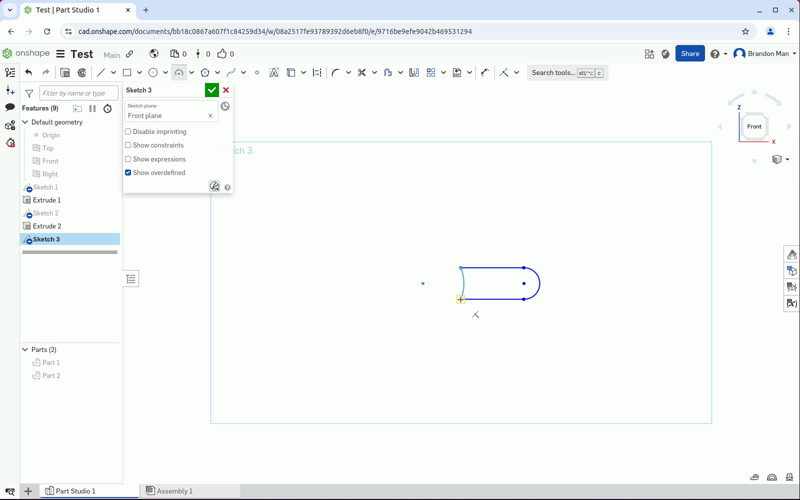
mouse_move(476, 283)
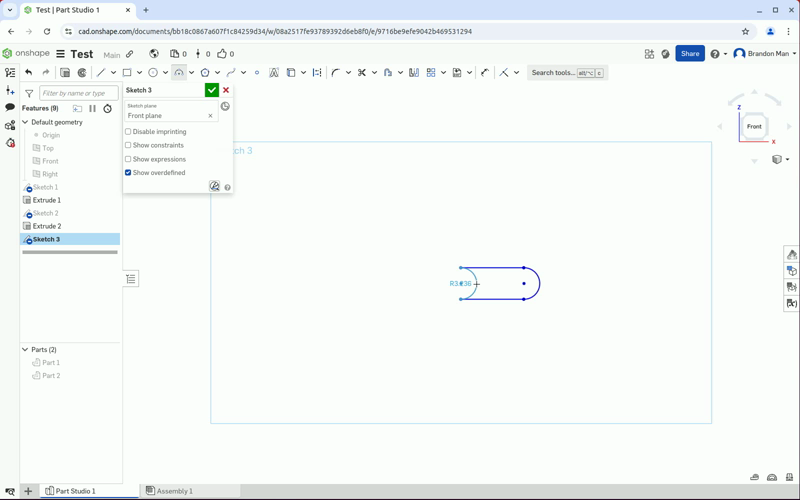
click(476, 283)
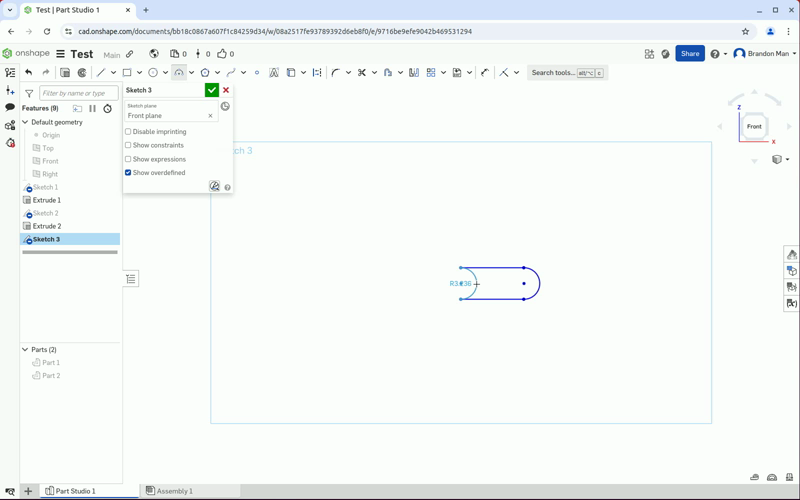
key_up(shift)
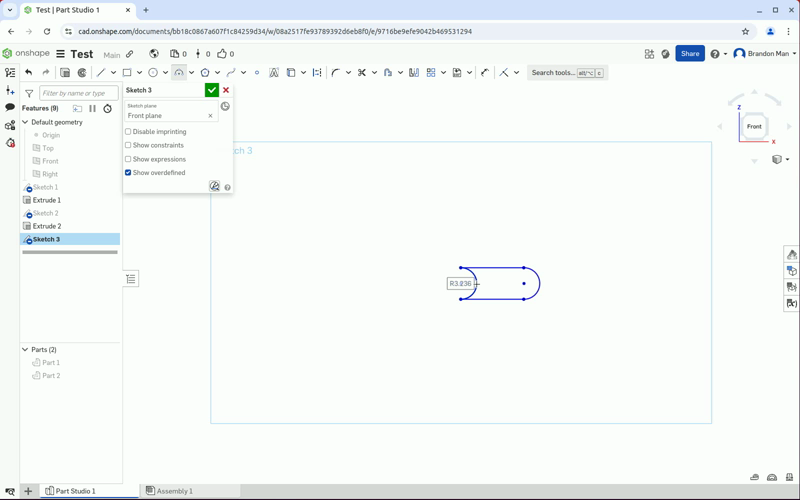
key(esc)
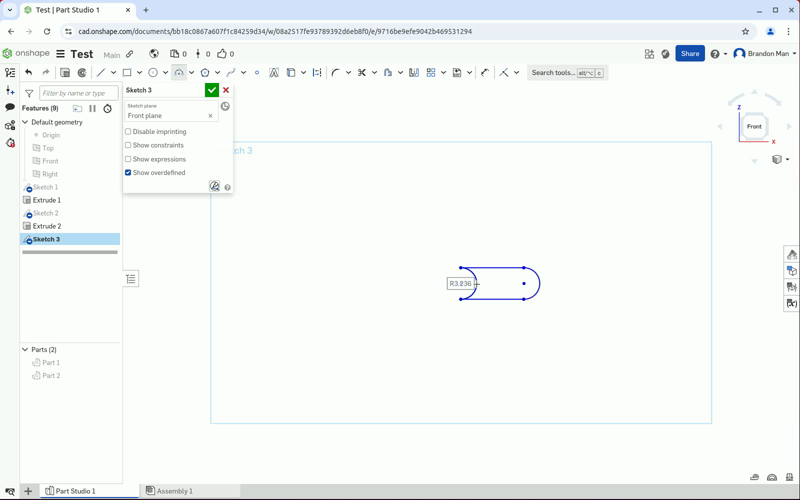
key(c)
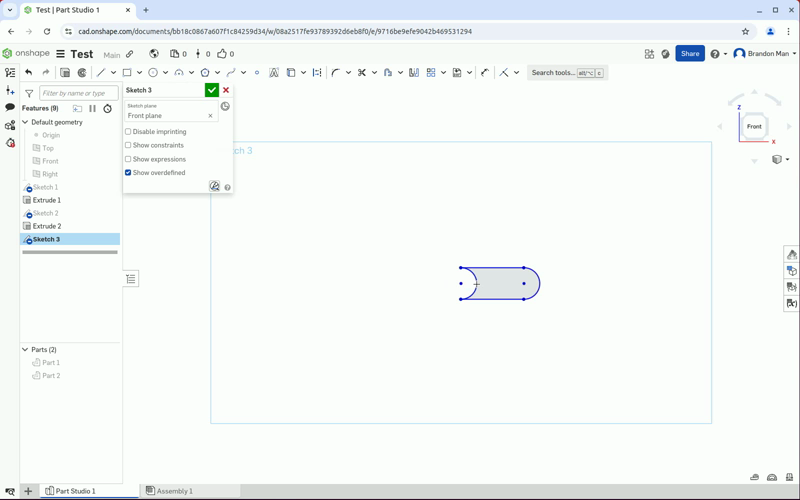
key_down(shift)
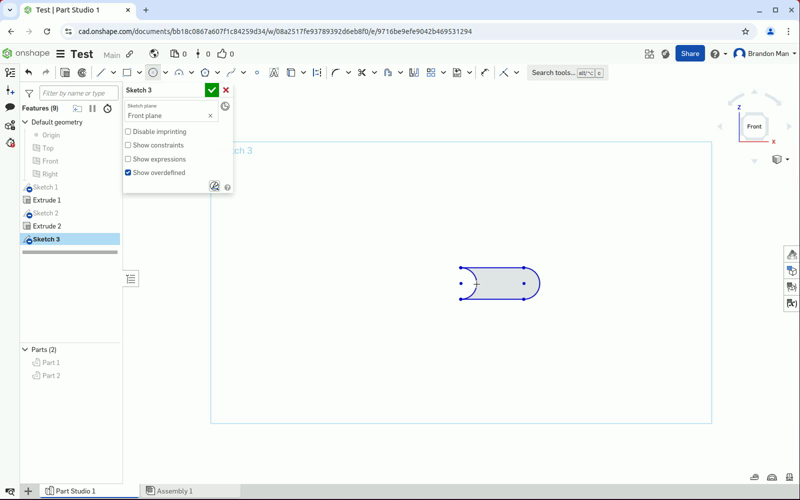
mouse_move(523, 283)
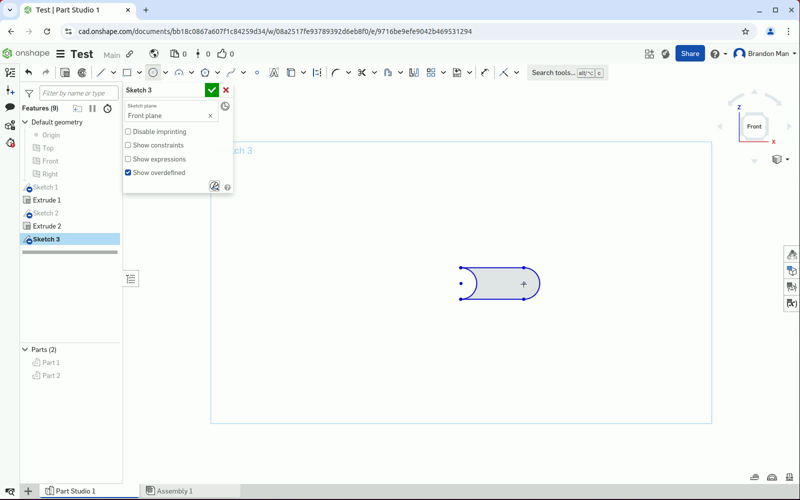
click(523, 283)
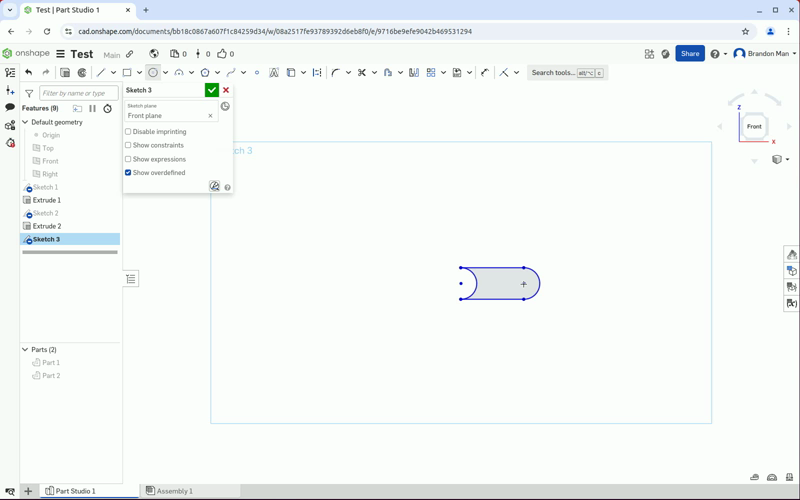
key_up(shift)
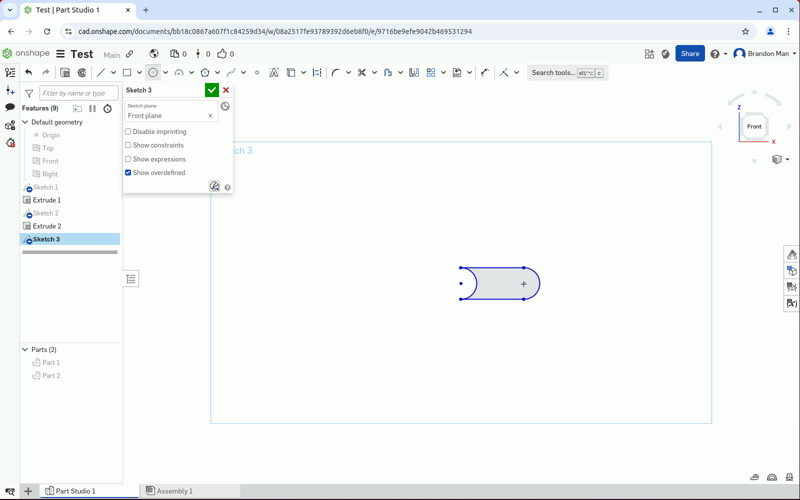
mouse_move(534, 283)
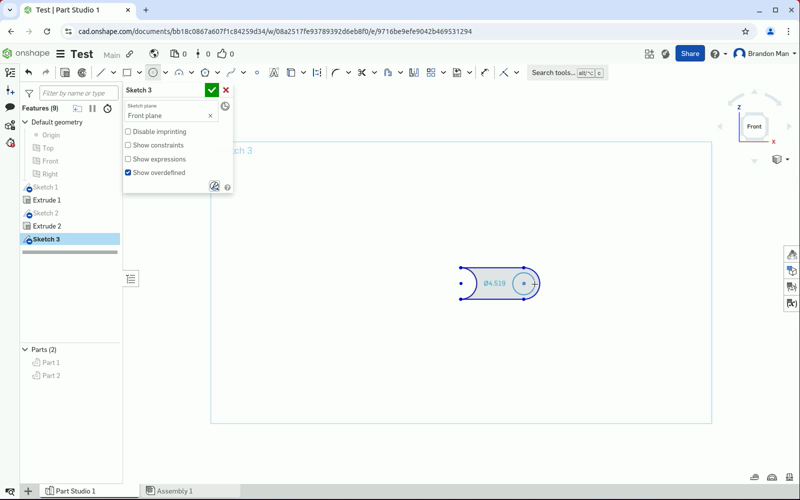
click(534, 283)
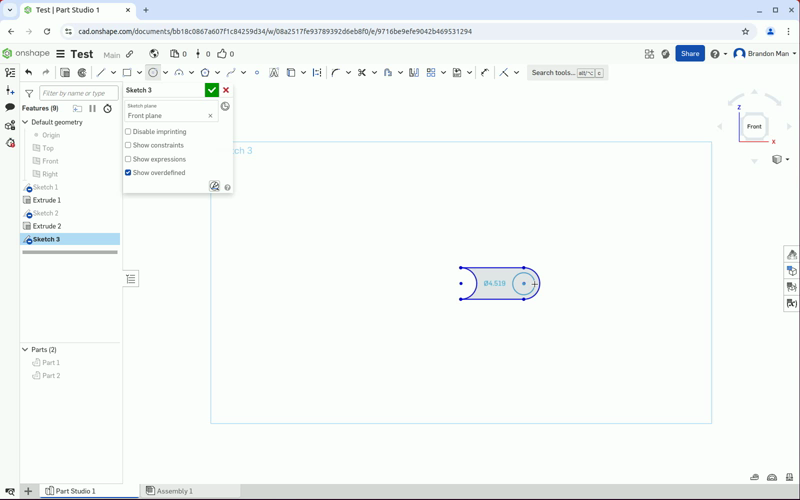
key(esc)
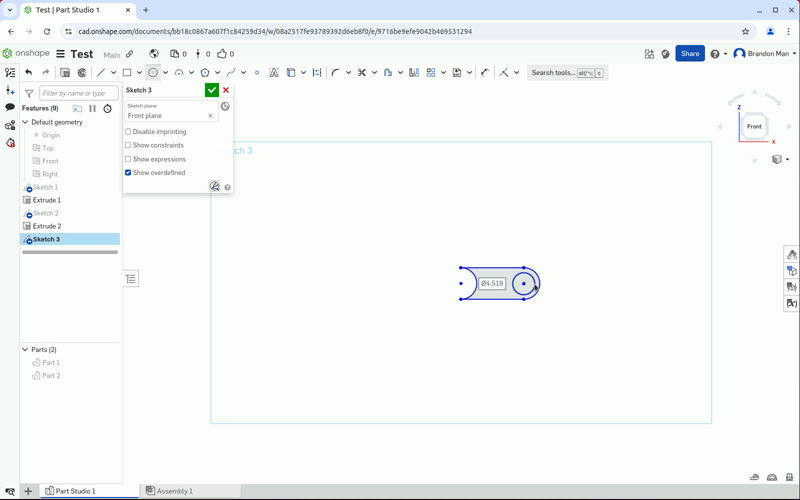
mouse_move(482, 279)
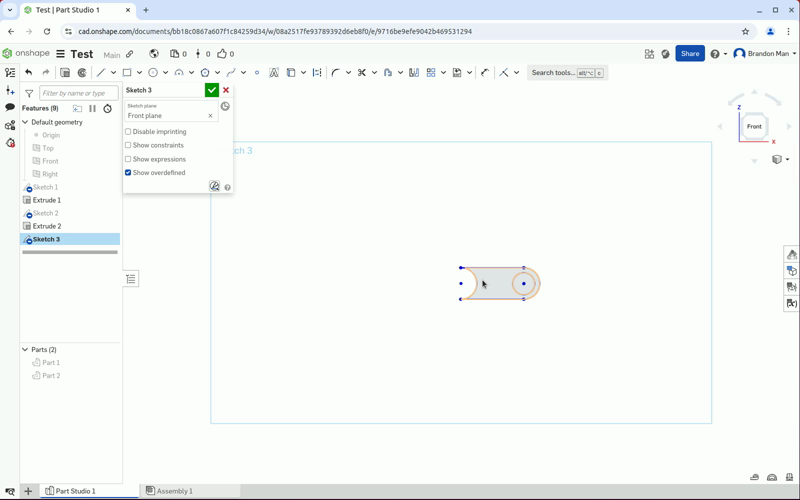
click(482, 279)
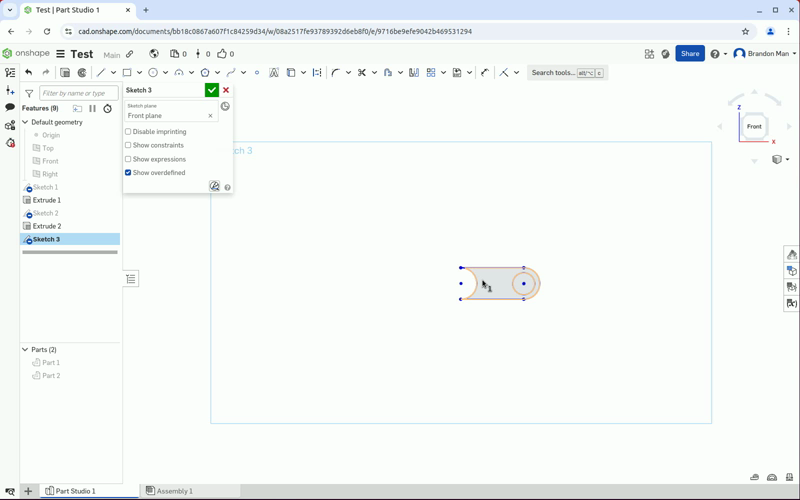
mouse_move(73, 352)
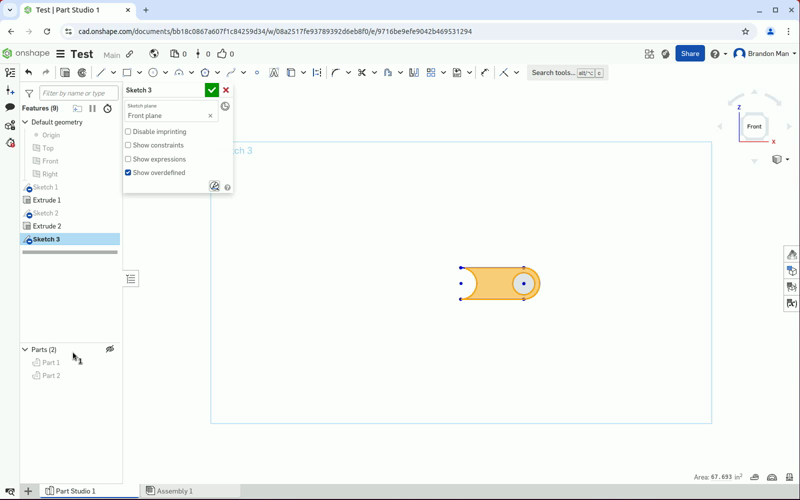
key(shift+y)
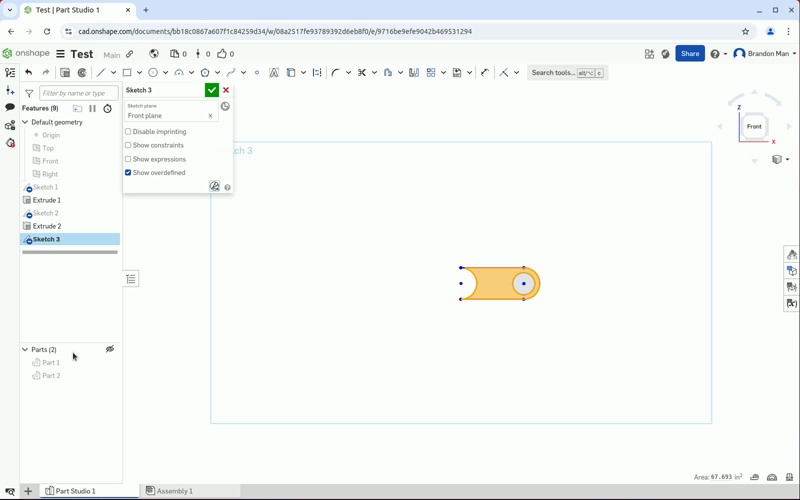
key(shift+e)
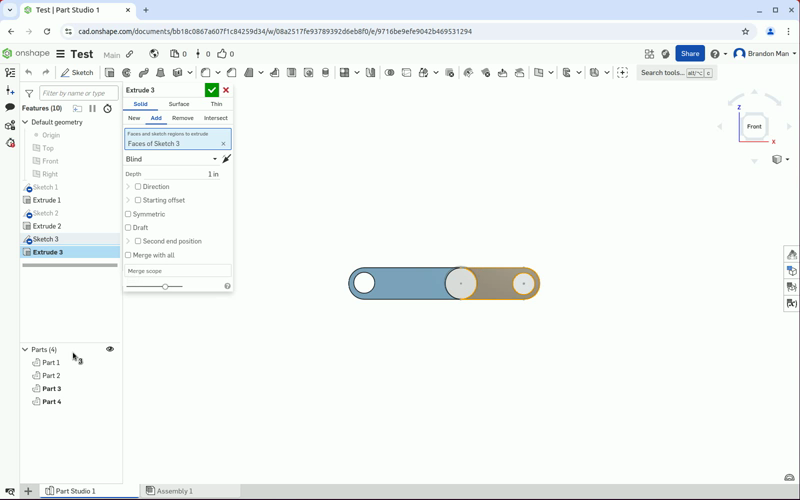
mouse_move(143, 106)
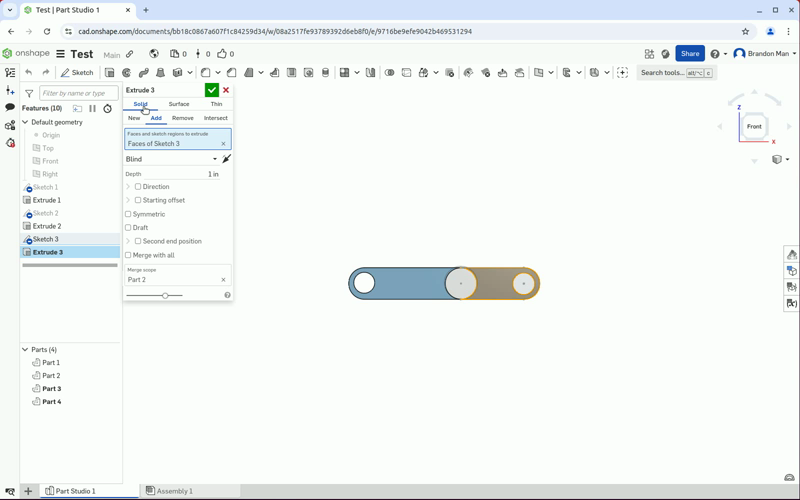
click(143, 106)
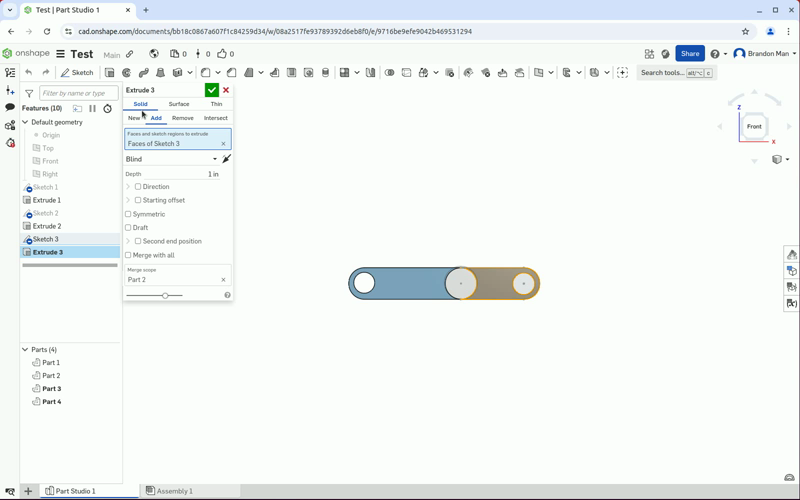
mouse_move(137, 120)
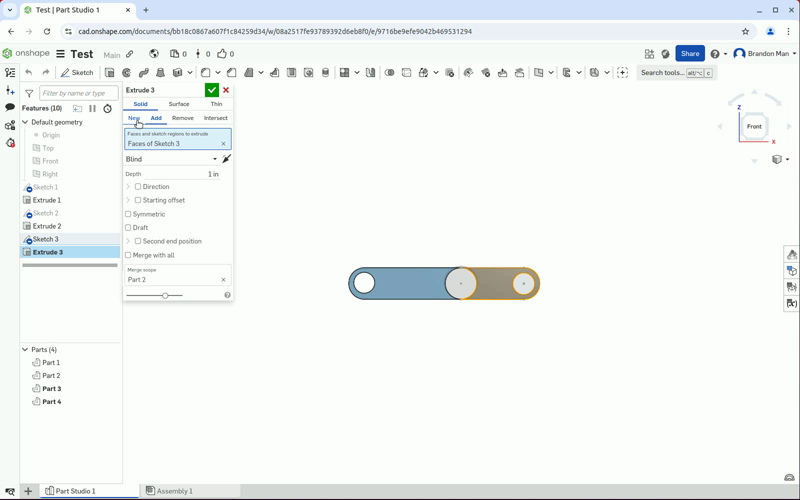
click(137, 120)
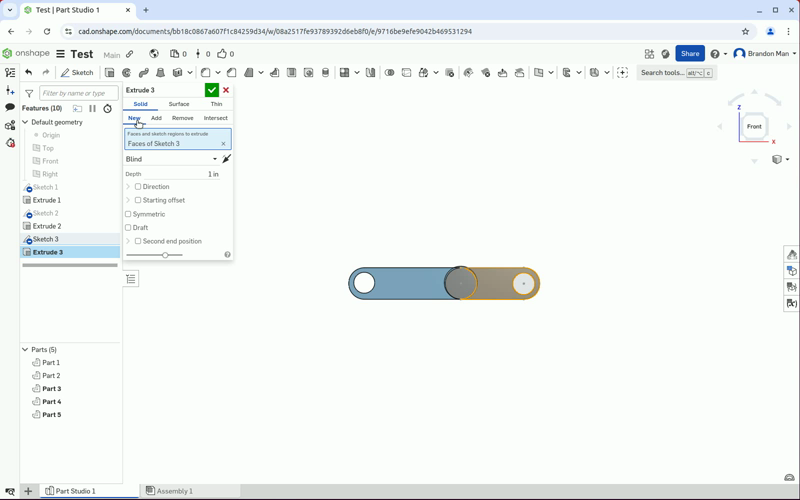
key(tab, 4)
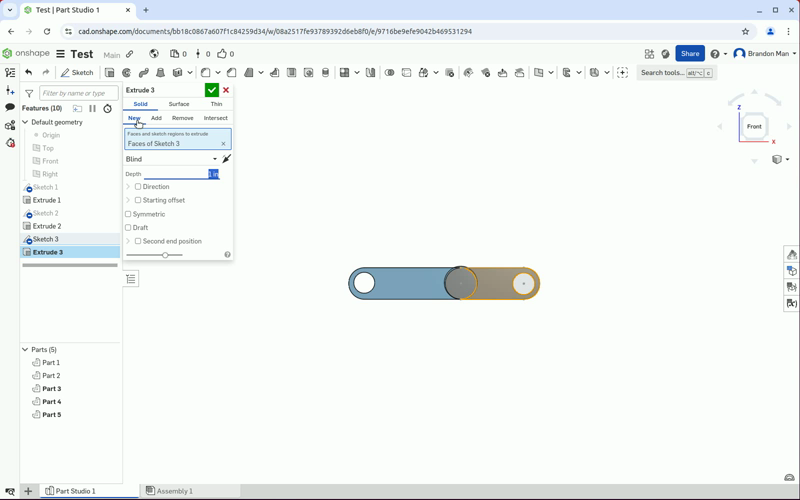
text(16.85)
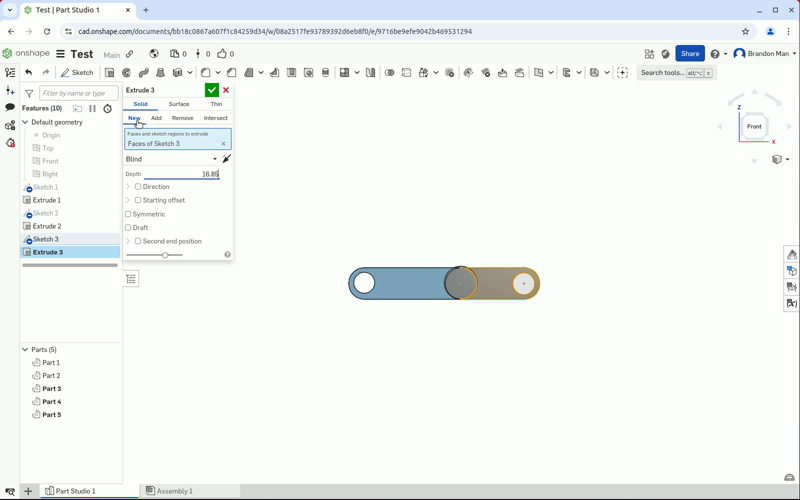
key(enter)
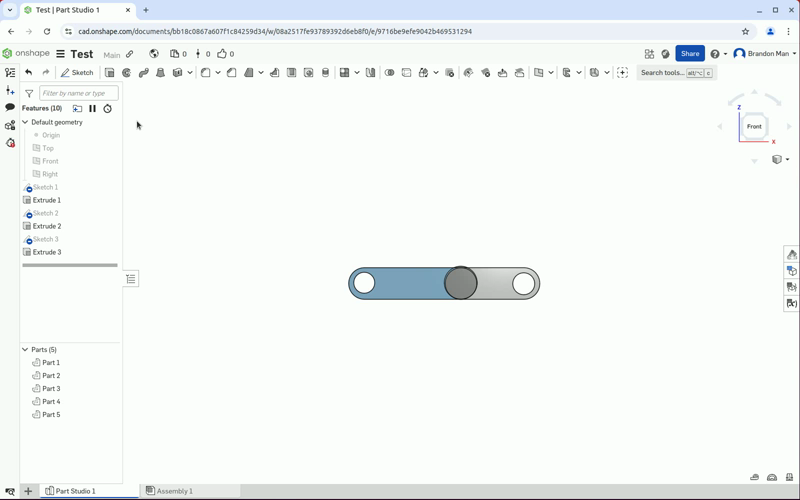
key(shift+h)
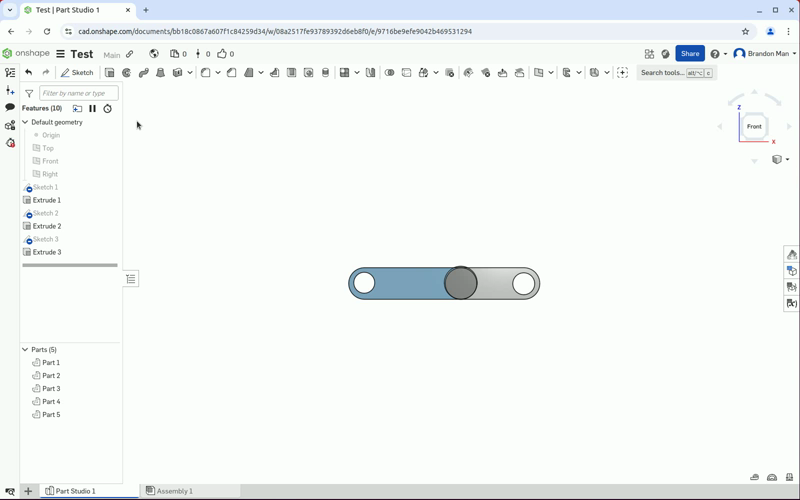
key(shift+h)
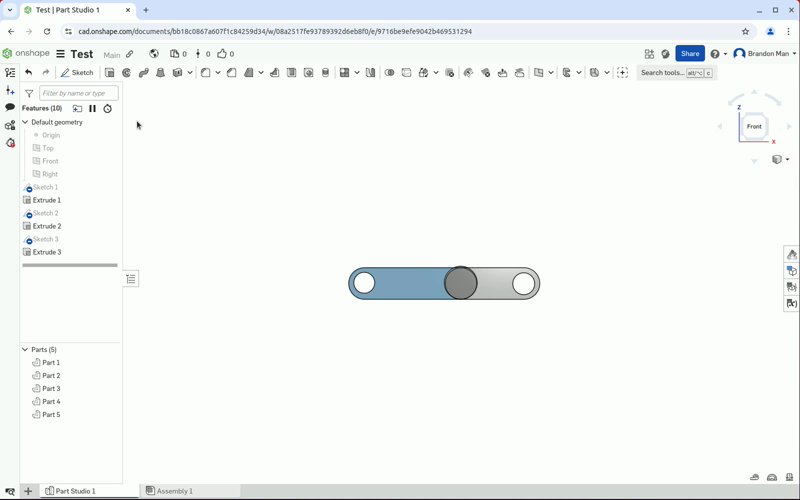
key(shift+7)
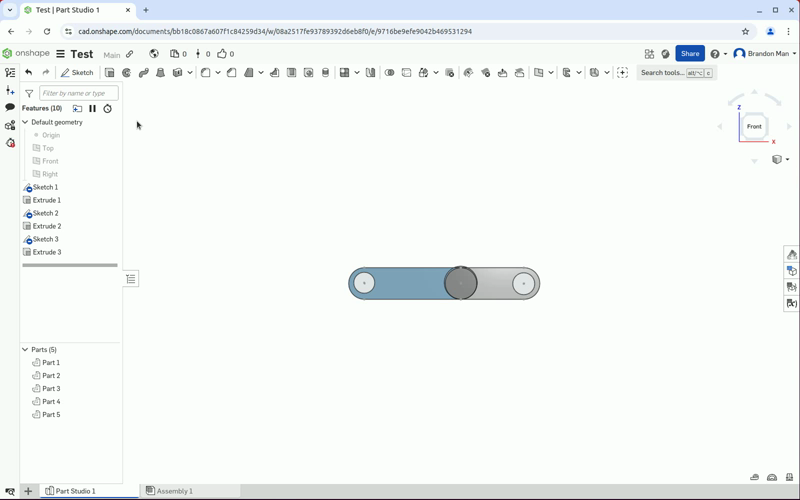
key(left, 2)
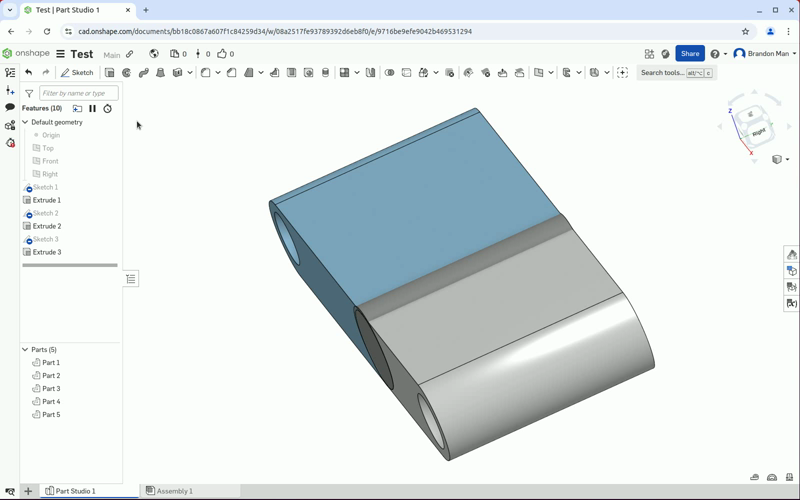
key(down, 2)
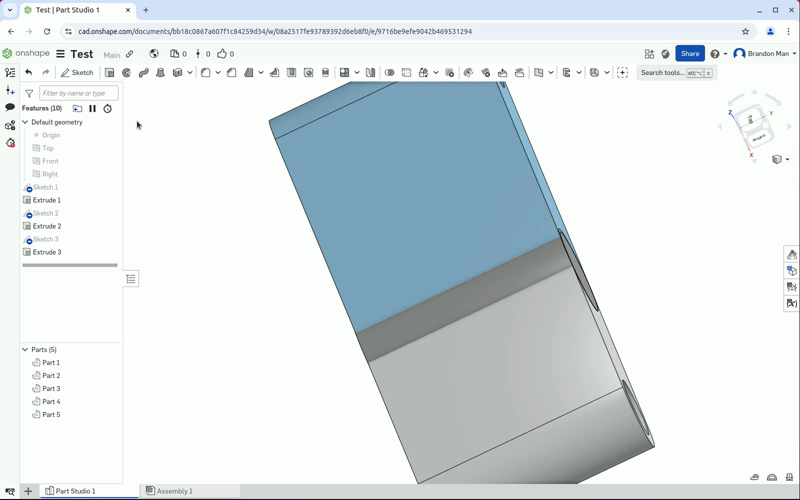
key(up, 2)
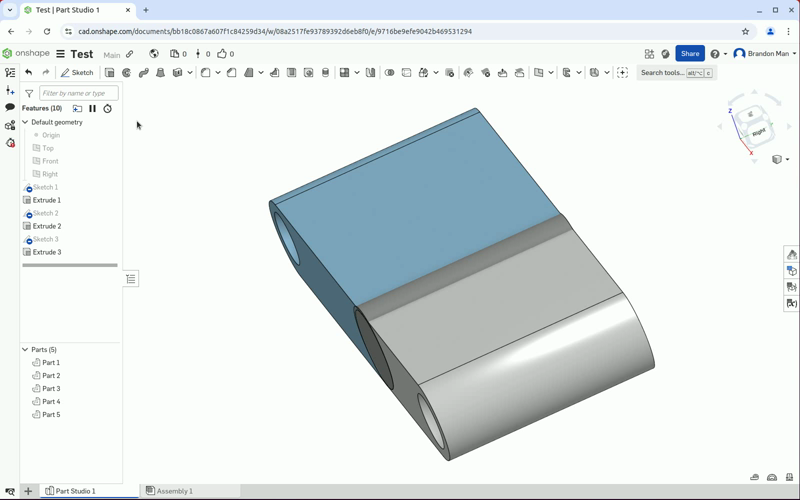
key(right, 2)
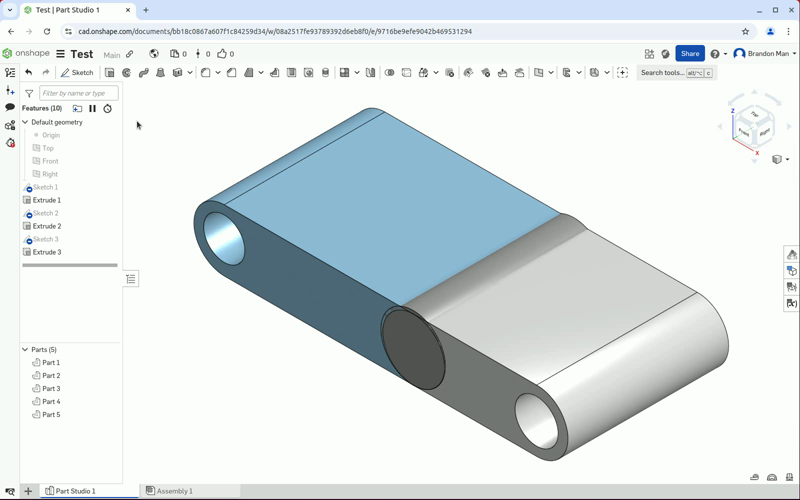
mouse_move(73, 189)
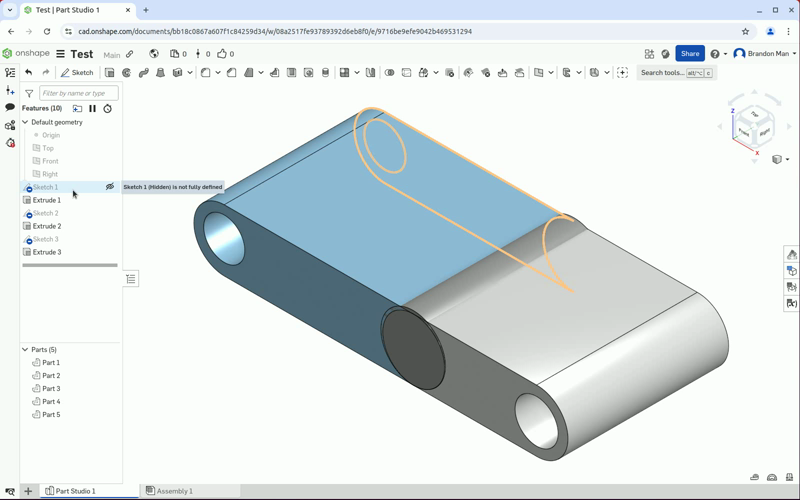
click(73, 189)